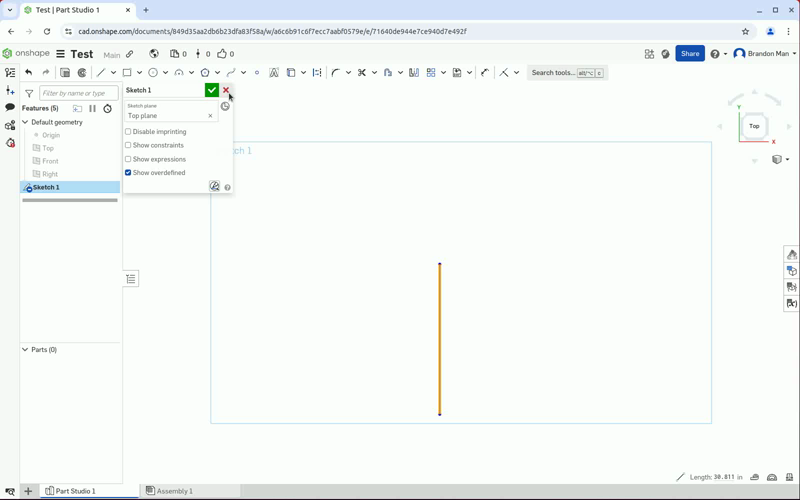
key(shift+h)
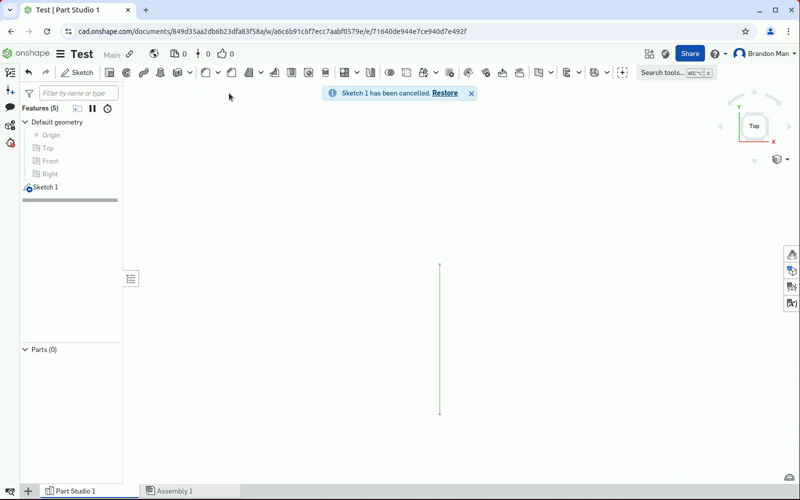
key(shift+s)
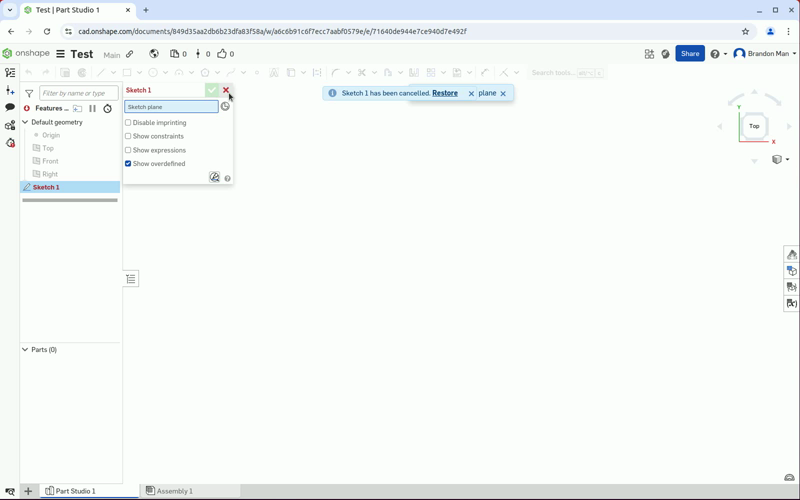
mouse_move(73, 150)
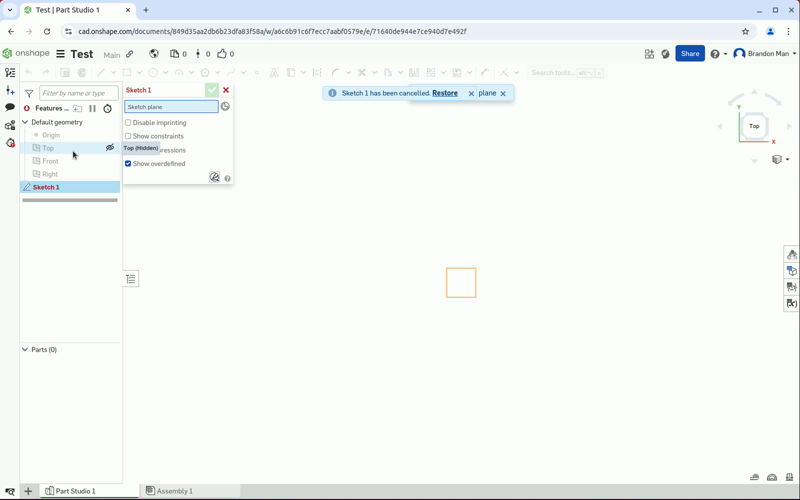
click(73, 150)
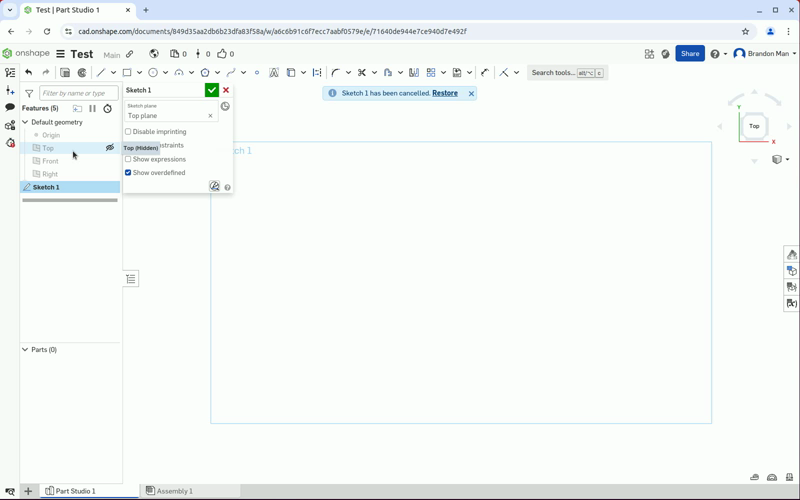
mouse_move(73, 352)
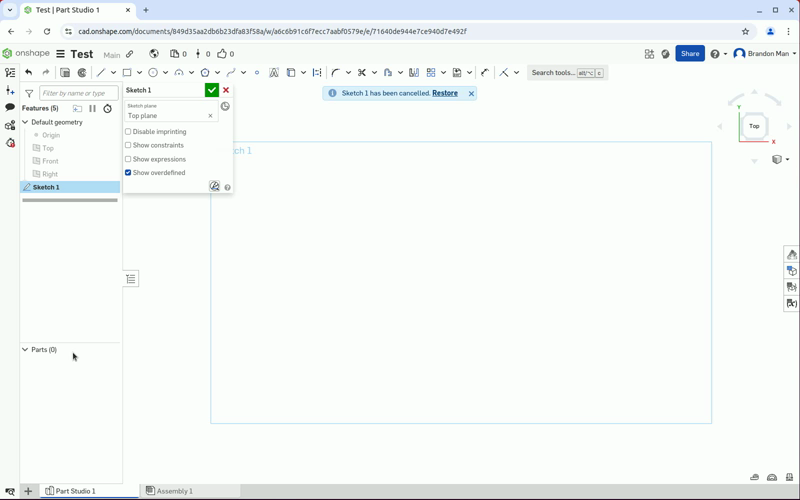
key(y)
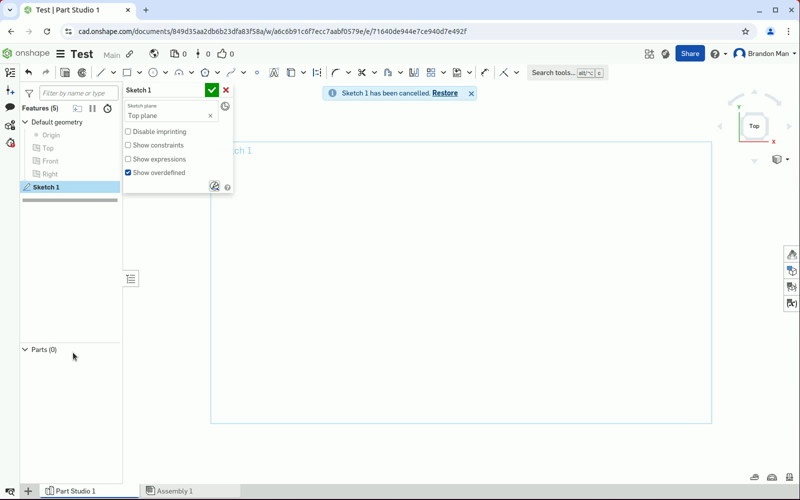
key(l)
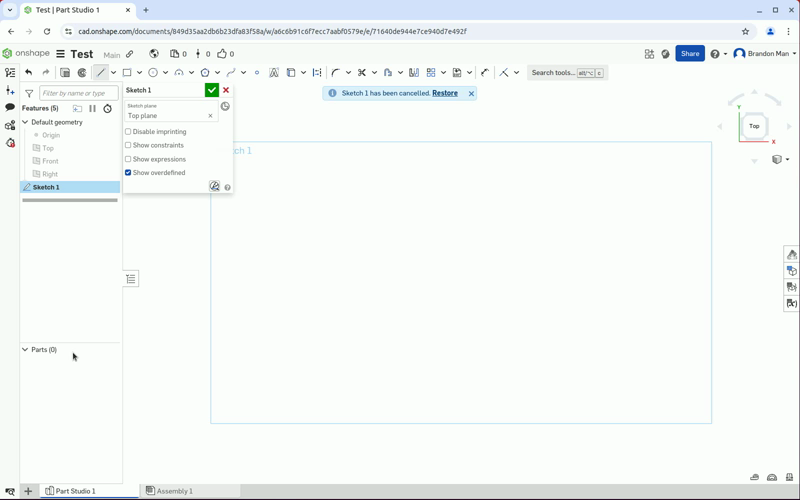
key_down(shift)
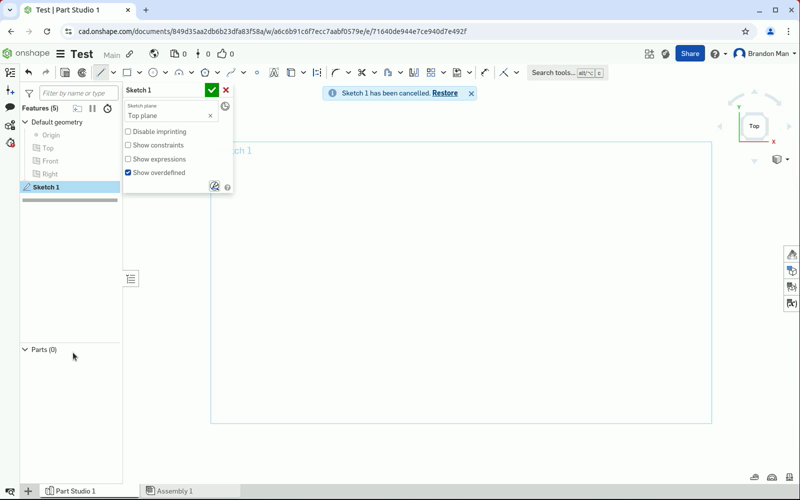
mouse_move(460, 282)
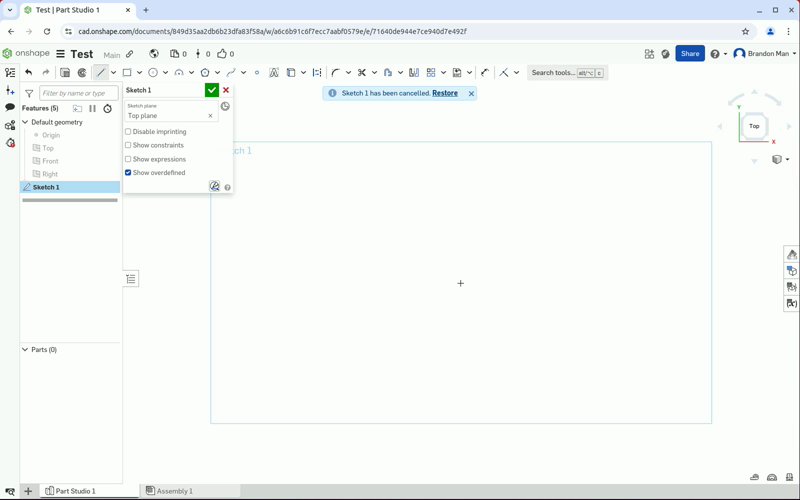
click(460, 282)
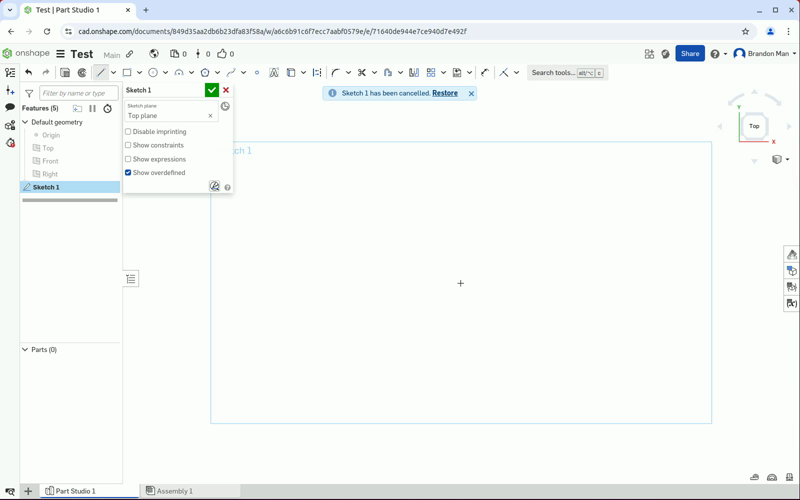
key_up(shift)
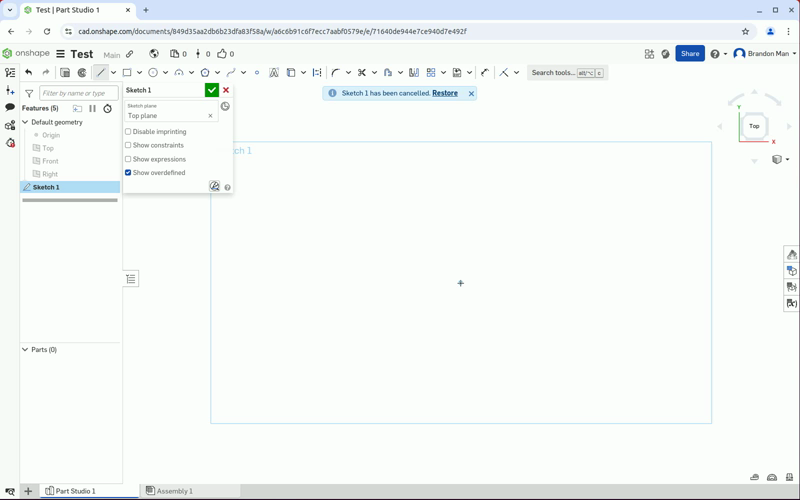
key_down(shift)
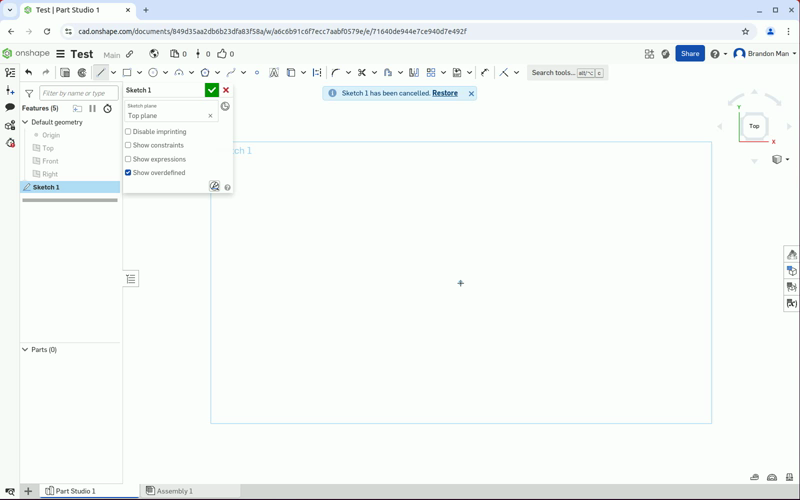
mouse_move(531, 282)
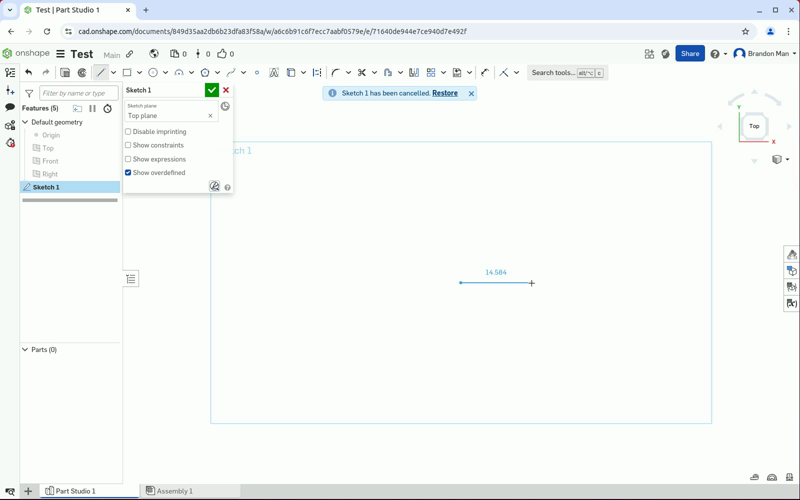
click(531, 282)
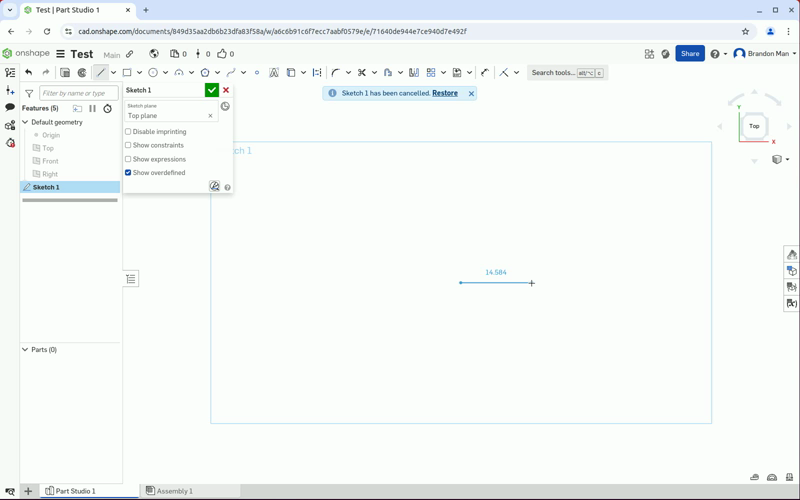
key_up(shift)
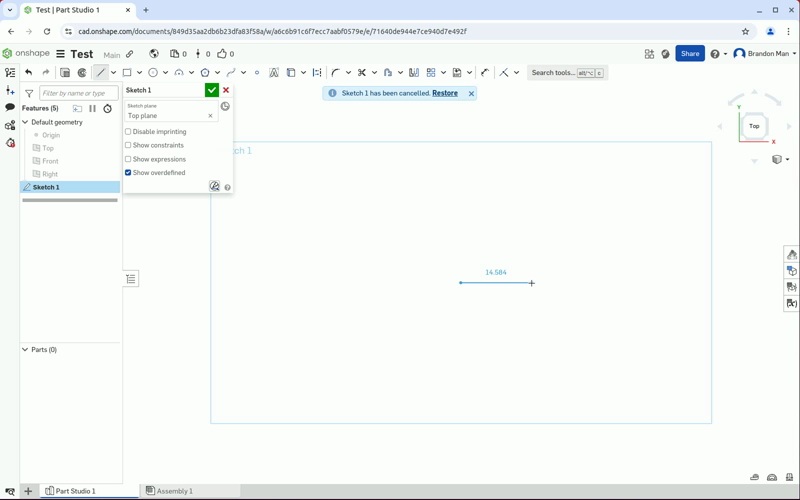
key_down(shift)
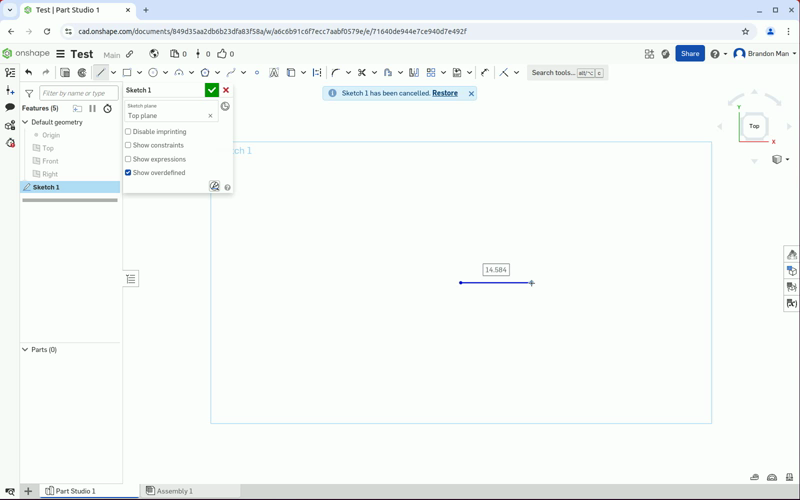
mouse_move(531, 192)
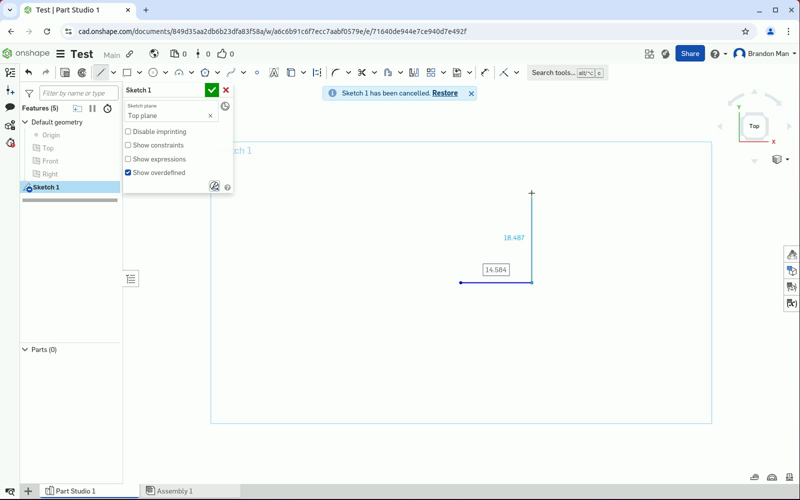
click(531, 192)
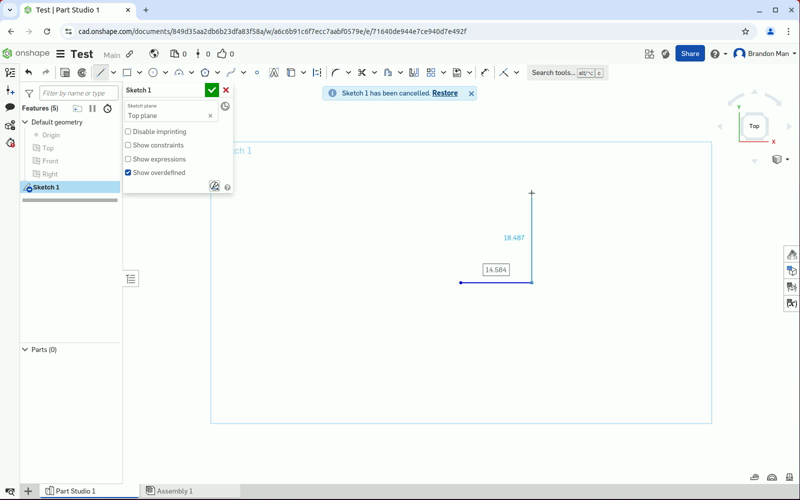
key_up(shift)
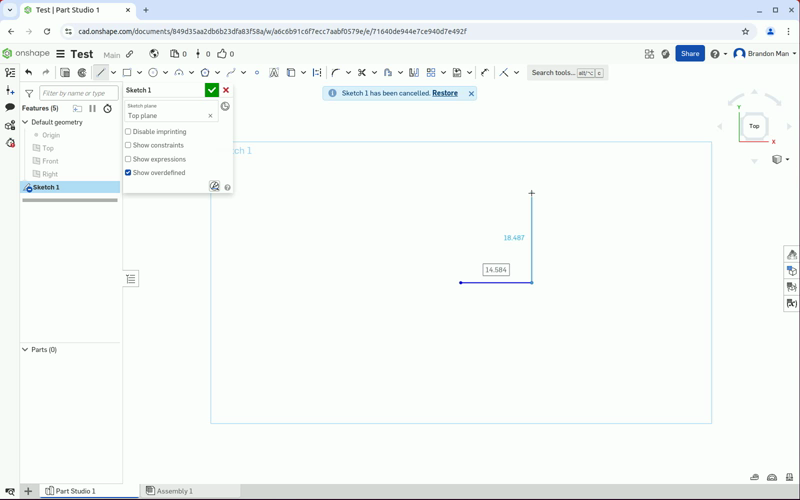
key_down(shift)
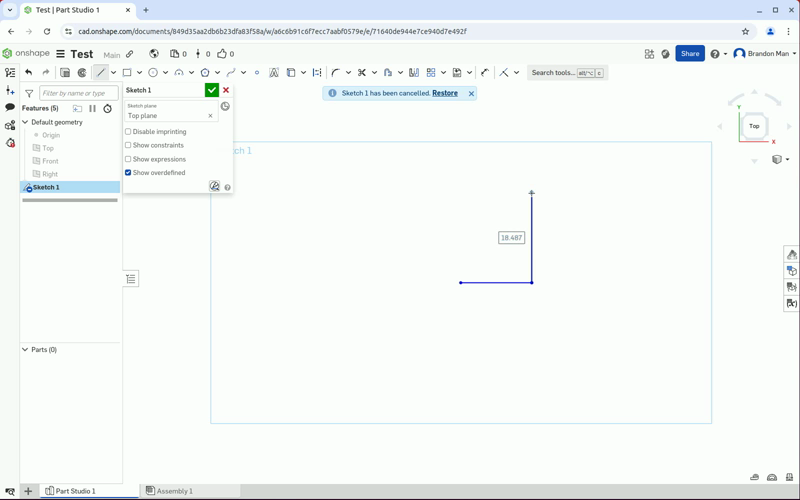
mouse_move(561, 192)
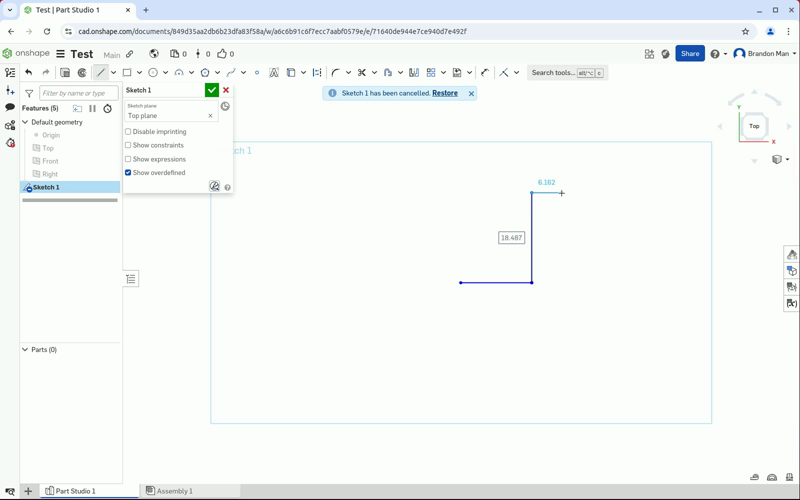
mouse_move(516, 192)
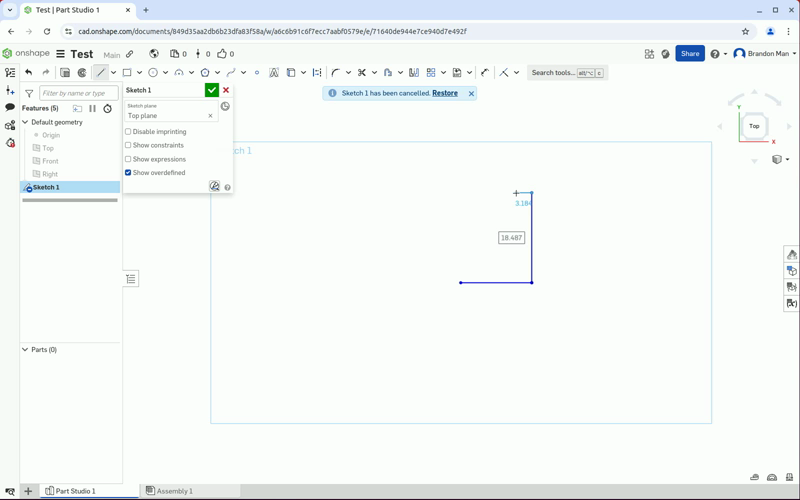
click(516, 192)
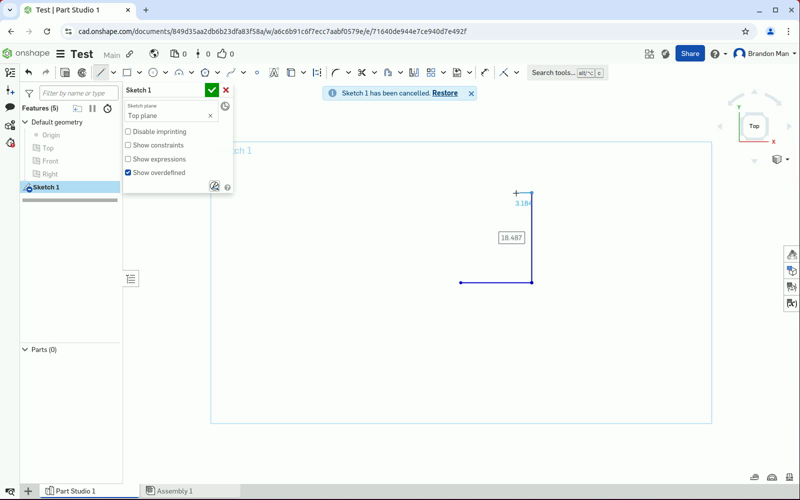
key_up(shift)
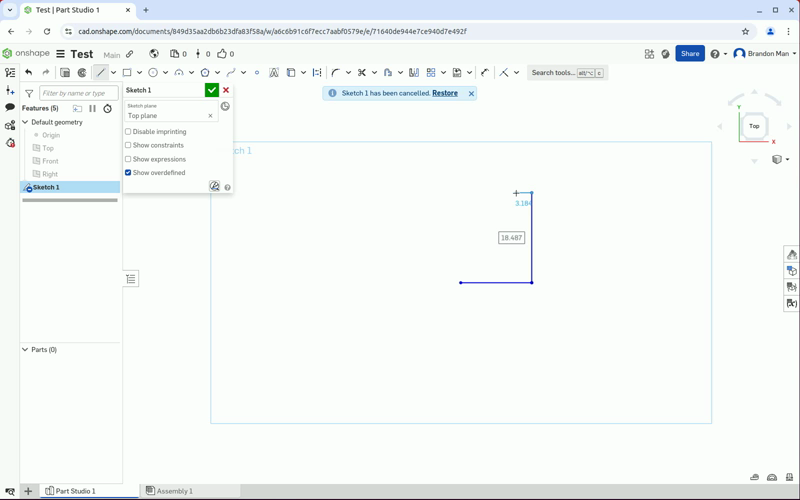
key_down(shift)
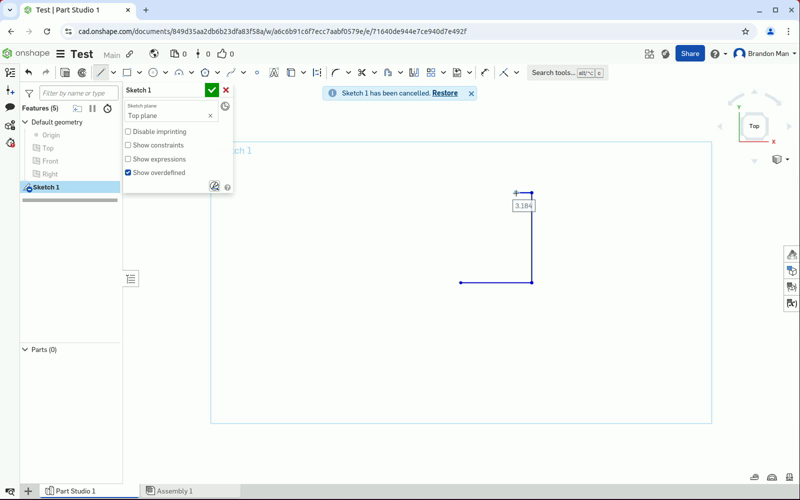
mouse_move(546, 192)
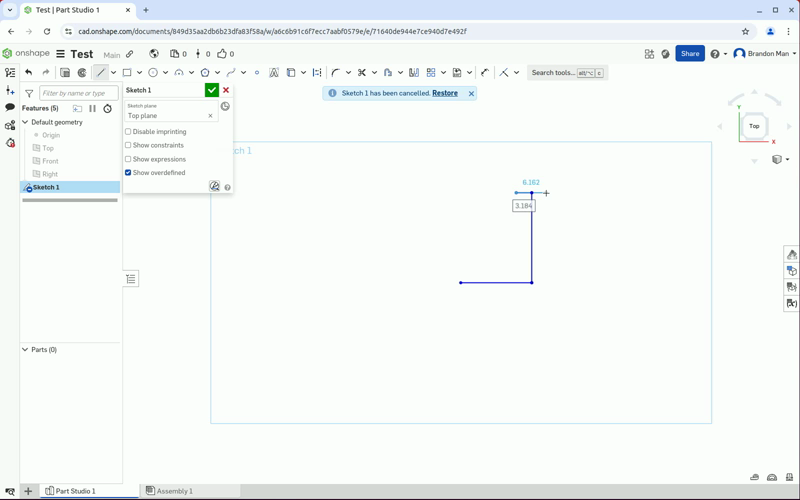
mouse_move(512, 182)
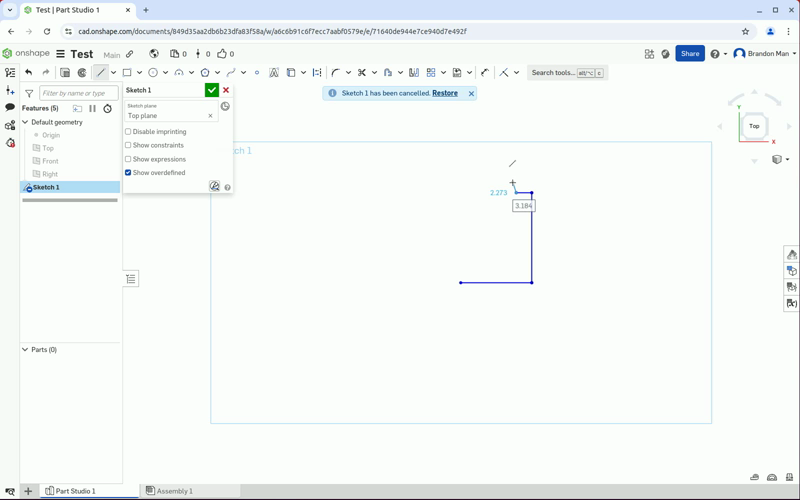
click(512, 182)
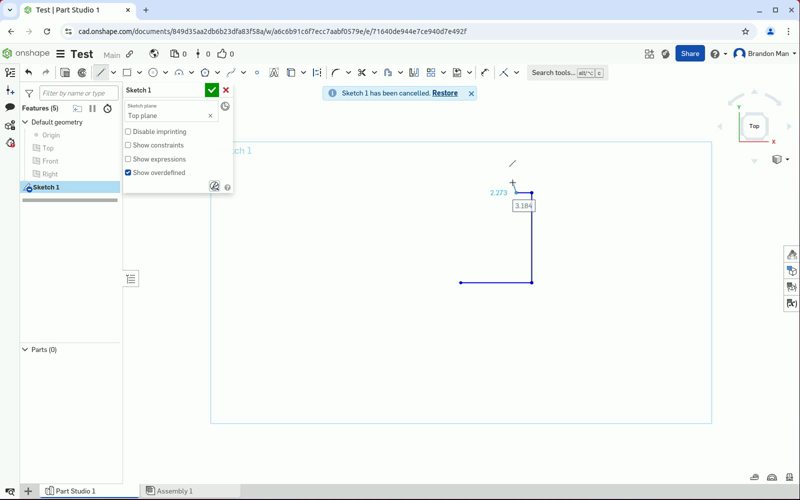
key_up(shift)
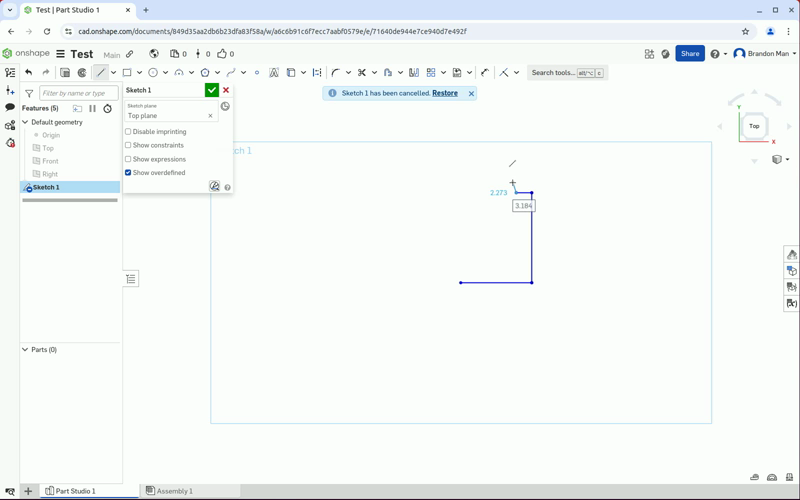
key_down(shift)
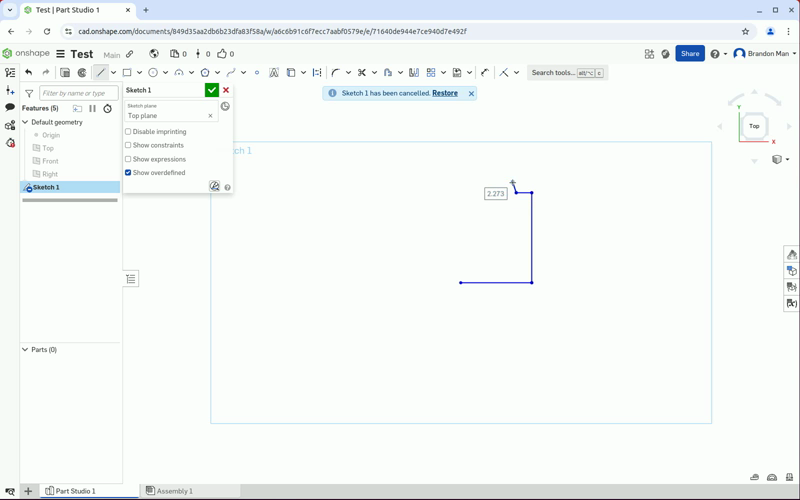
mouse_move(542, 182)
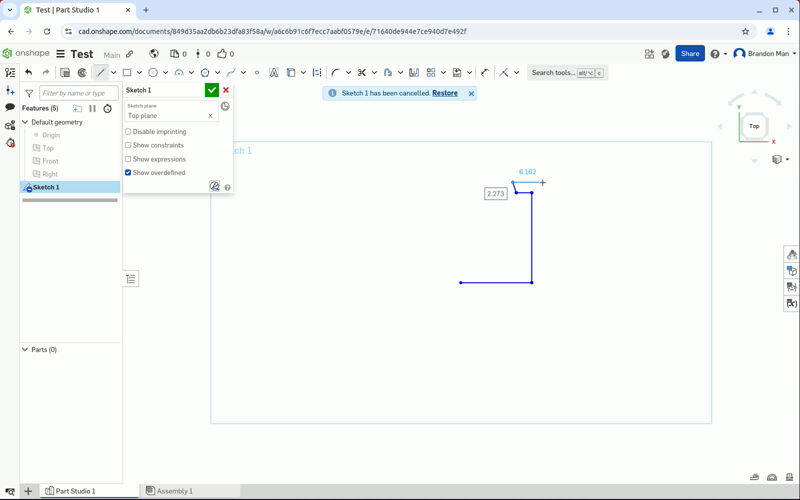
mouse_move(460, 182)
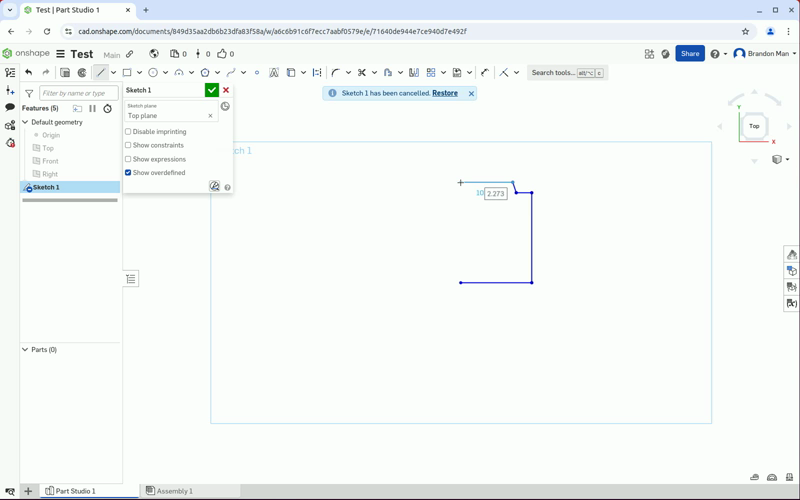
click(460, 182)
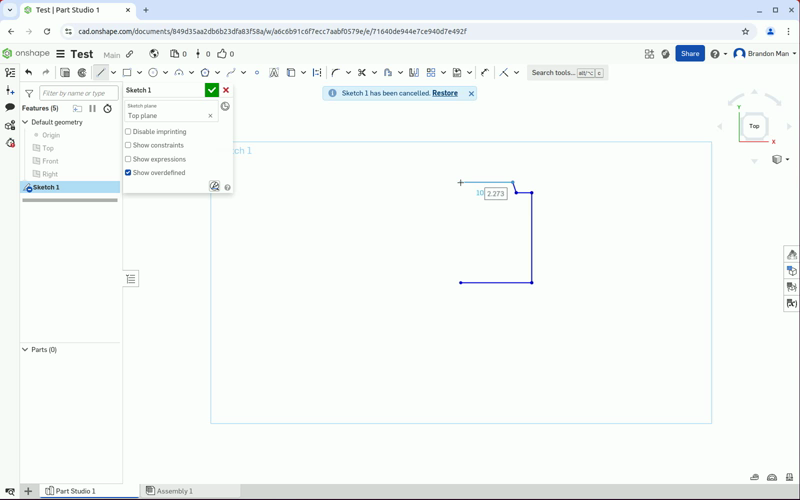
key_up(shift)
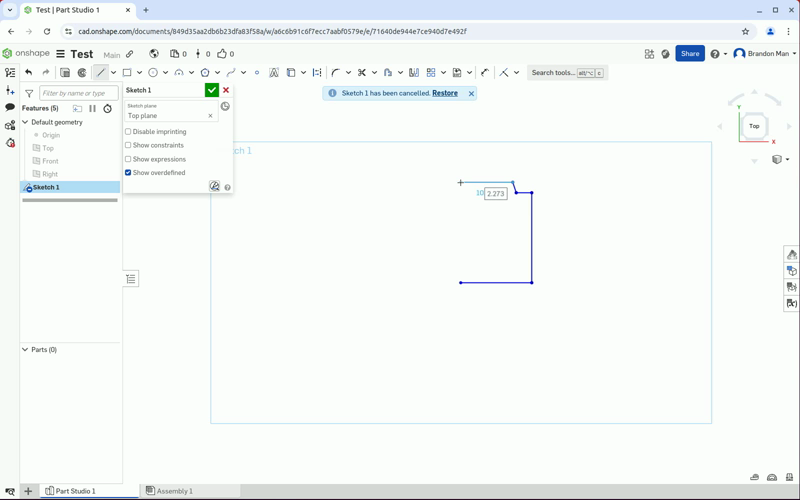
key_down(shift)
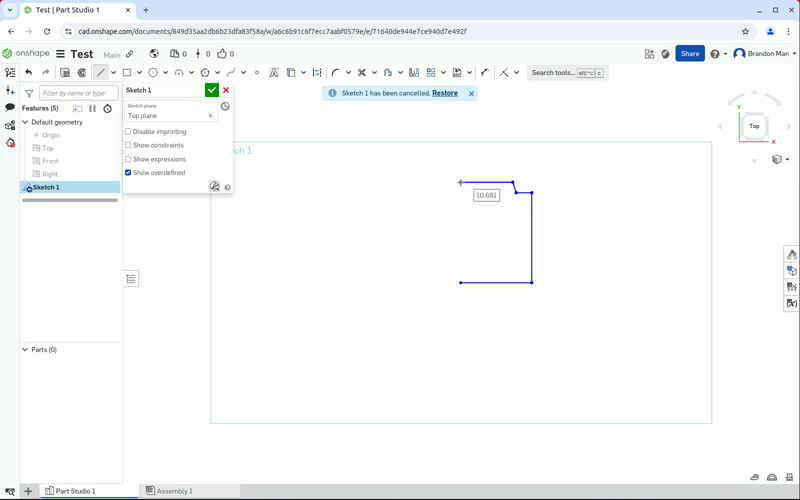
mouse_move(490, 182)
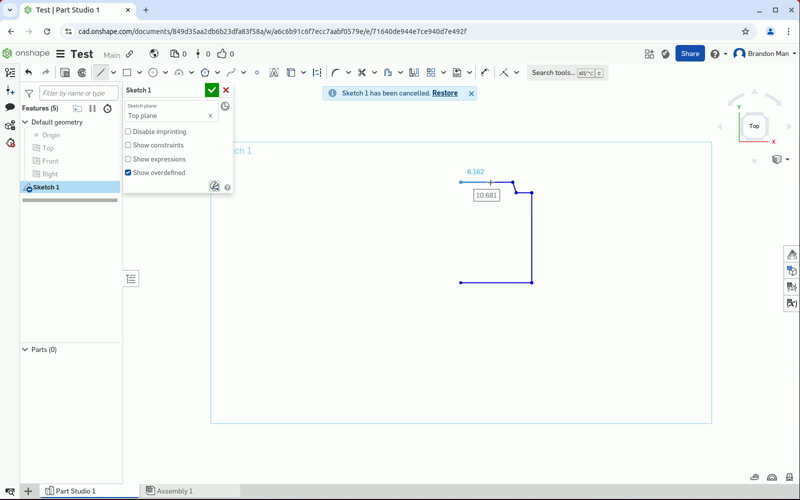
mouse_move(460, 194)
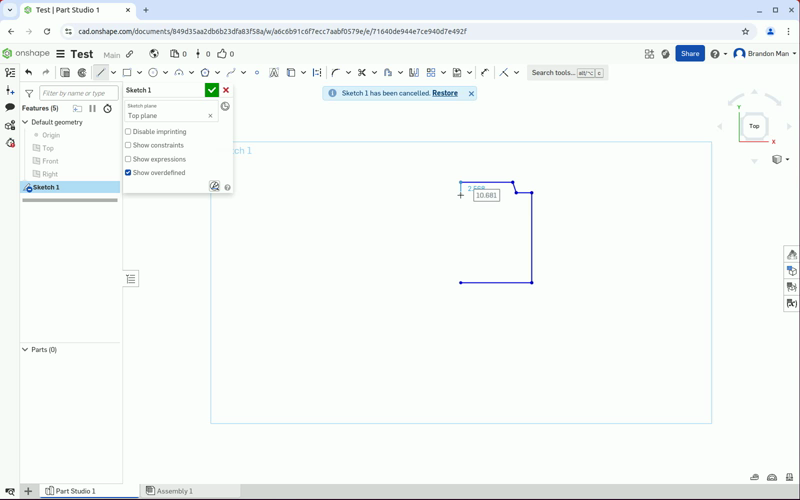
click(460, 194)
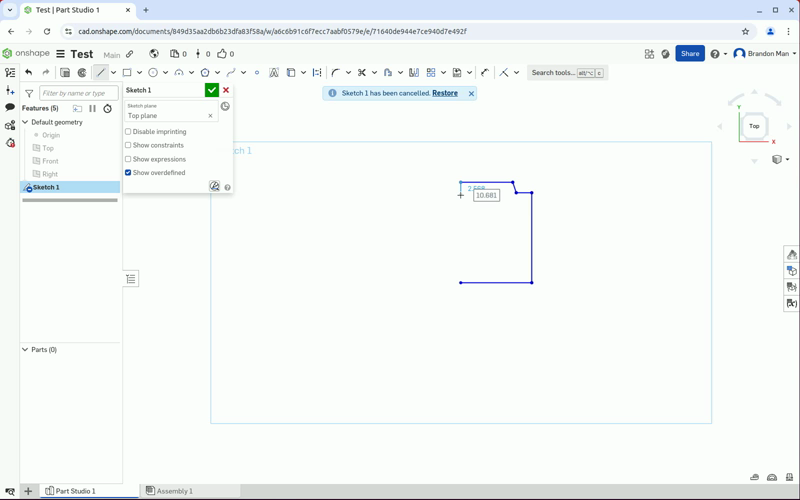
key_up(shift)
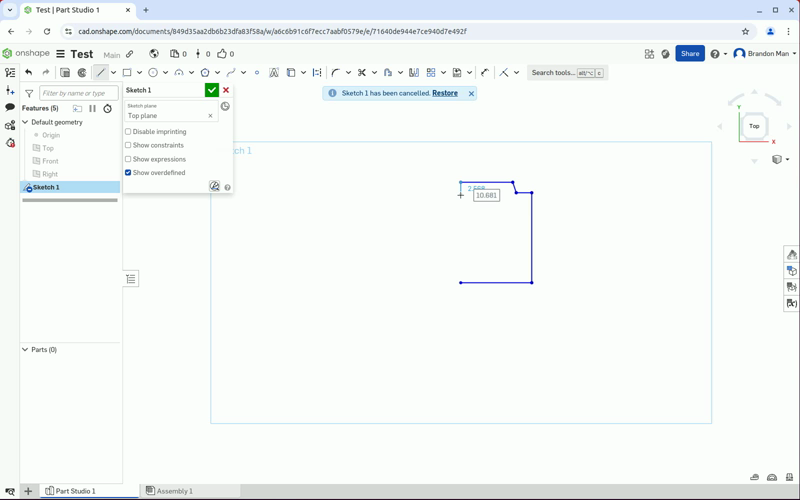
key(esc)
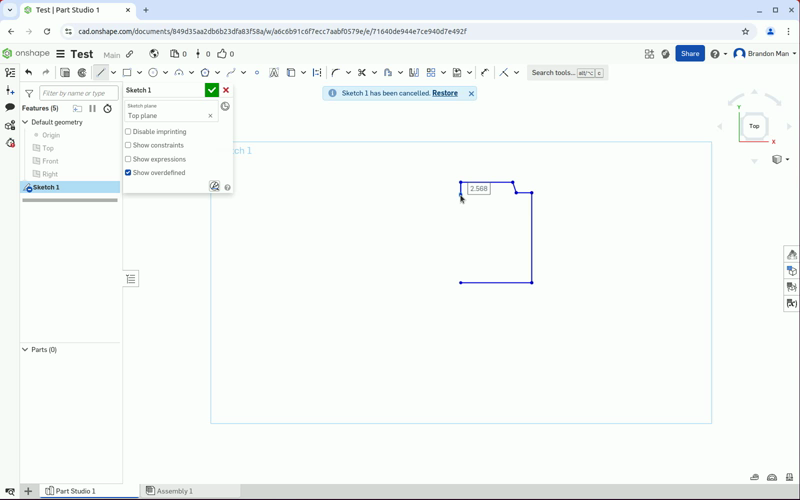
key(a)
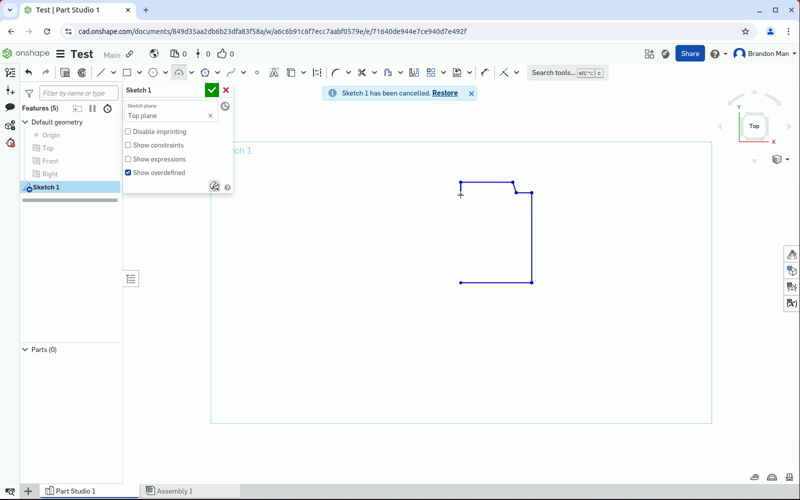
mouse_move(460, 194)
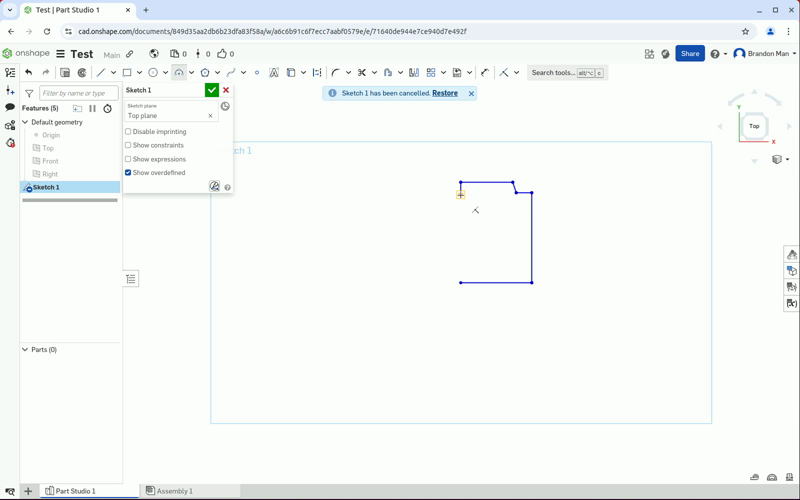
click(460, 194)
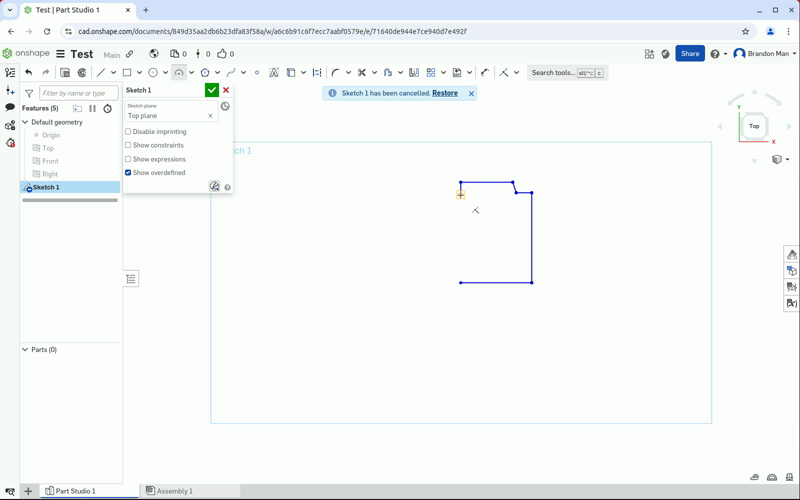
key_down(shift)
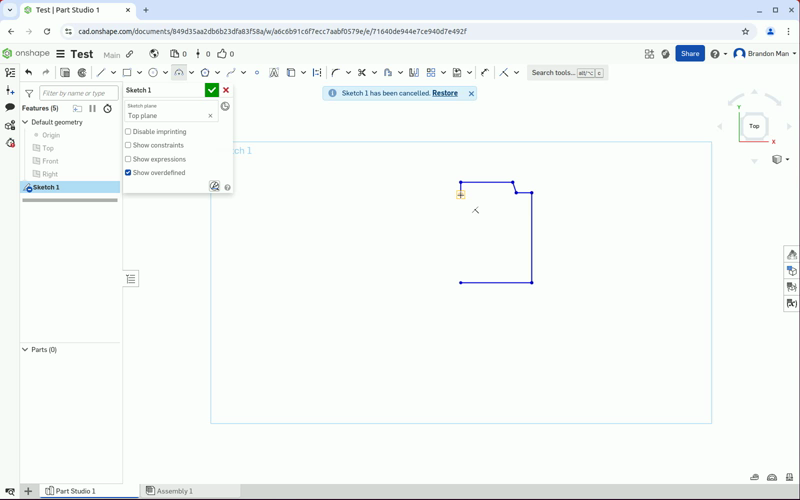
mouse_move(470, 224)
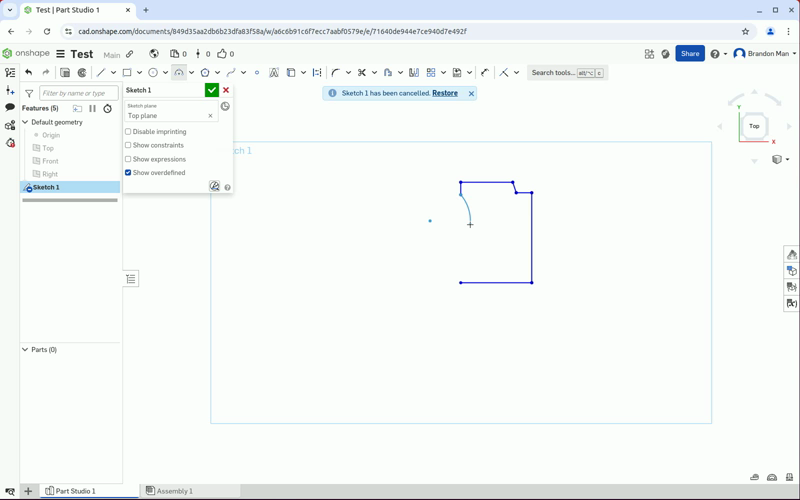
click(470, 224)
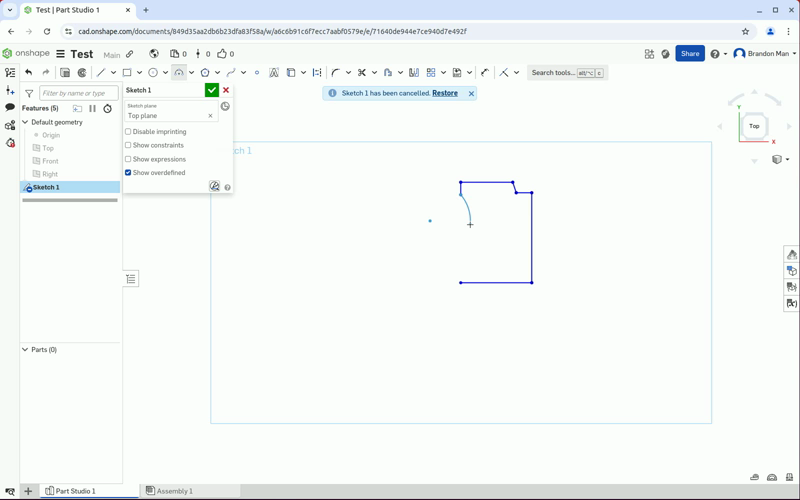
mouse_move(480, 204)
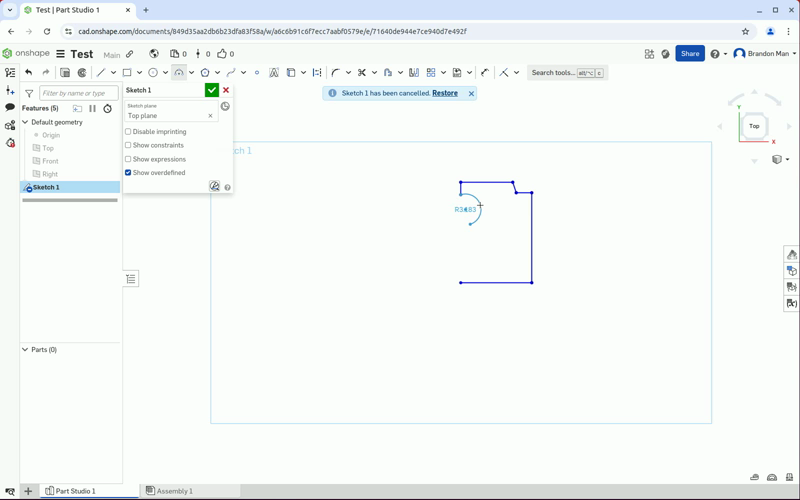
click(480, 204)
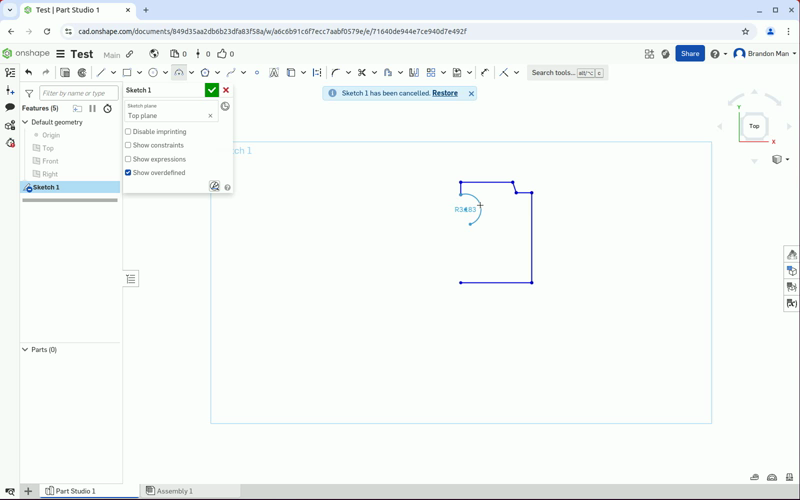
key_up(shift)
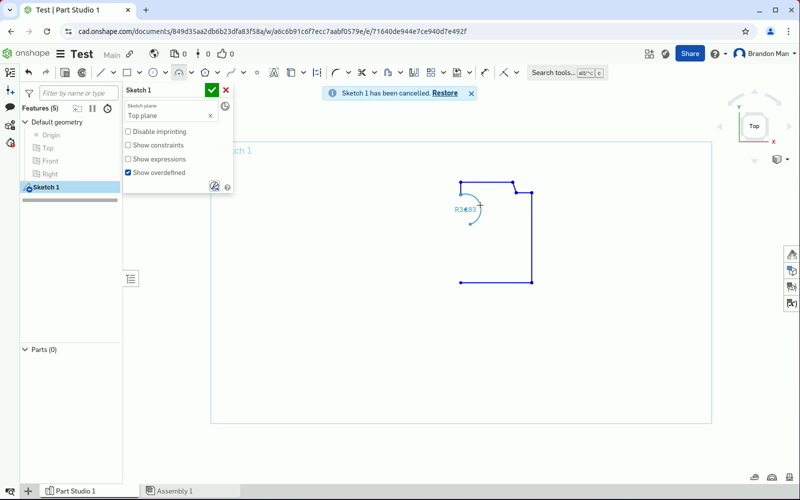
key(esc)
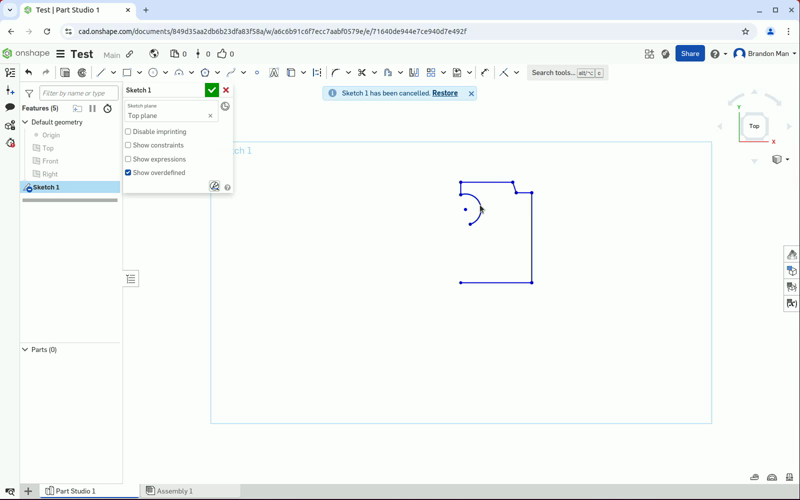
key(l)
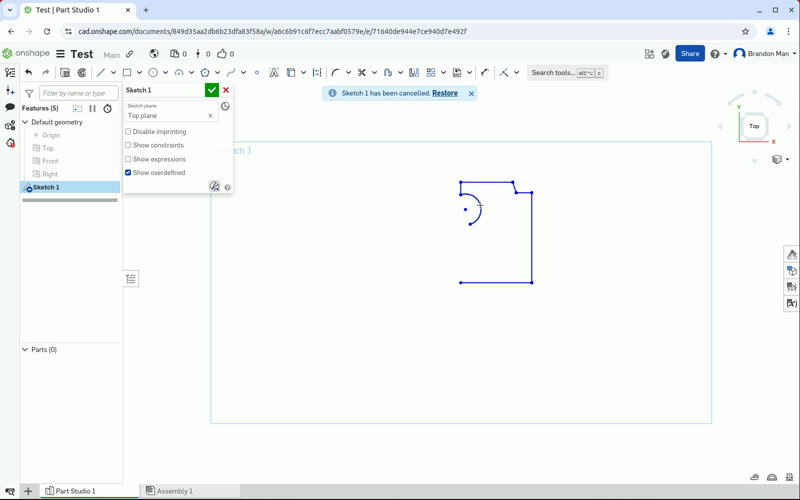
mouse_move(470, 224)
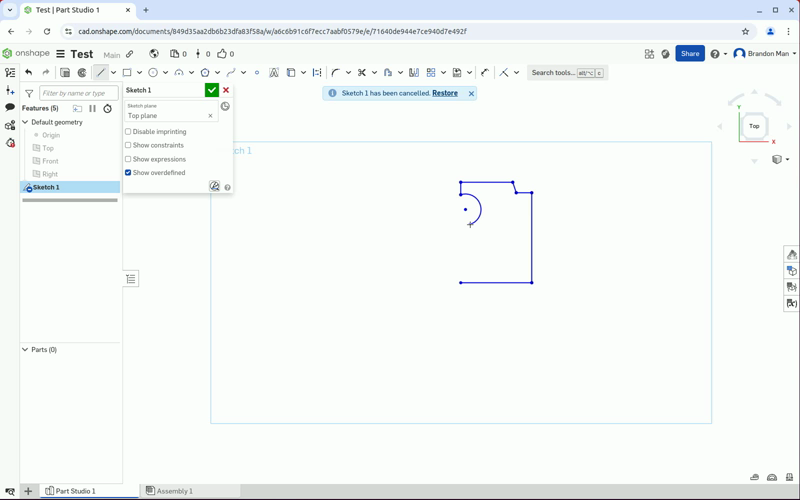
click(470, 224)
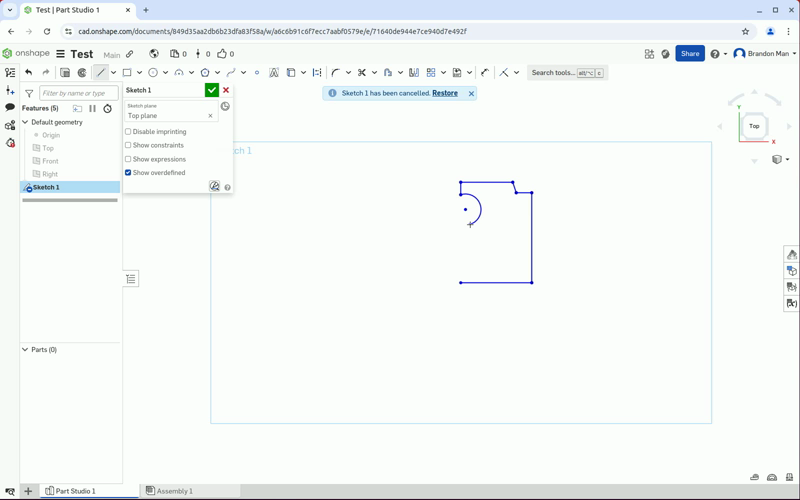
key_down(shift)
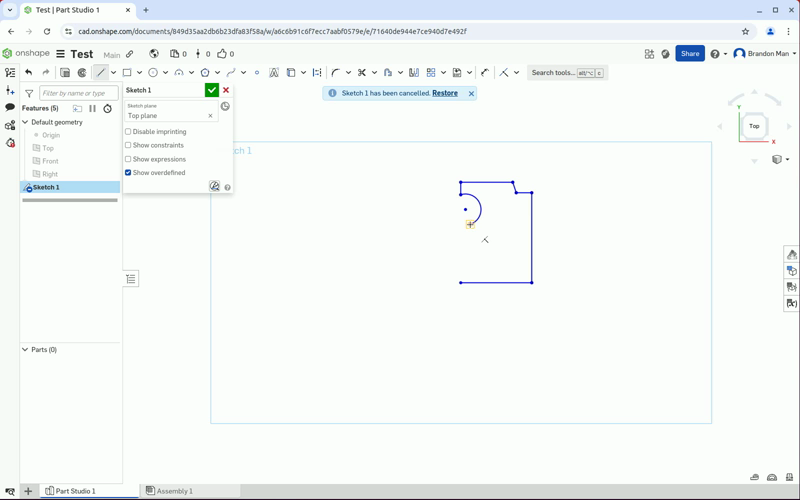
mouse_move(500, 224)
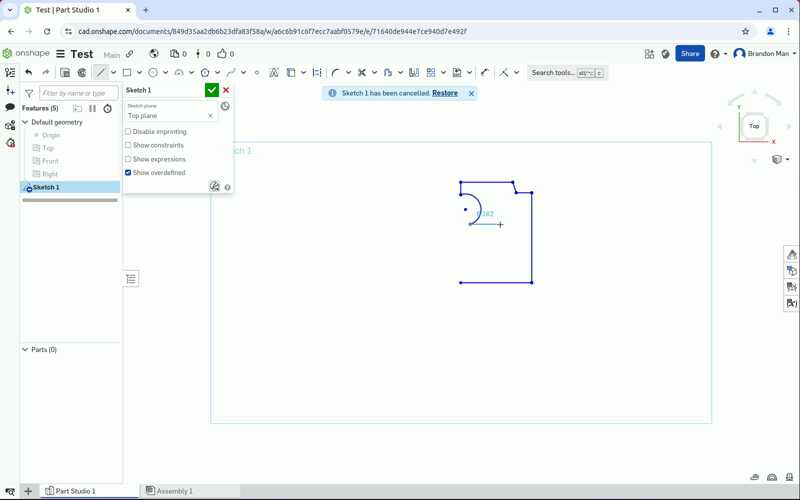
mouse_move(460, 224)
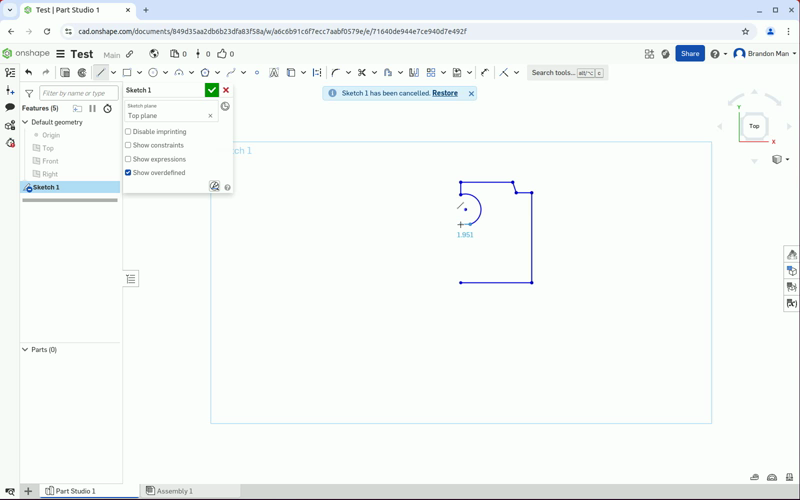
click(460, 224)
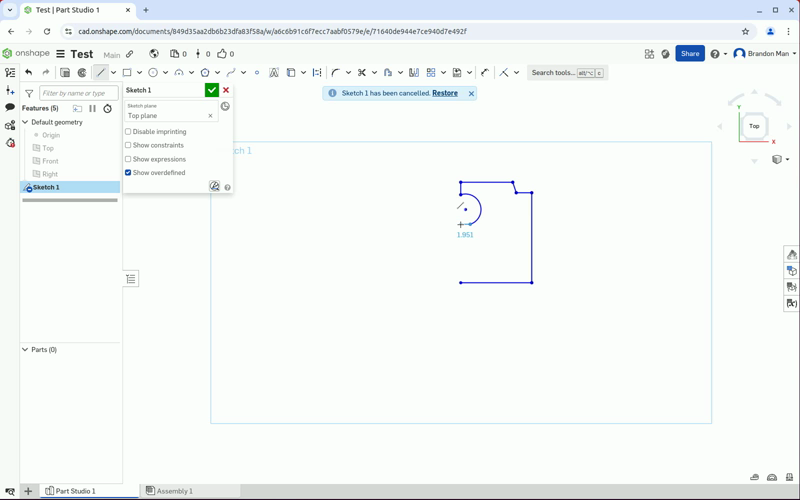
key_up(shift)
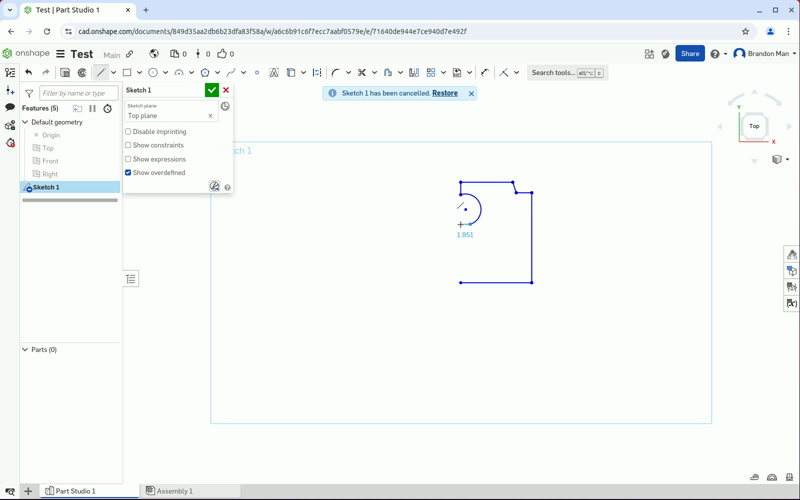
key_down(shift)
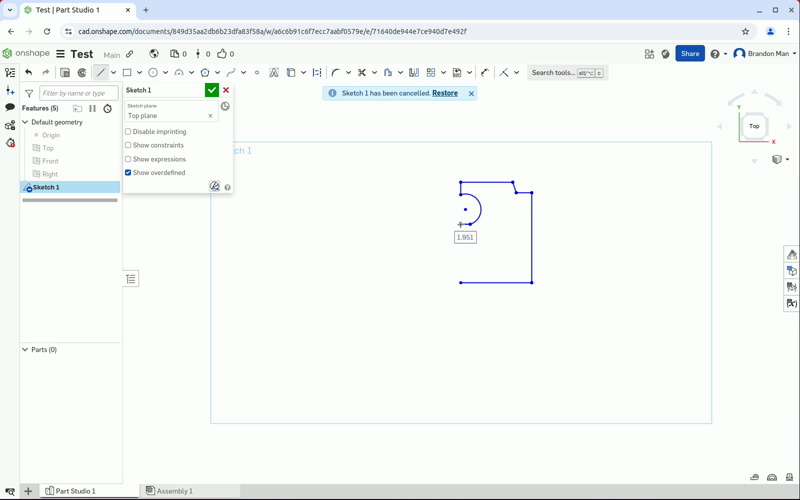
mouse_move(490, 224)
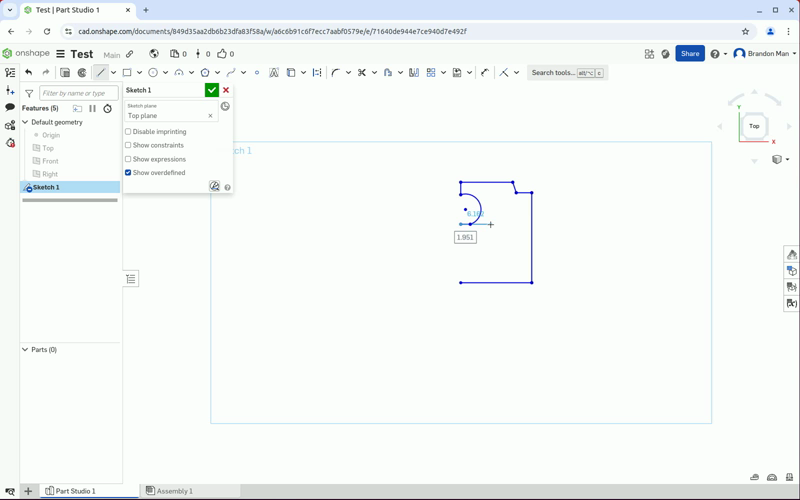
mouse_move(460, 240)
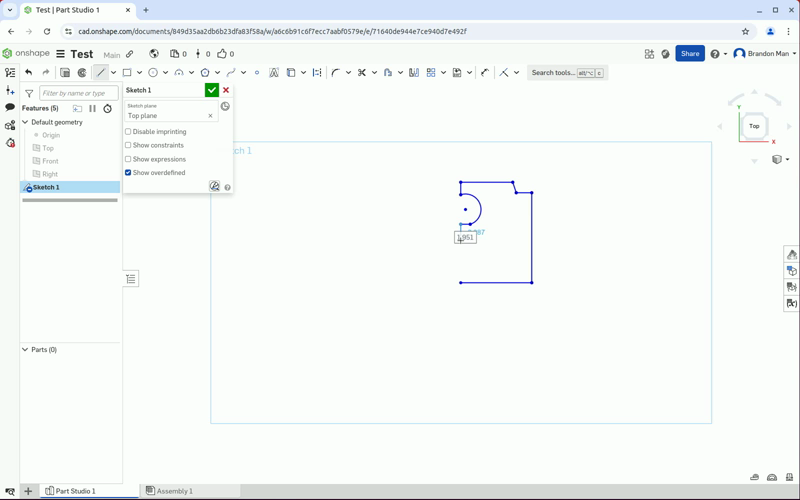
click(460, 240)
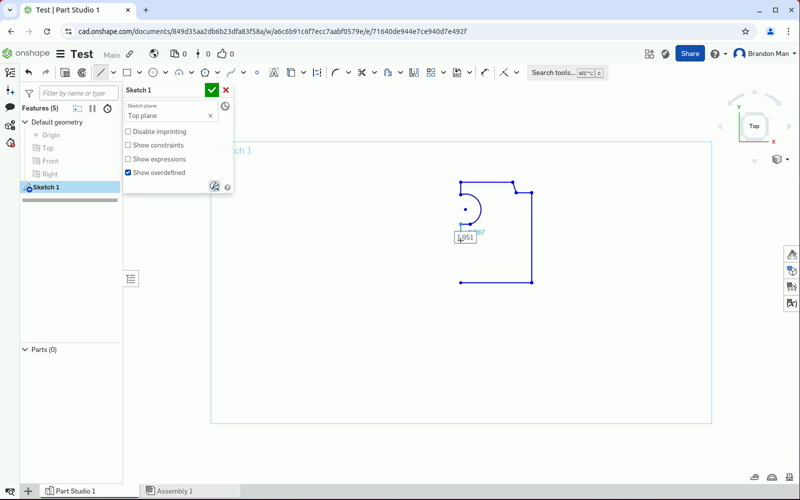
key_up(shift)
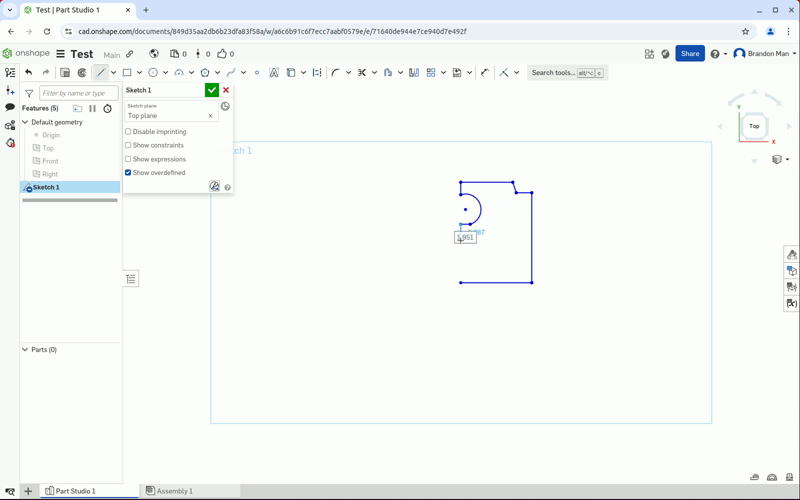
key_down(shift)
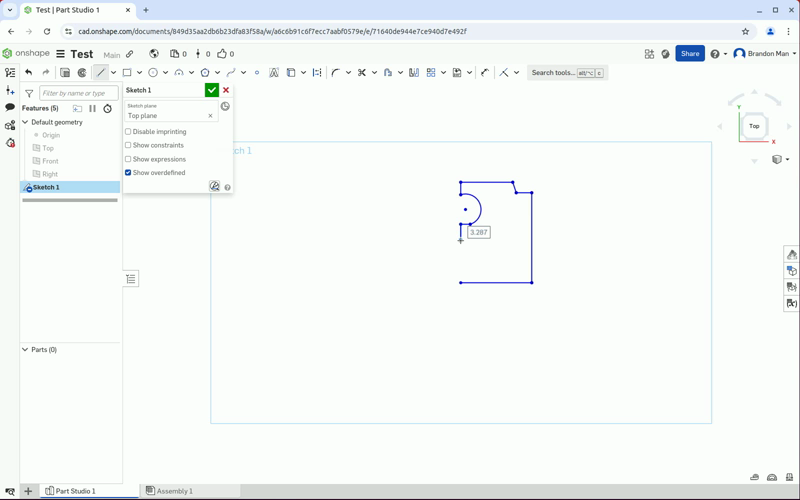
mouse_move(490, 240)
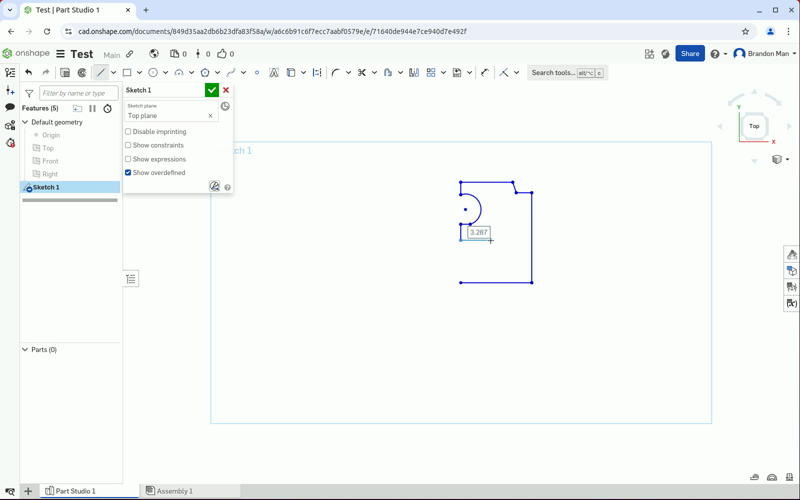
mouse_move(469, 240)
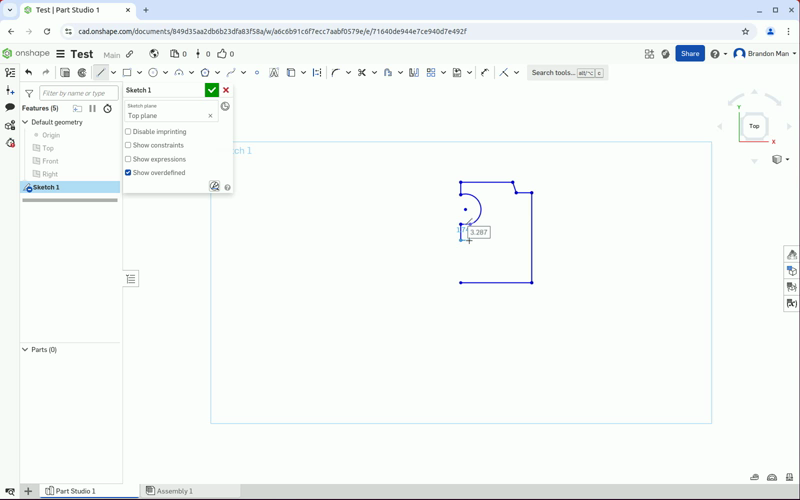
click(469, 240)
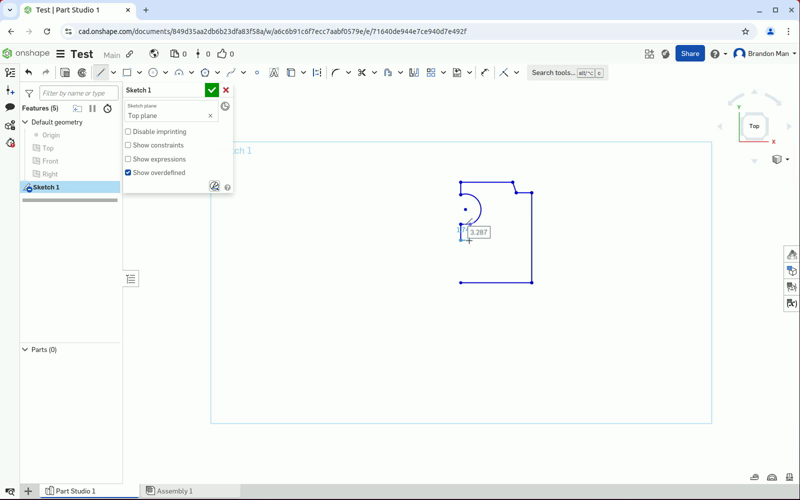
key_up(shift)
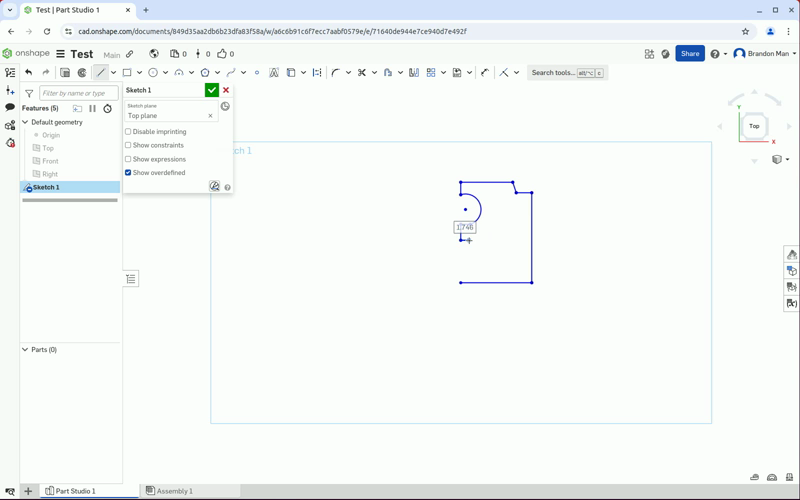
key_down(shift)
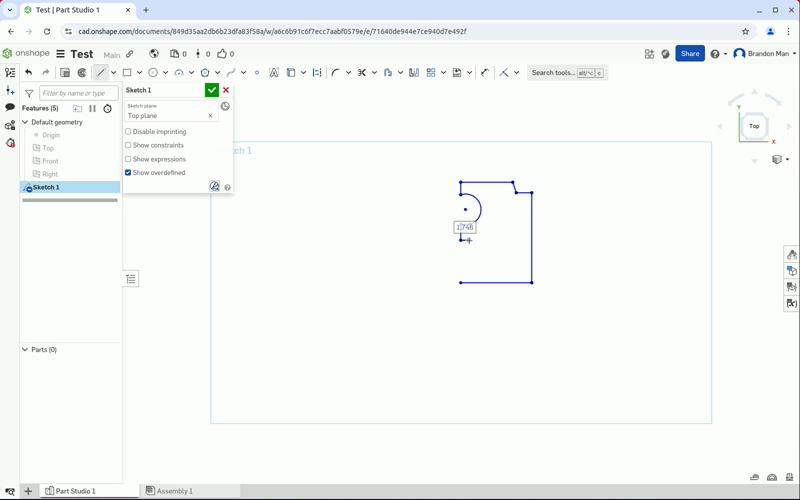
mouse_move(499, 240)
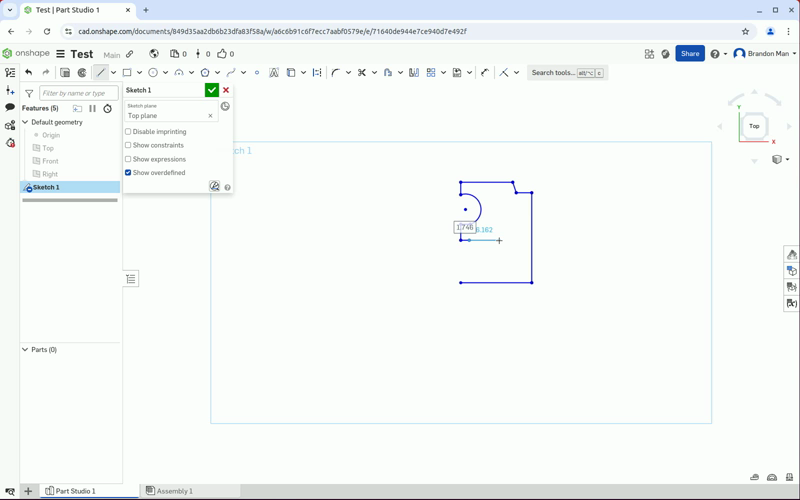
mouse_move(467, 267)
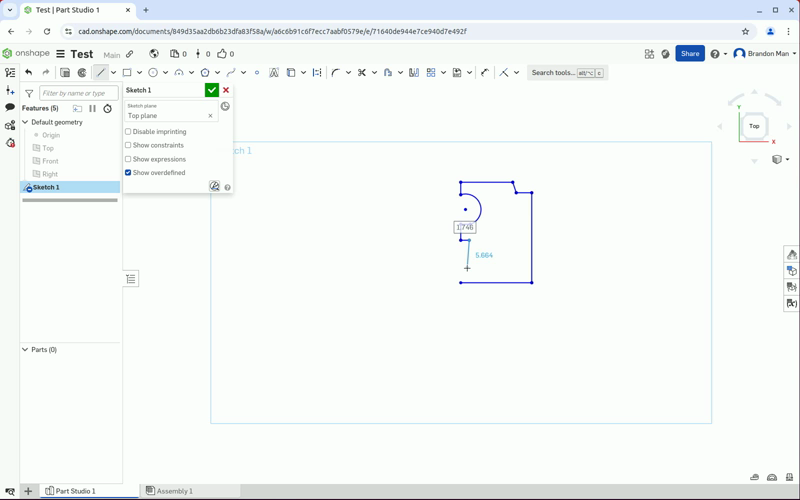
click(467, 267)
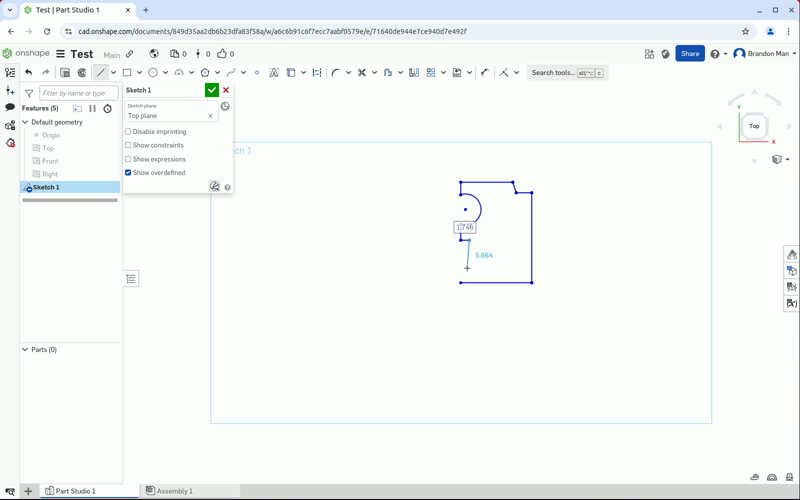
key_up(shift)
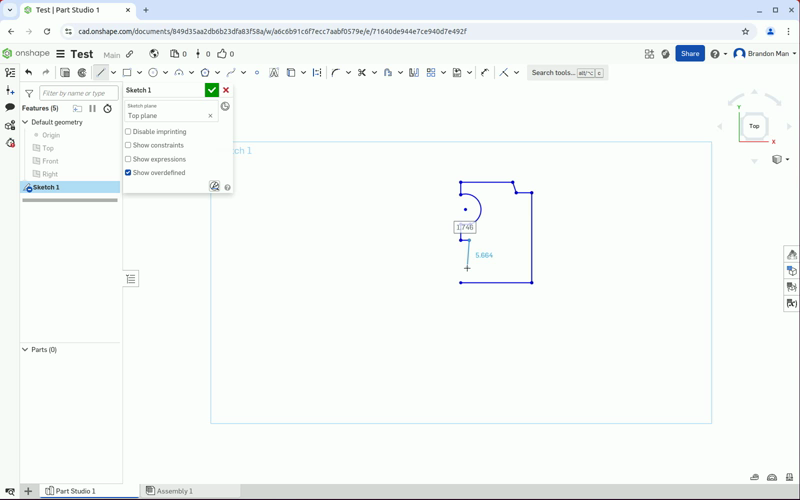
key_down(shift)
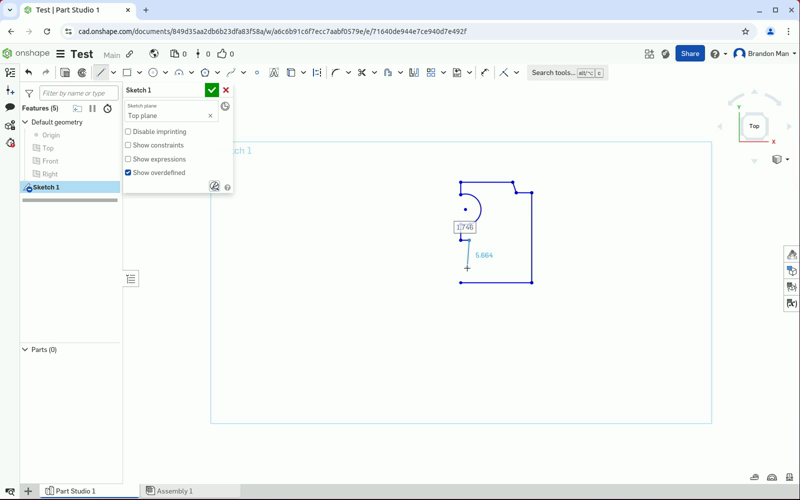
mouse_move(497, 267)
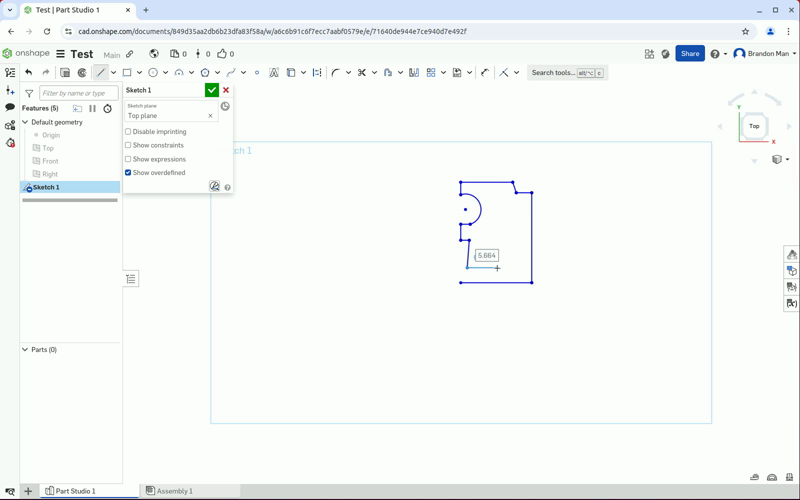
mouse_move(460, 267)
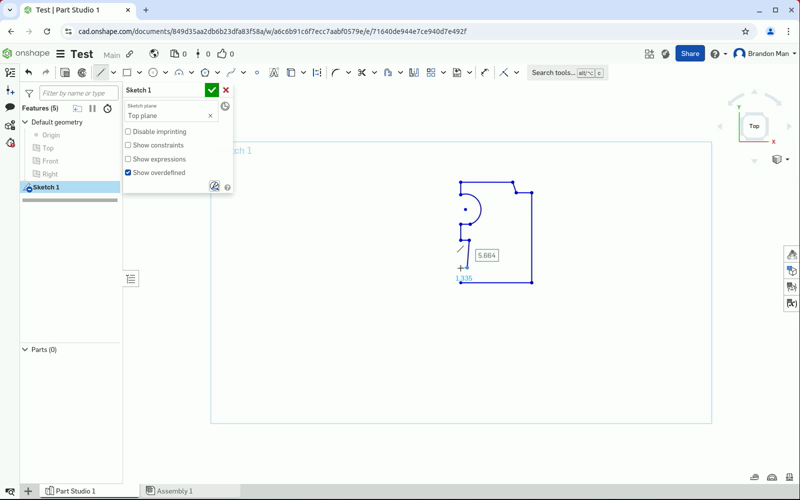
scroll(6)
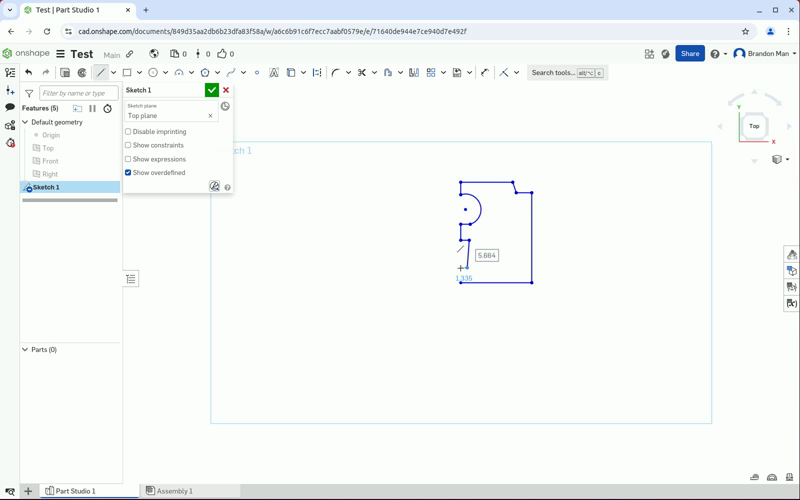
scroll(6)
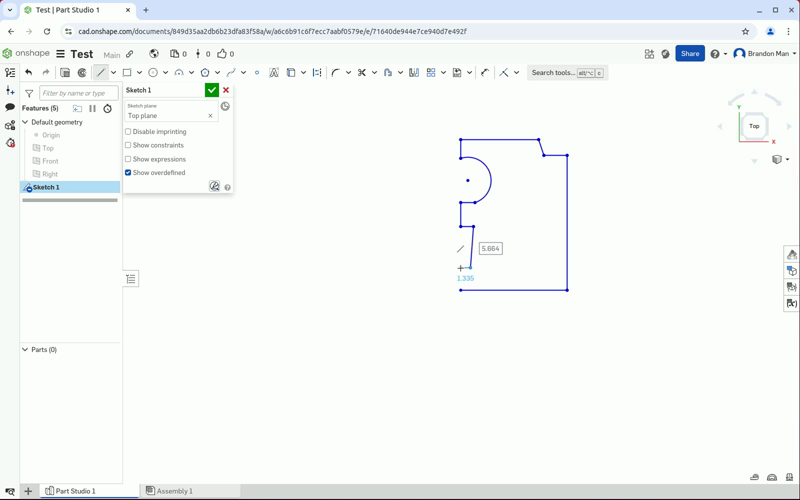
scroll(6)
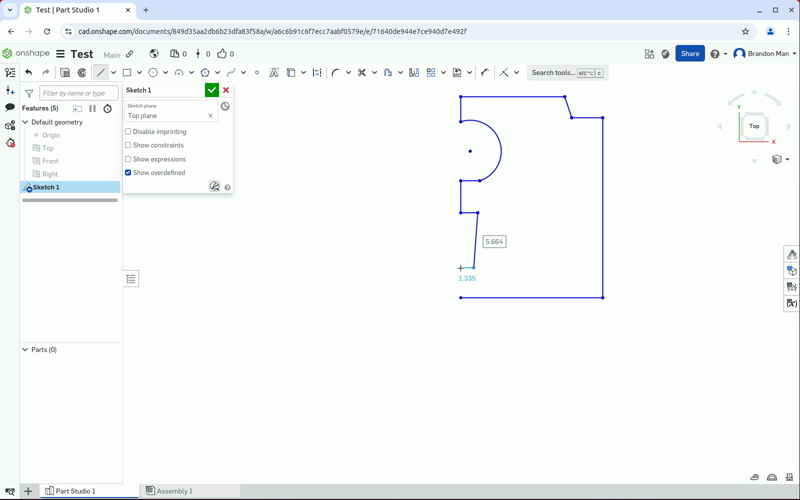
scroll(6)
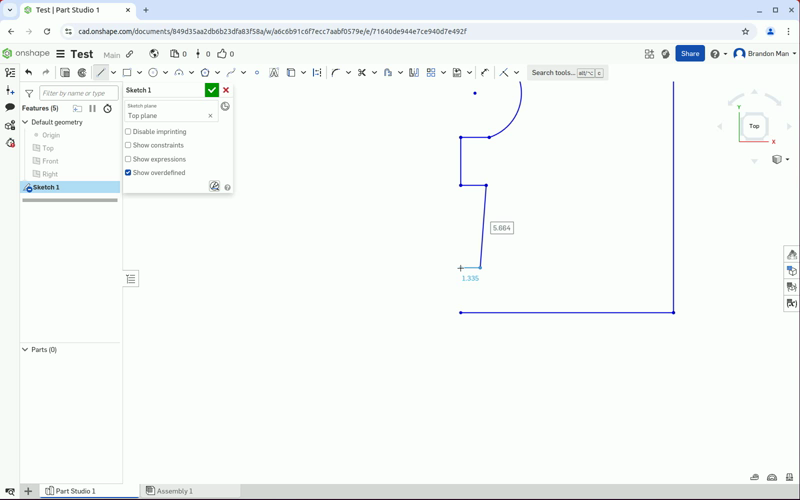
scroll(6)
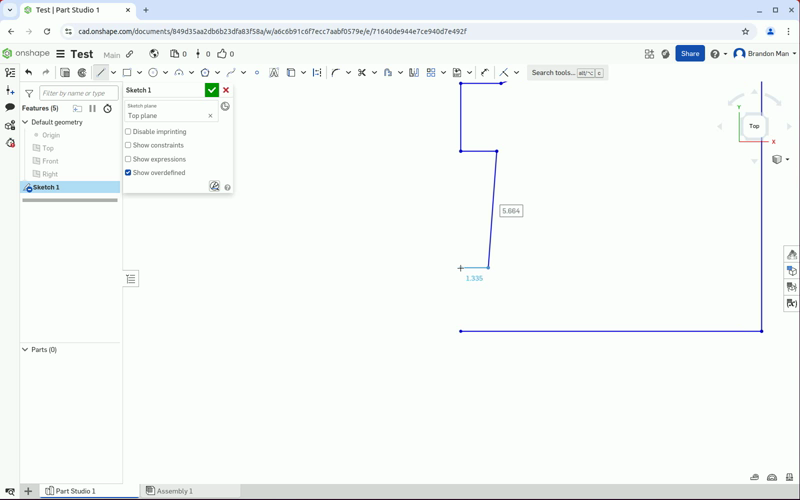
scroll(6)
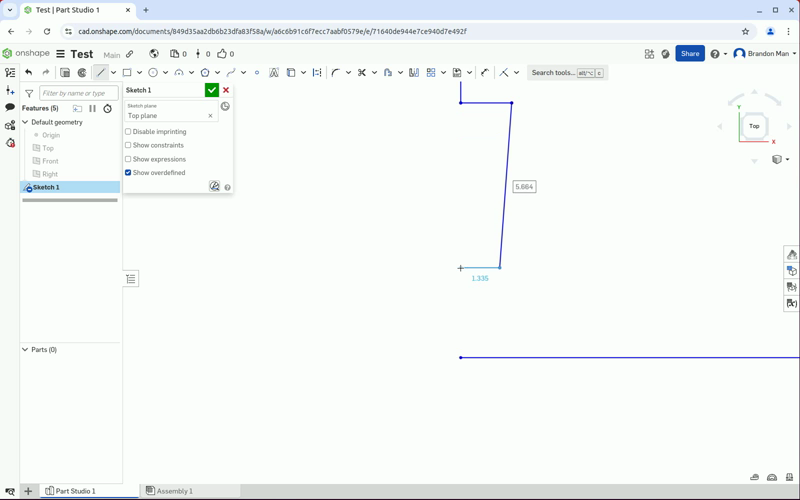
scroll(6)
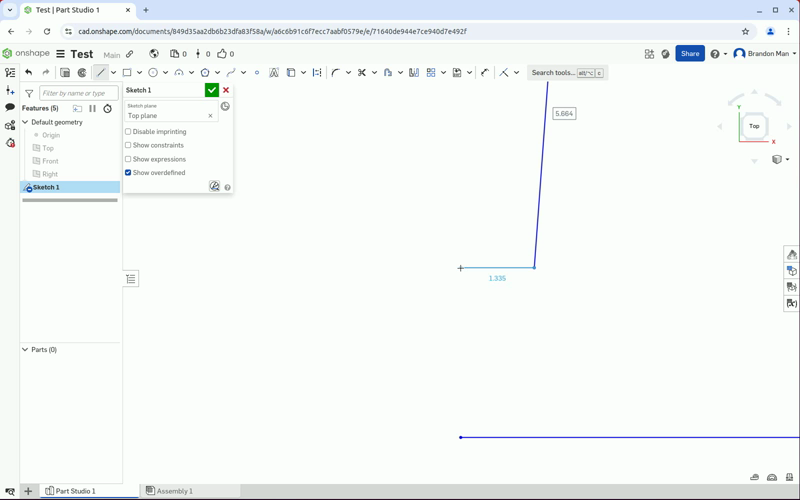
click(460, 267)
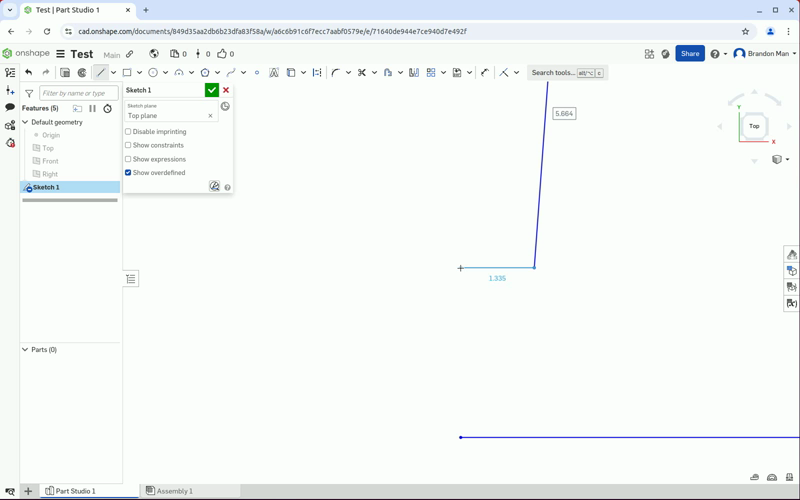
scroll(-6)
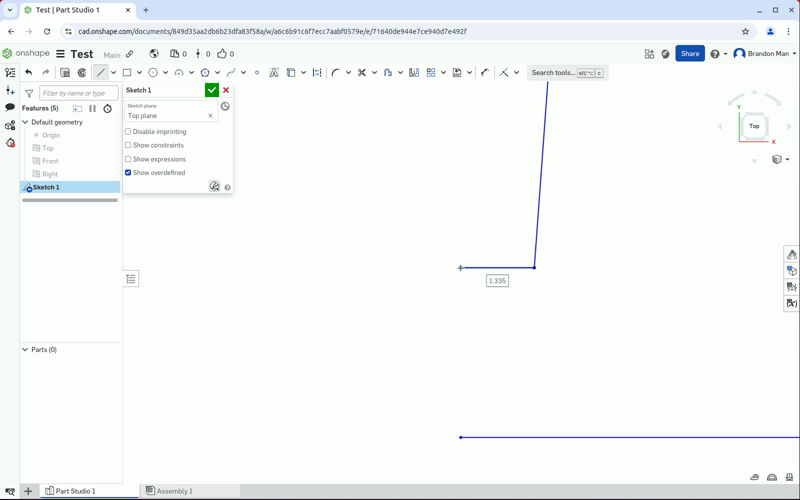
scroll(-6)
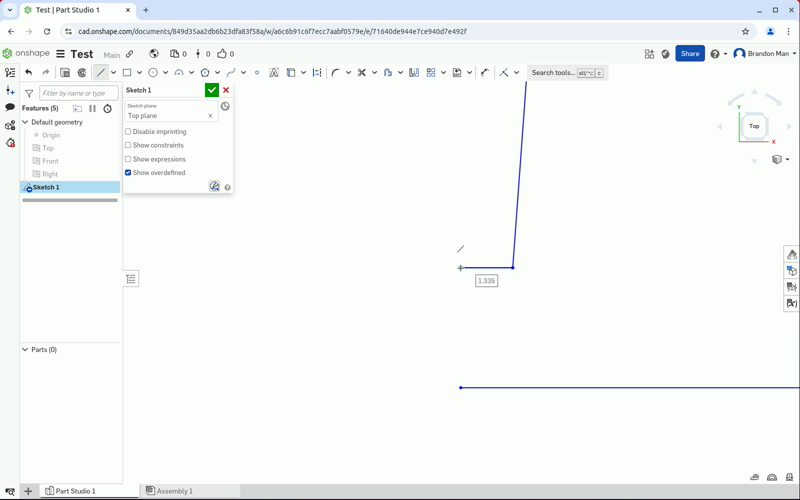
scroll(-6)
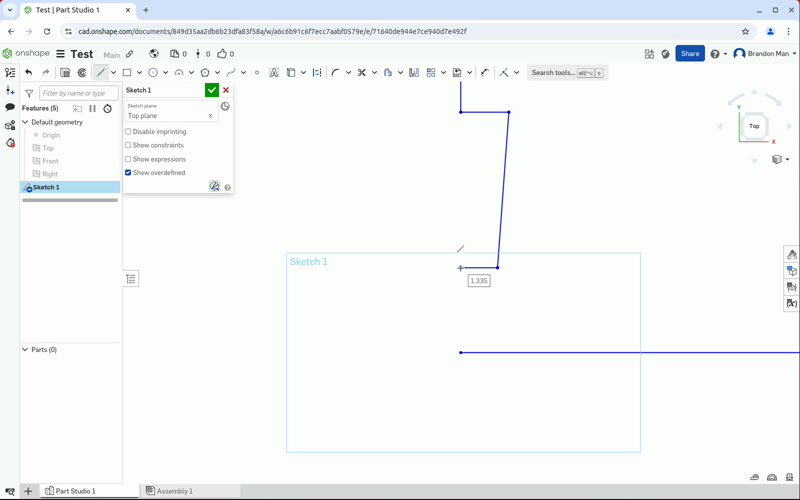
scroll(-6)
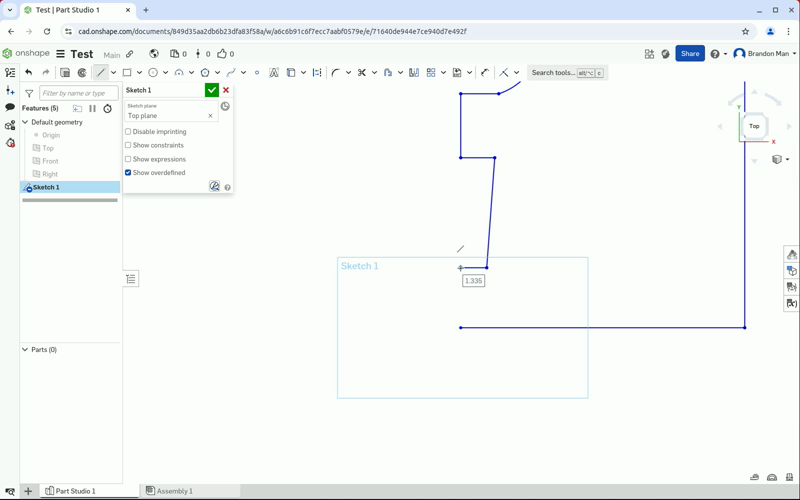
scroll(-6)
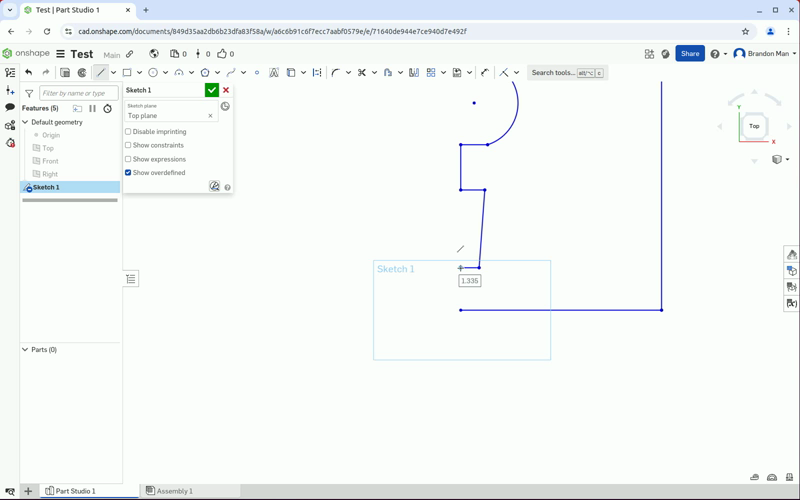
scroll(-6)
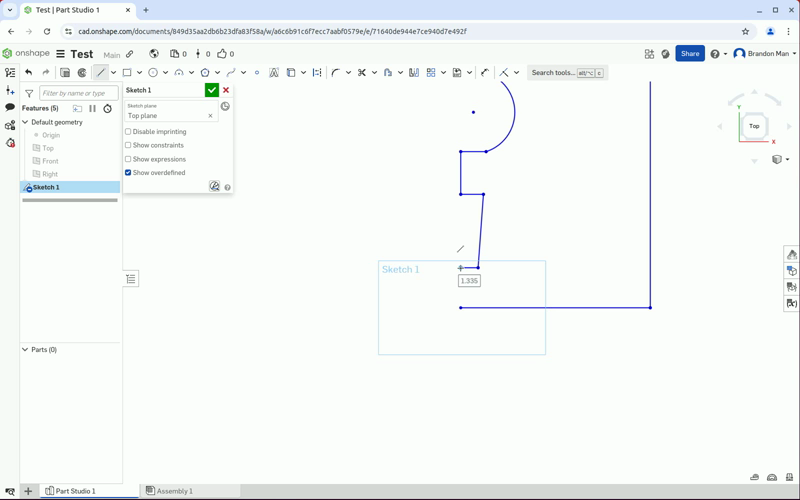
scroll(-6)
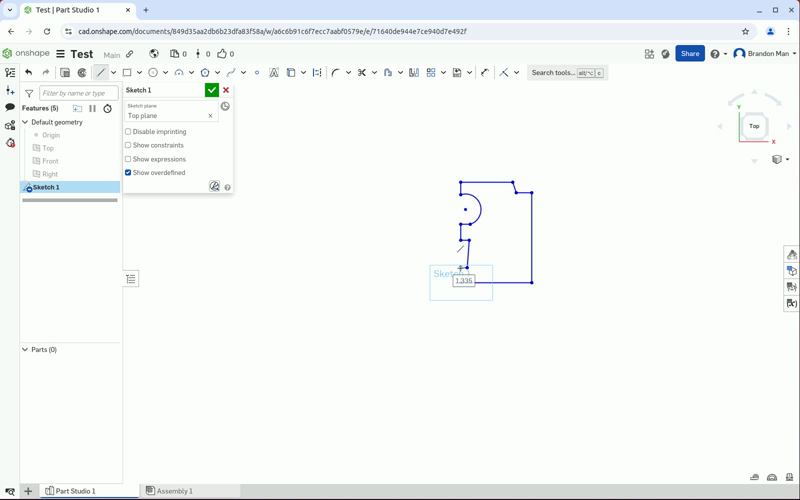
key_up(shift)
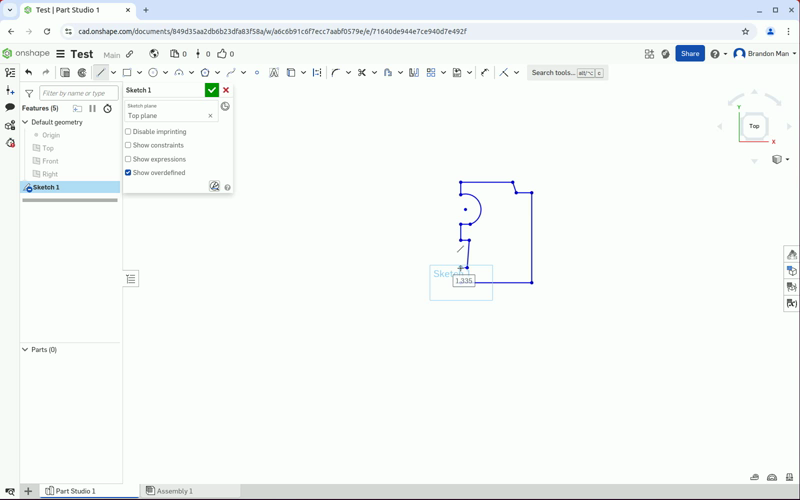
mouse_move(490, 267)
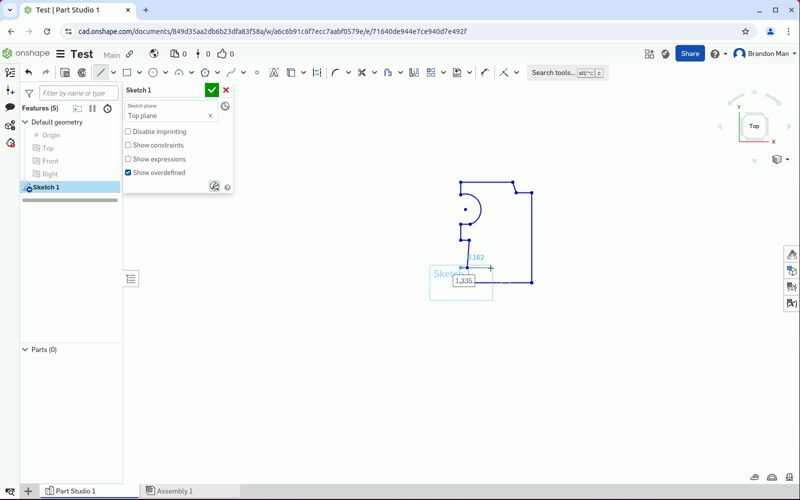
key_down(shift)
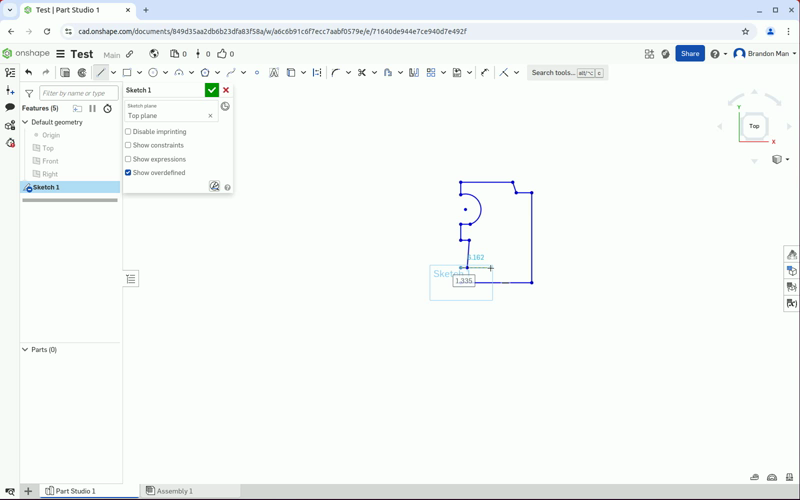
mouse_move(460, 282)
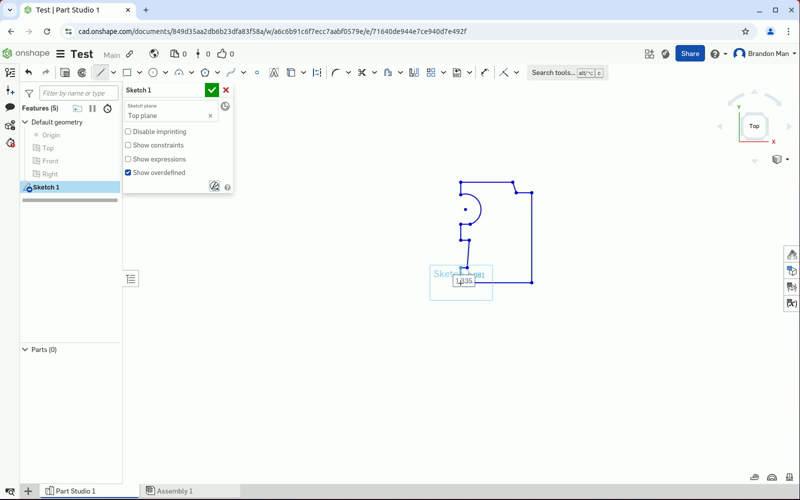
key_up(shift)
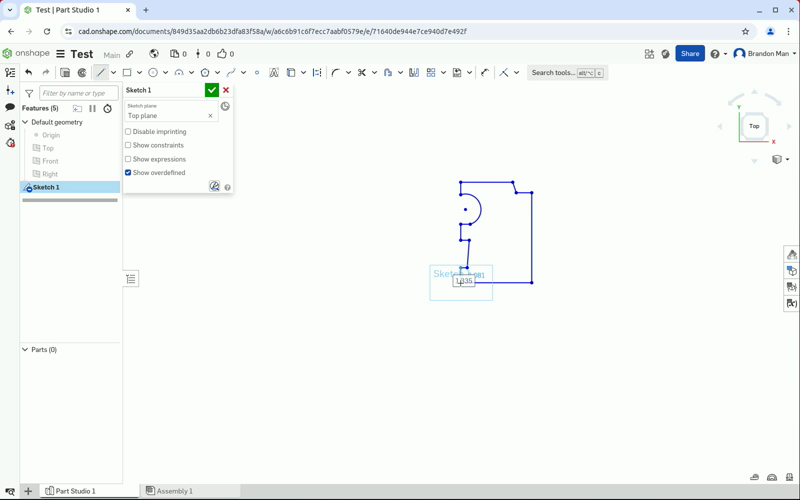
click(460, 282)
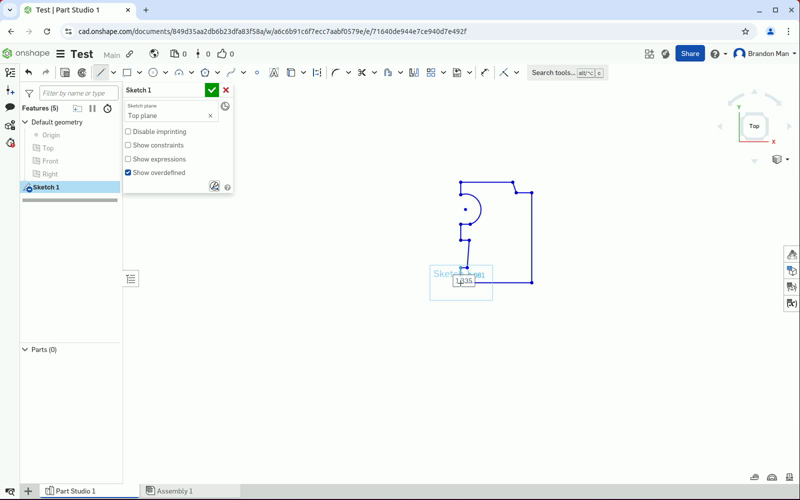
key(esc)
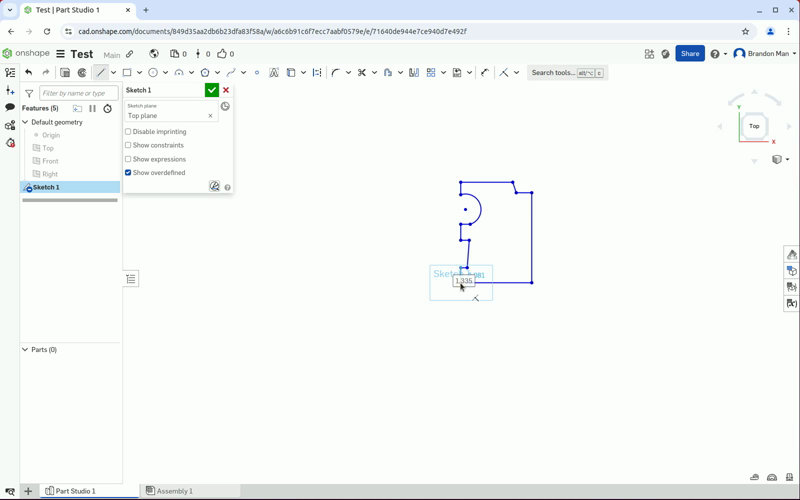
key(l)
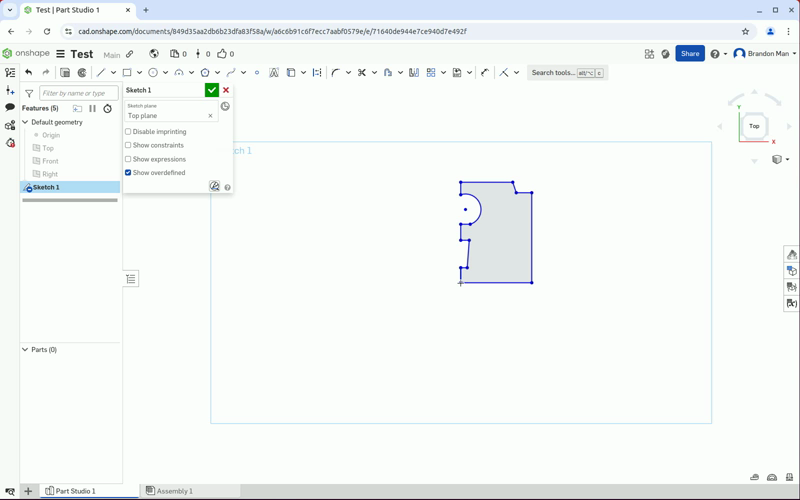
key_down(shift)
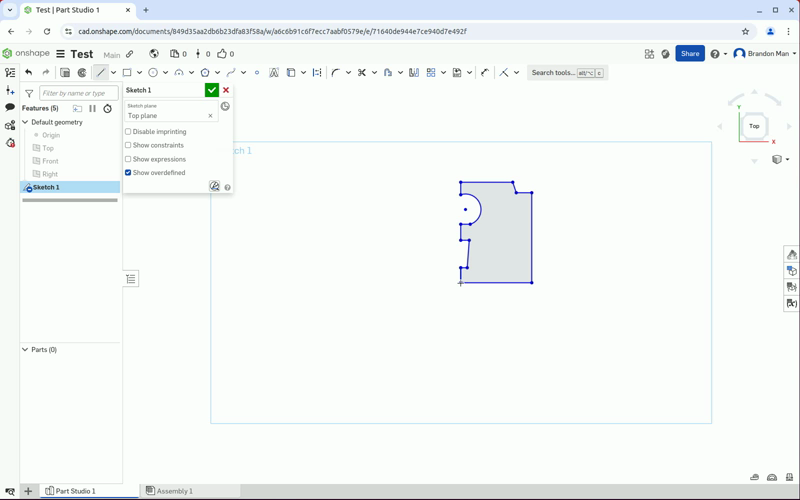
mouse_move(483, 228)
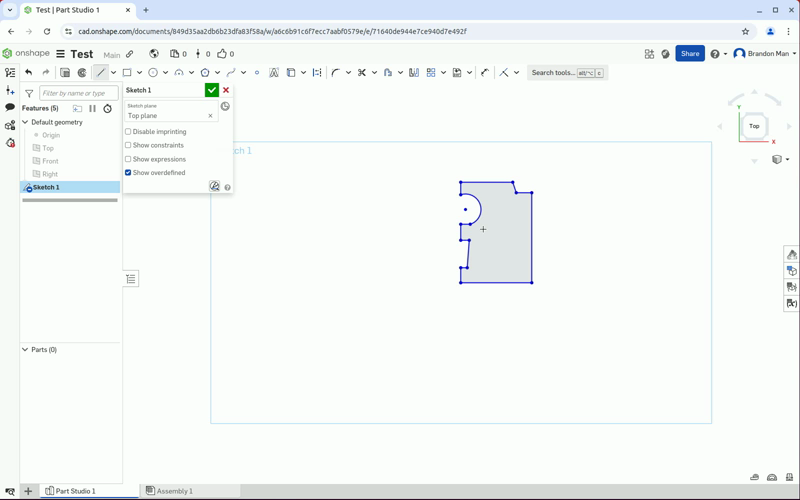
click(483, 228)
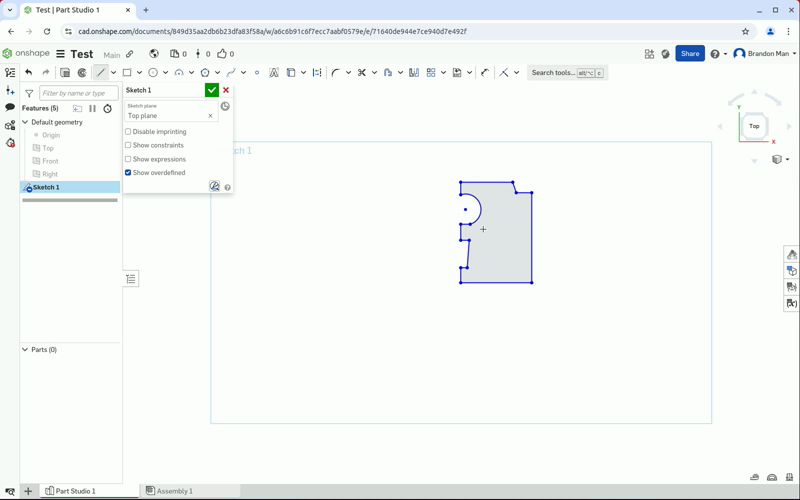
key_up(shift)
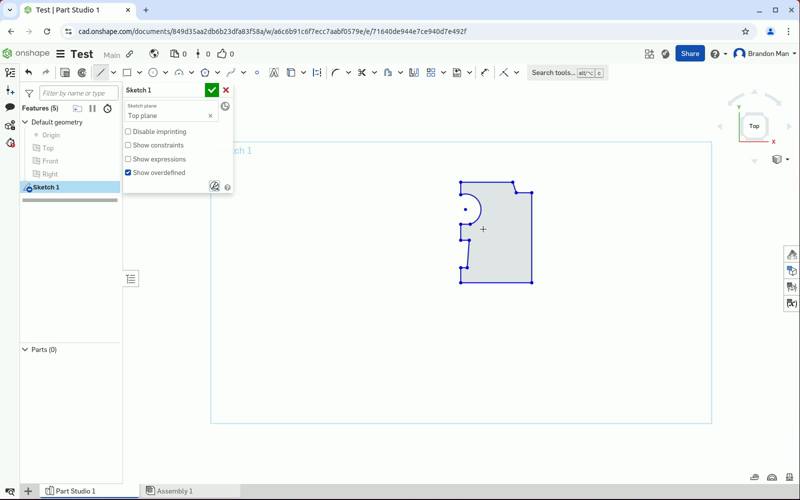
key_down(shift)
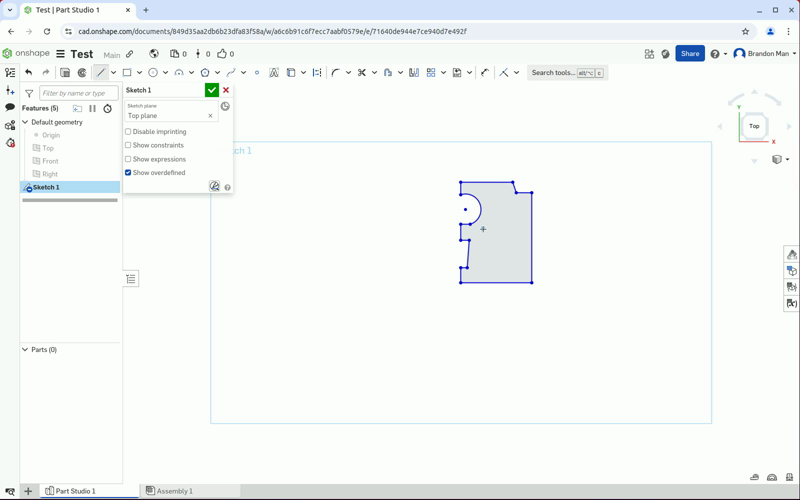
mouse_move(513, 228)
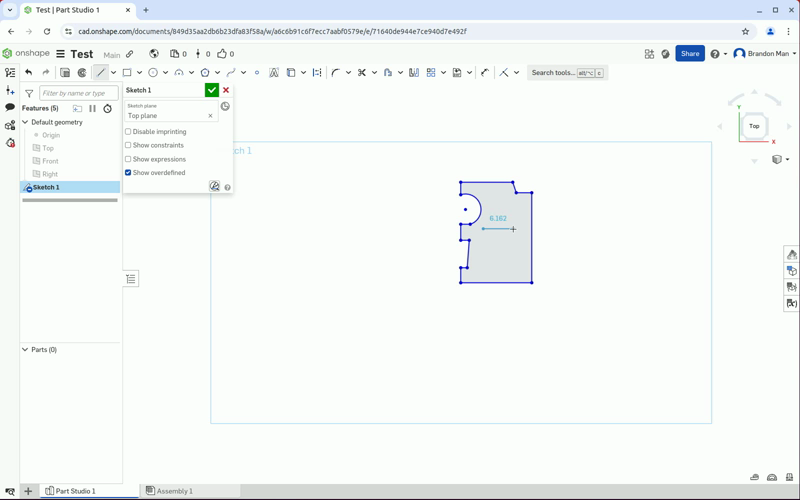
mouse_move(488, 228)
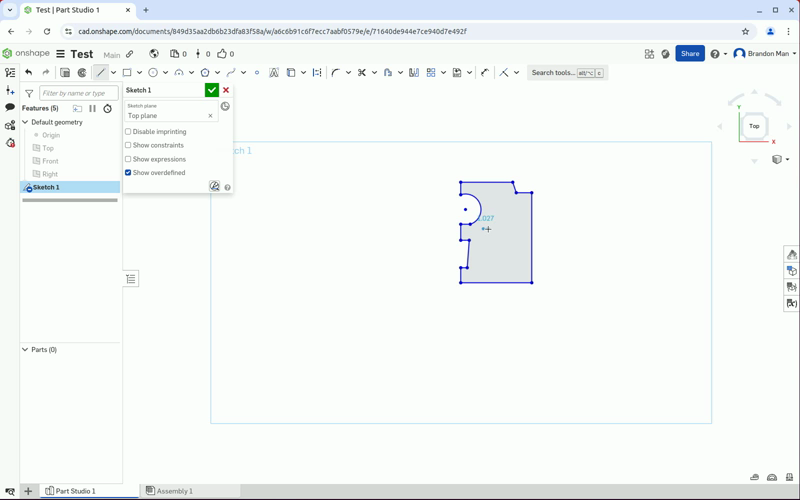
scroll(6)
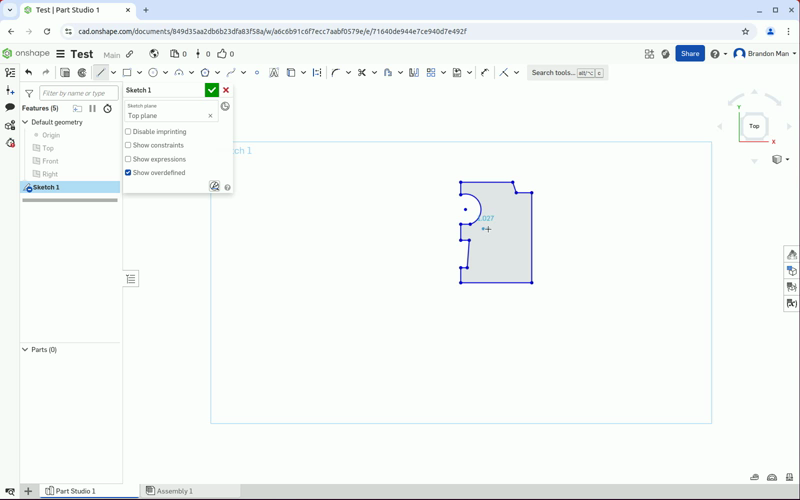
scroll(6)
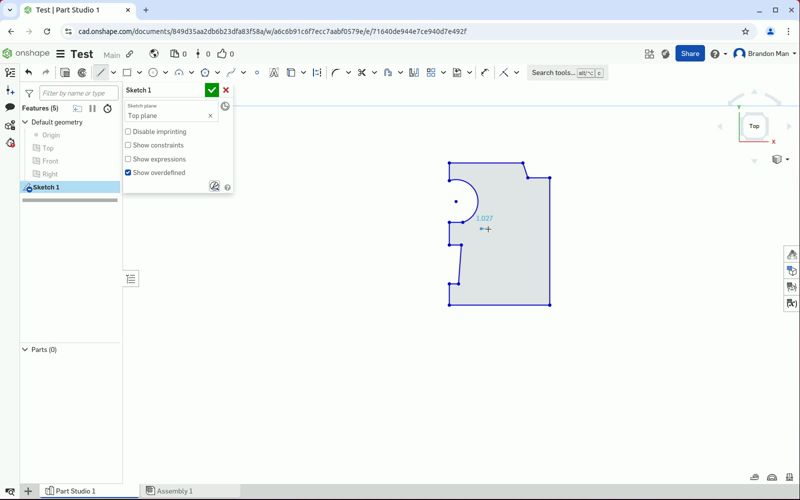
scroll(6)
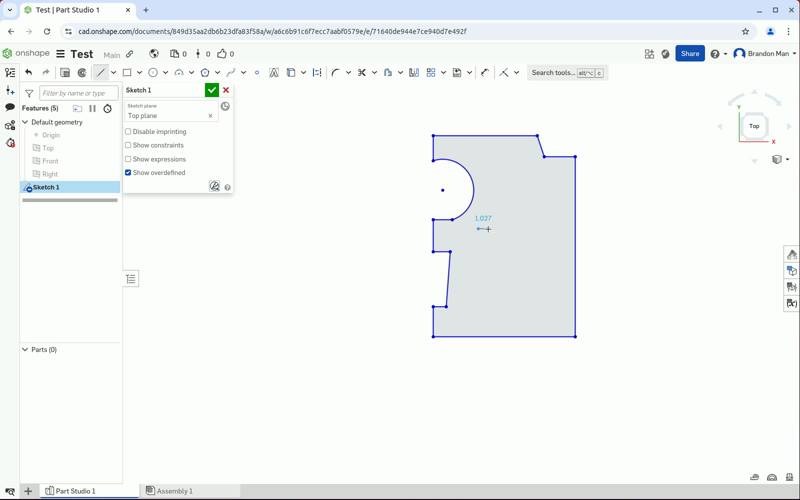
scroll(6)
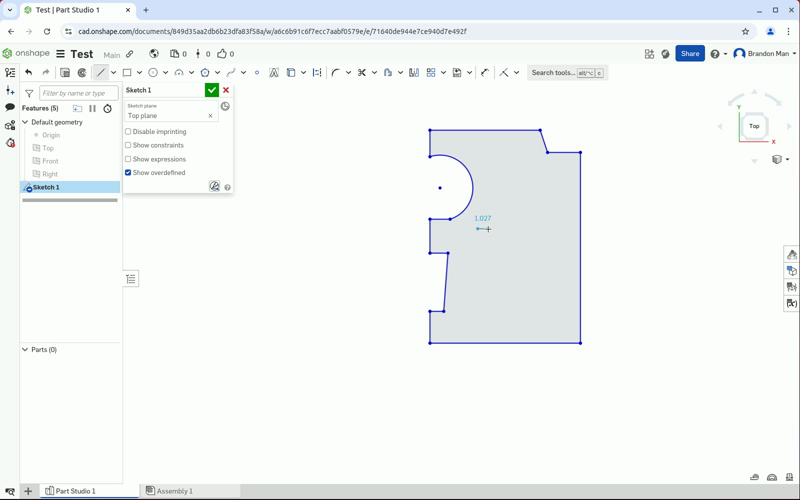
scroll(6)
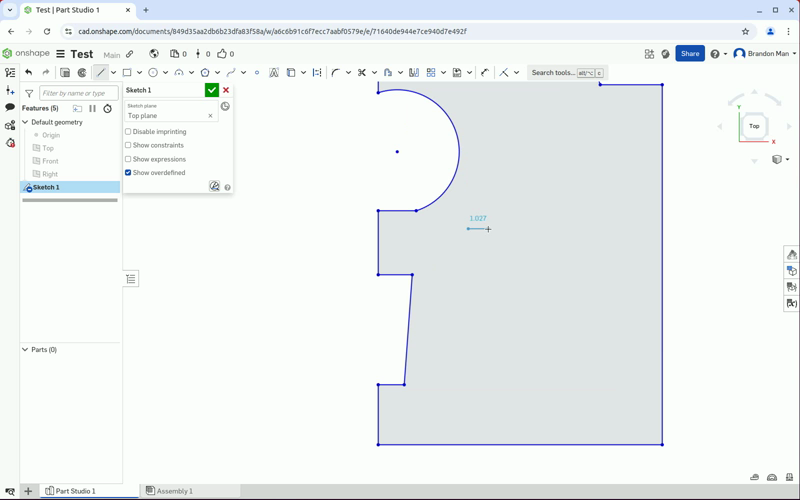
scroll(6)
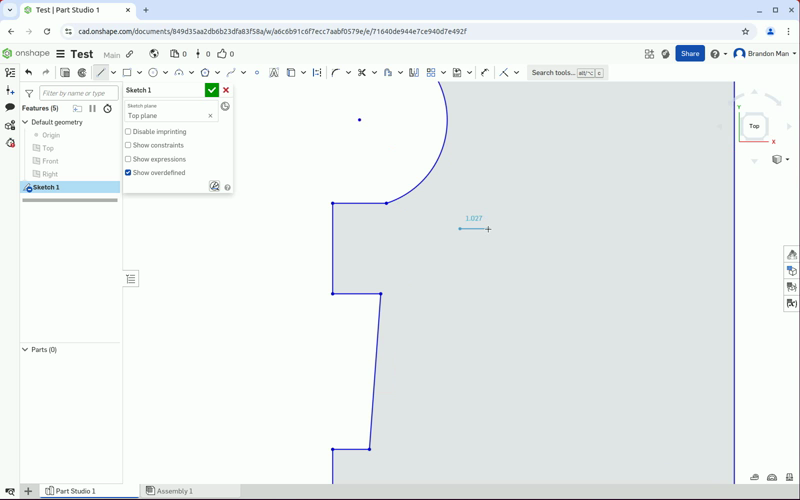
scroll(6)
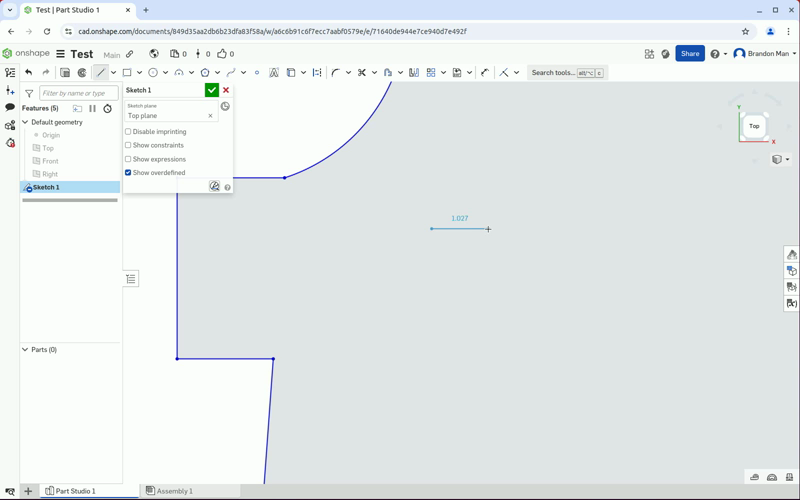
click(488, 228)
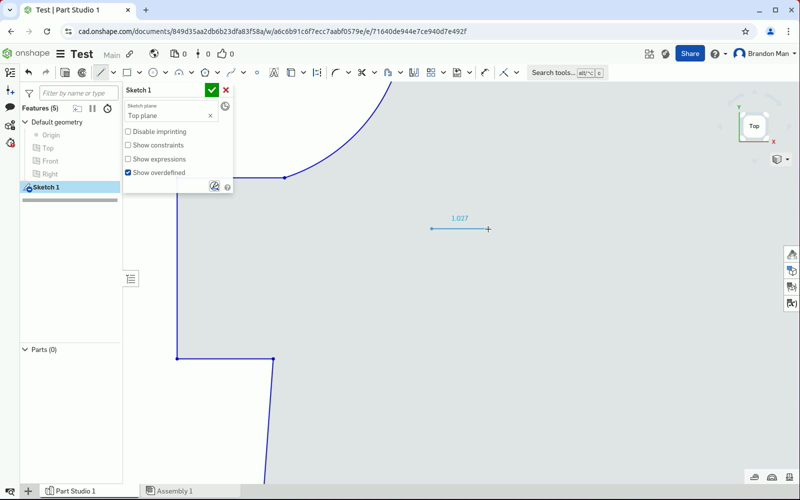
scroll(-6)
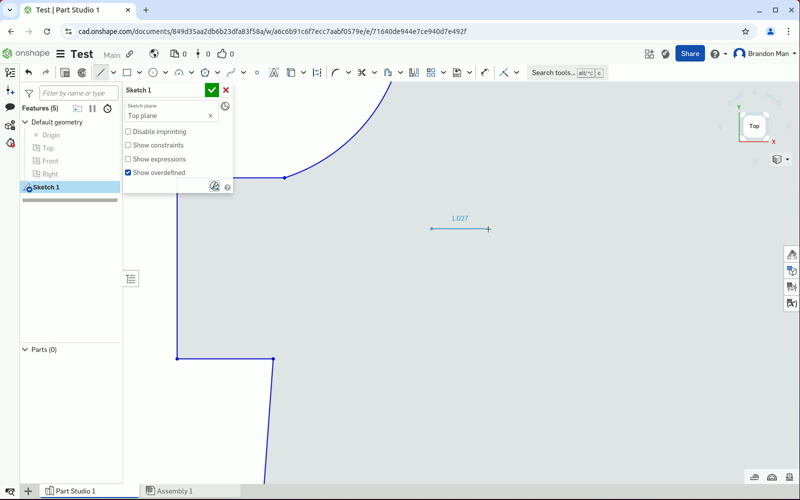
scroll(-6)
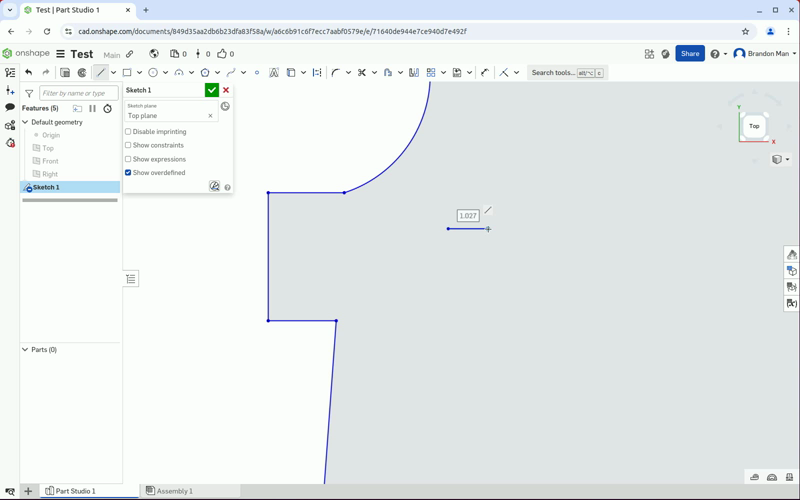
scroll(-6)
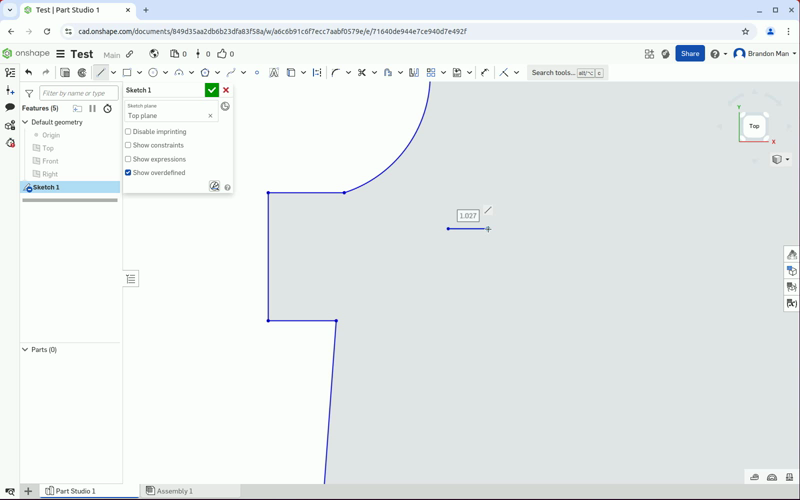
scroll(-6)
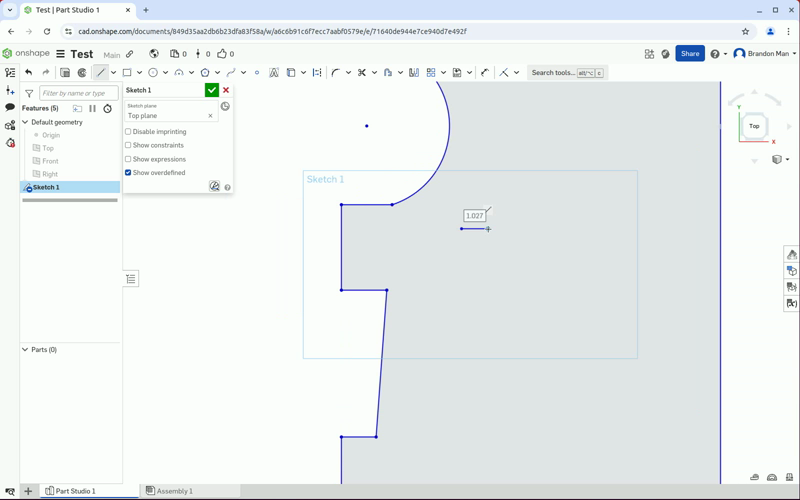
scroll(-6)
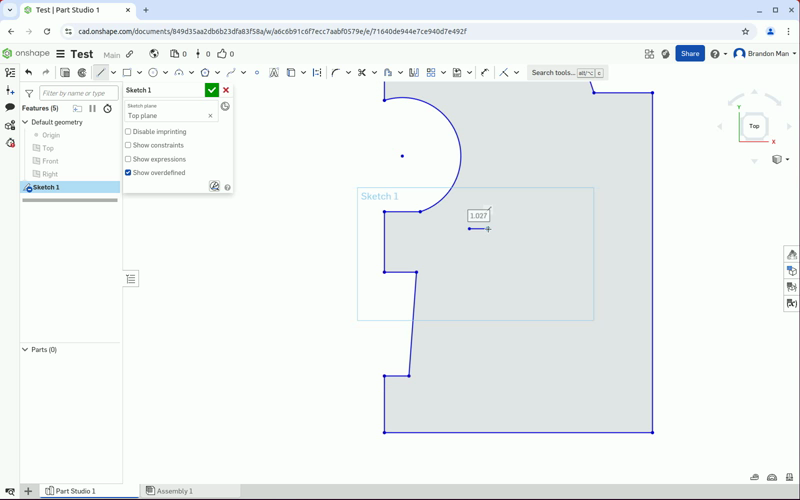
scroll(-6)
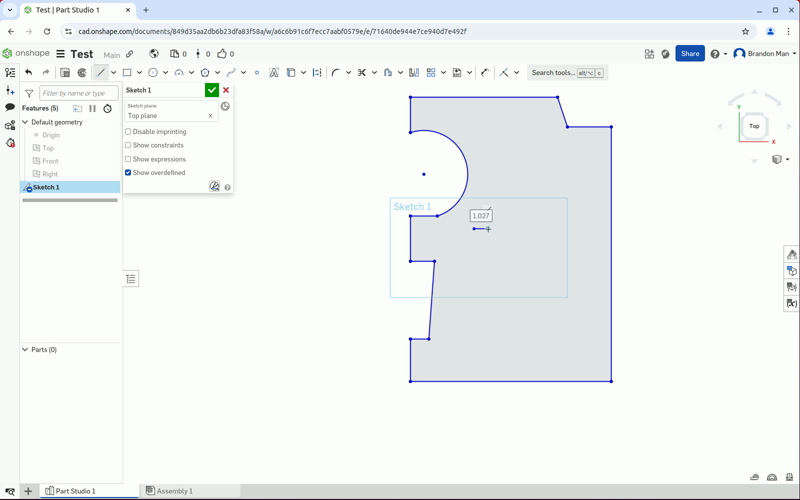
scroll(-6)
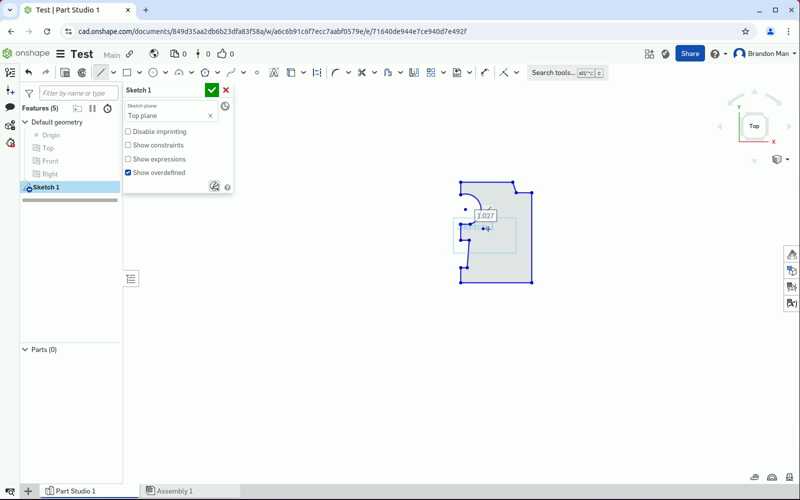
key_up(shift)
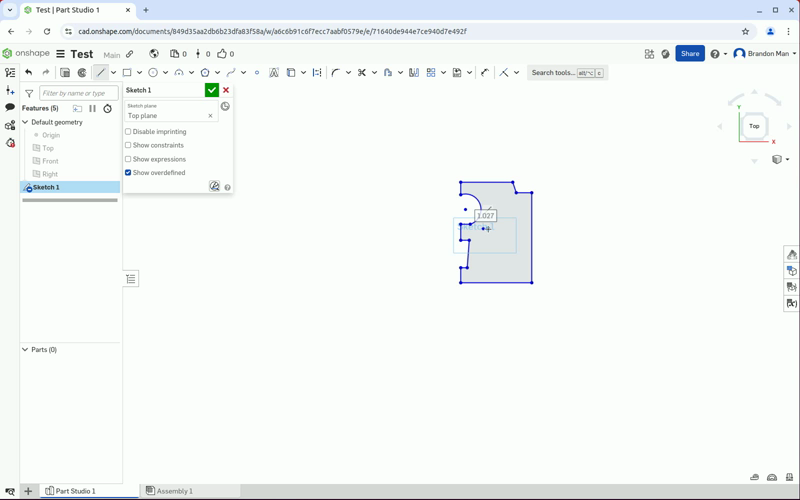
key_down(shift)
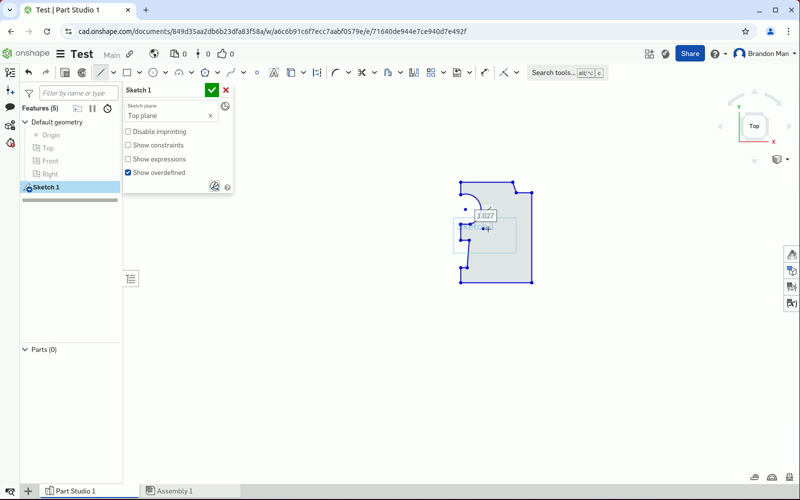
mouse_move(518, 228)
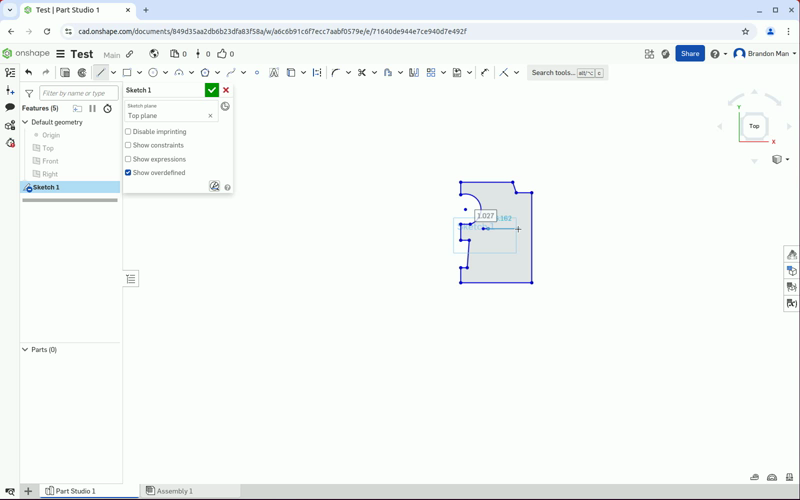
mouse_move(488, 219)
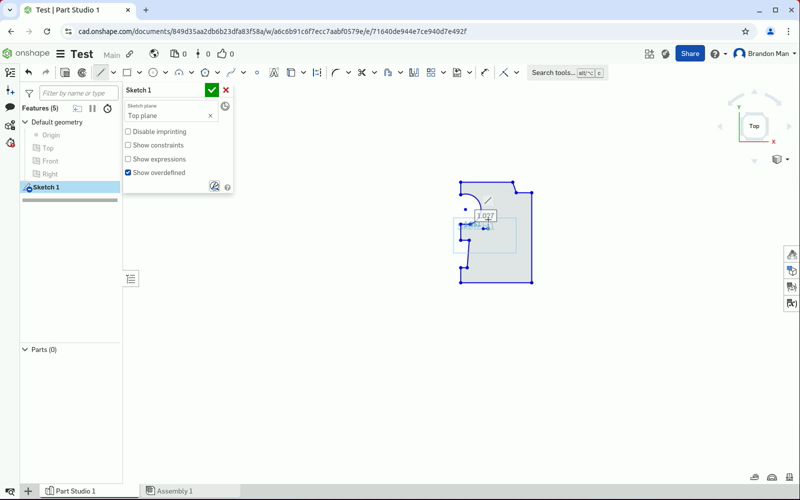
click(488, 219)
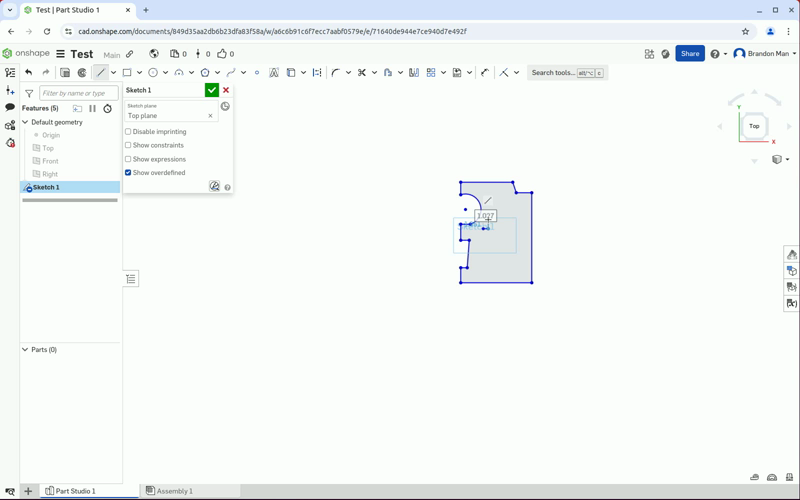
key_up(shift)
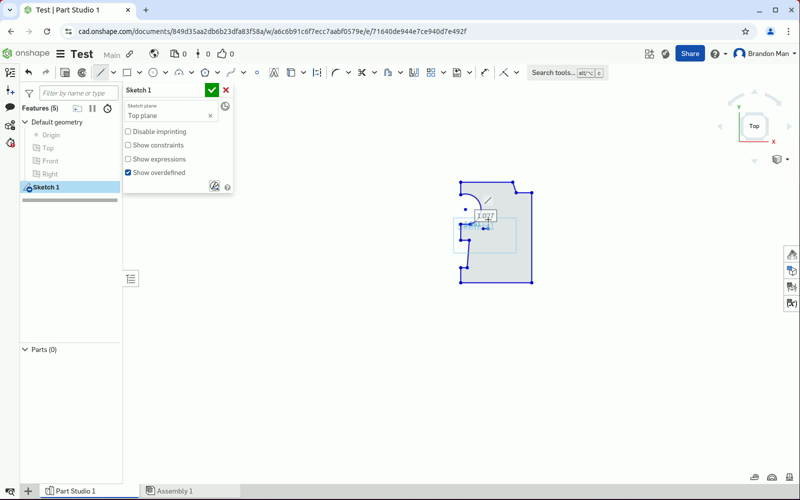
key_down(shift)
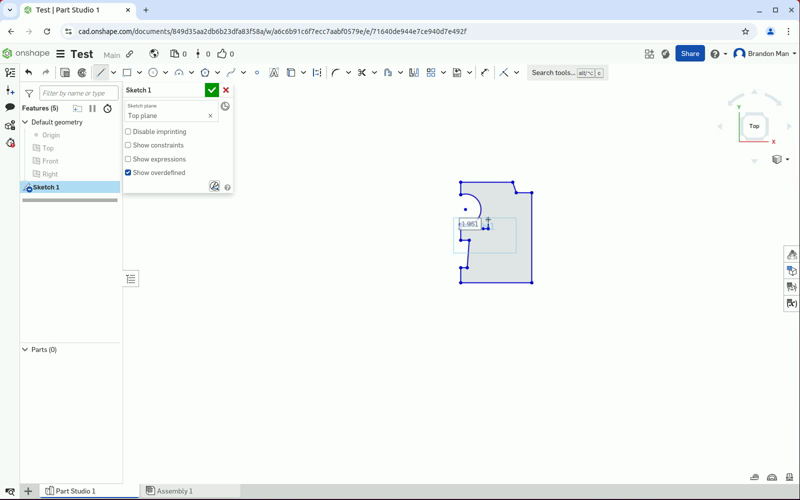
mouse_move(518, 219)
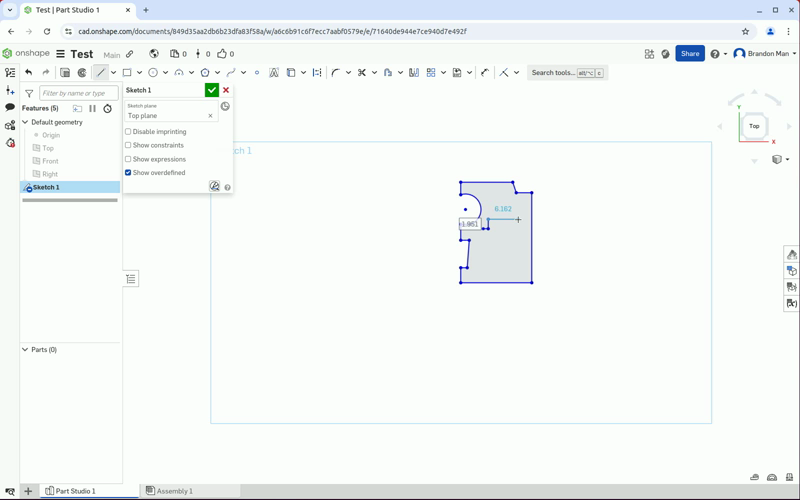
mouse_move(483, 219)
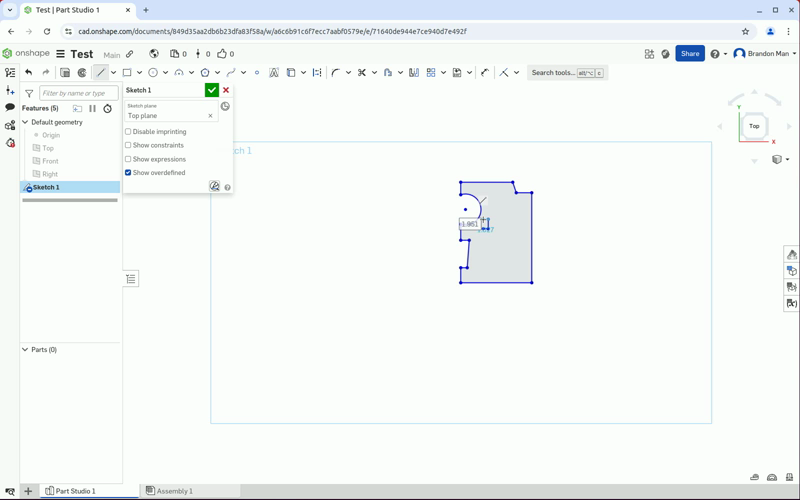
scroll(6)
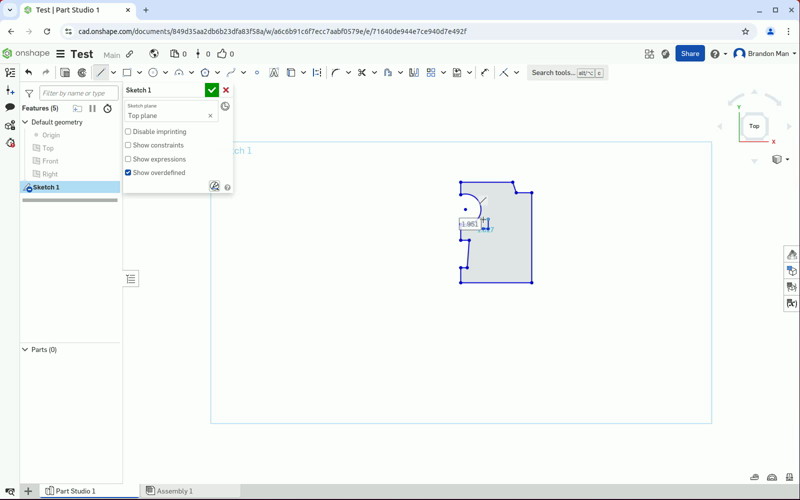
scroll(6)
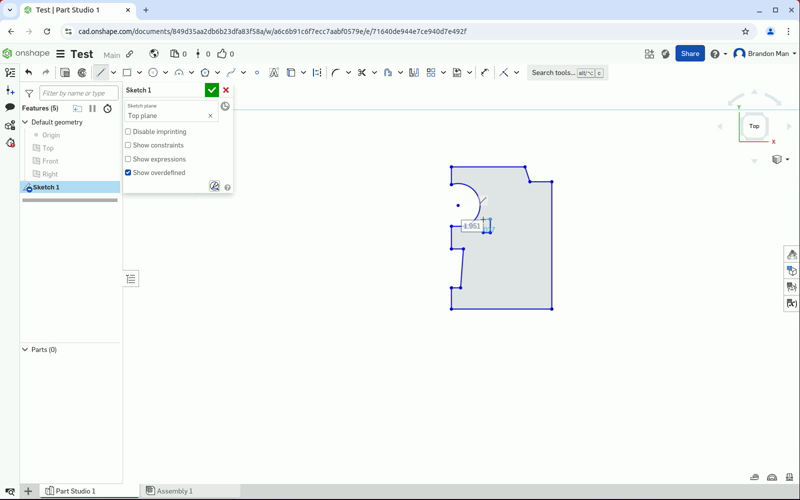
scroll(6)
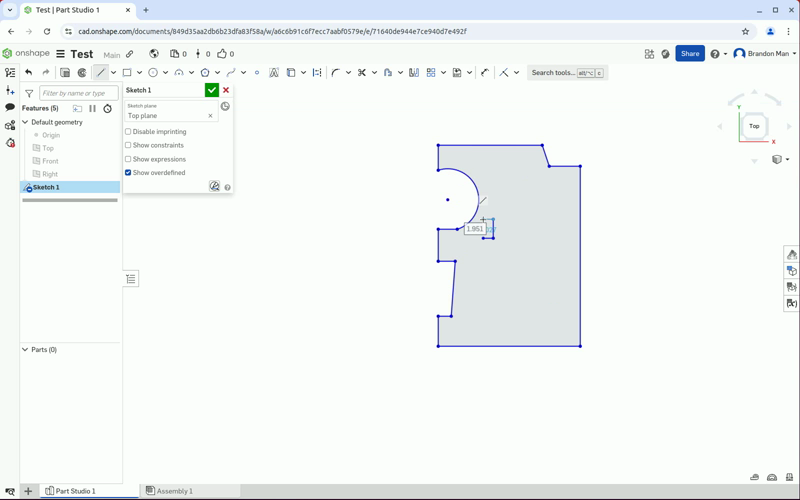
scroll(6)
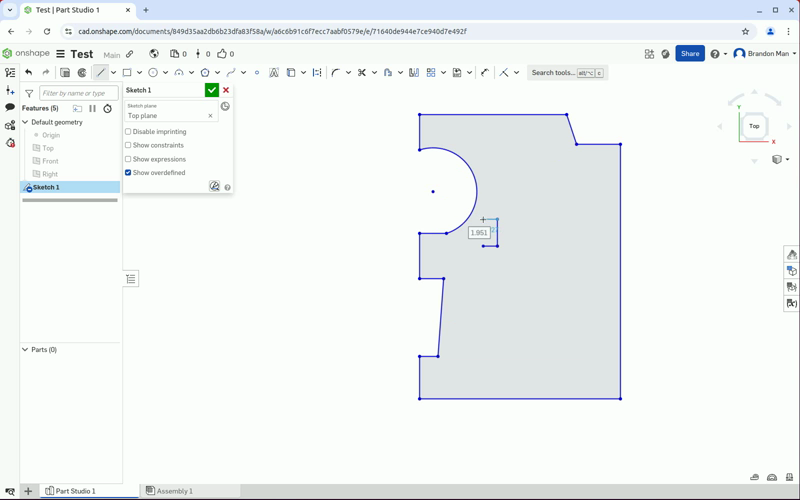
scroll(6)
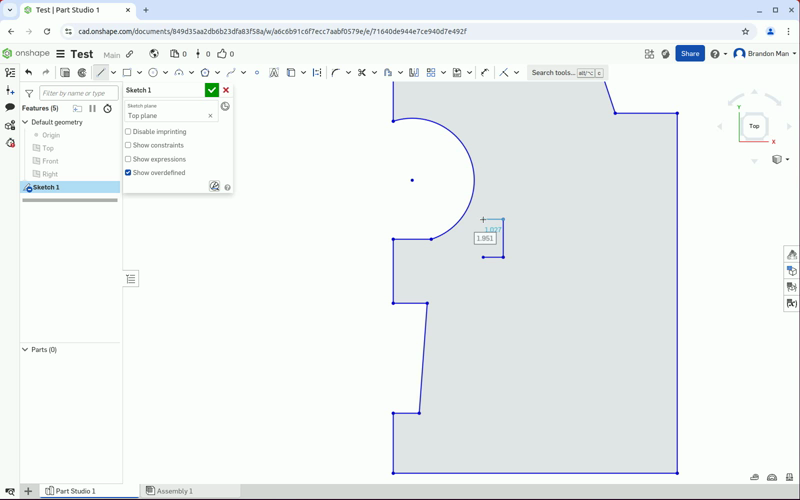
scroll(6)
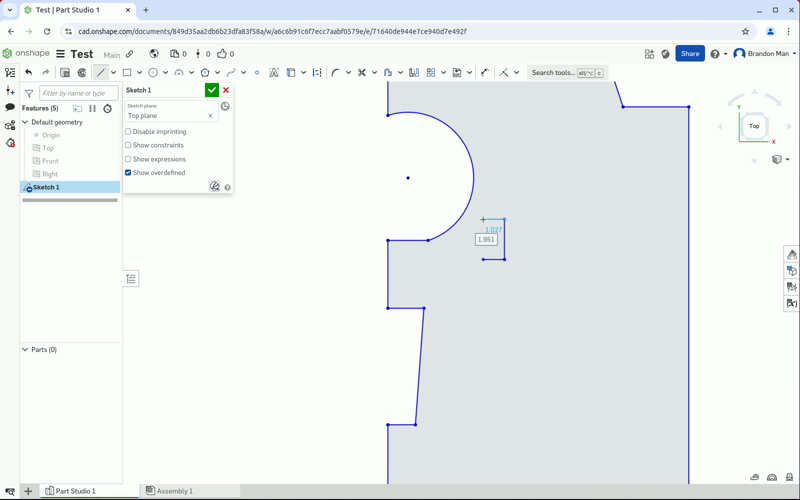
scroll(6)
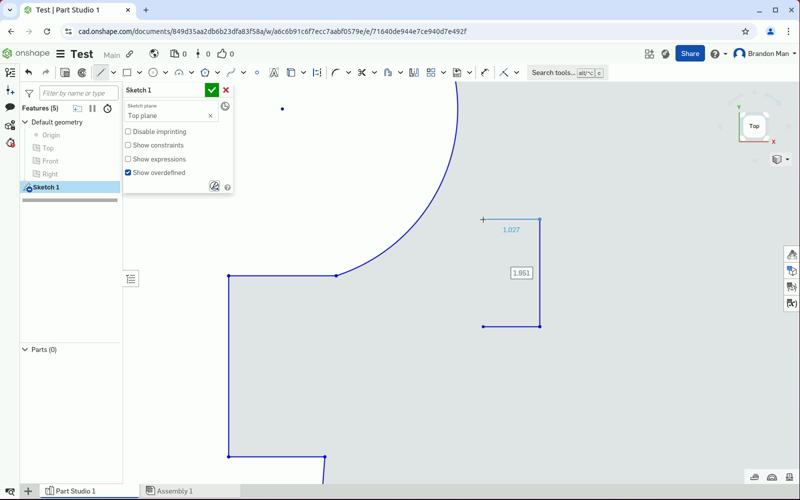
click(483, 219)
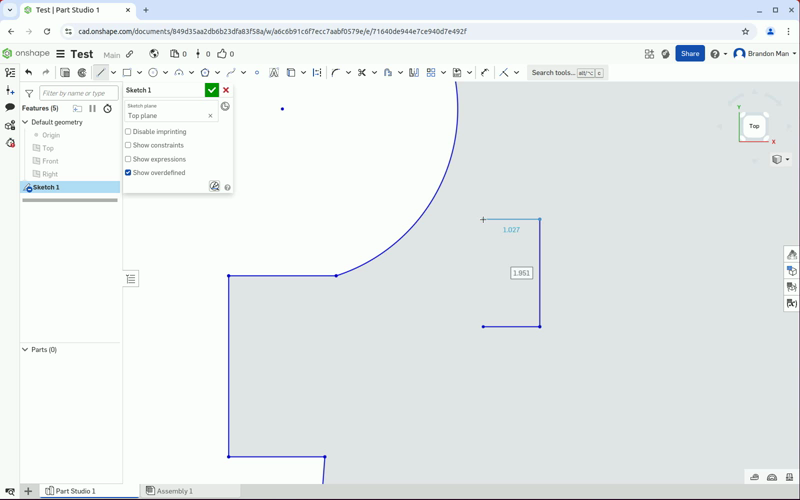
scroll(-6)
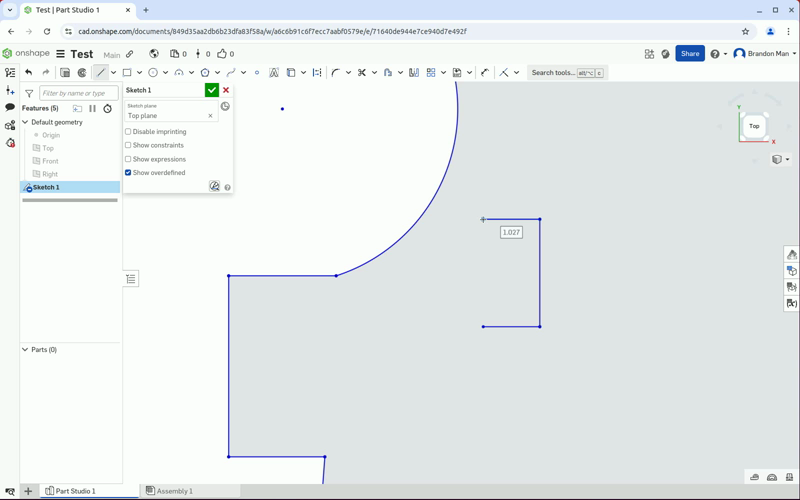
scroll(-6)
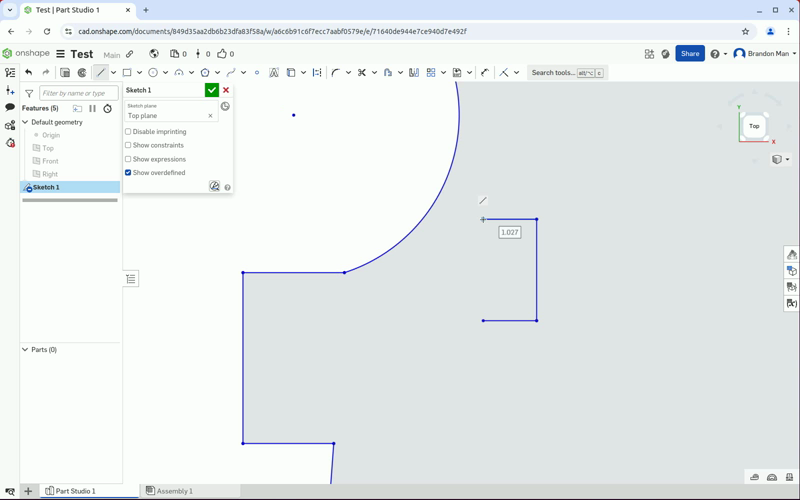
scroll(-6)
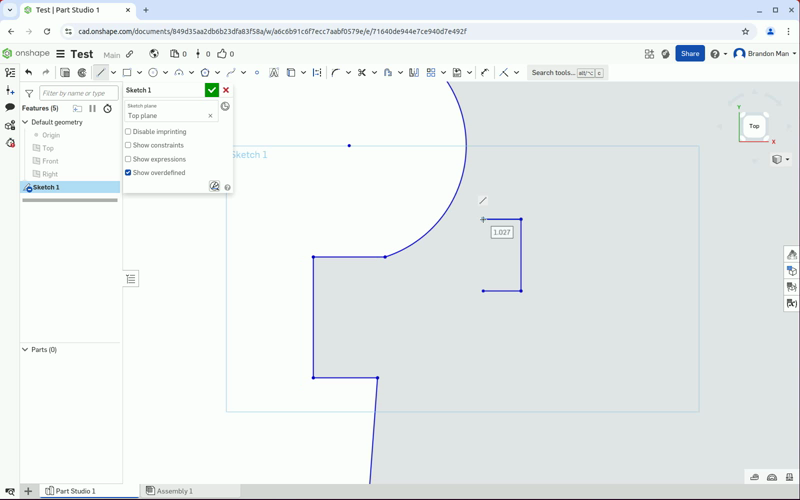
scroll(-6)
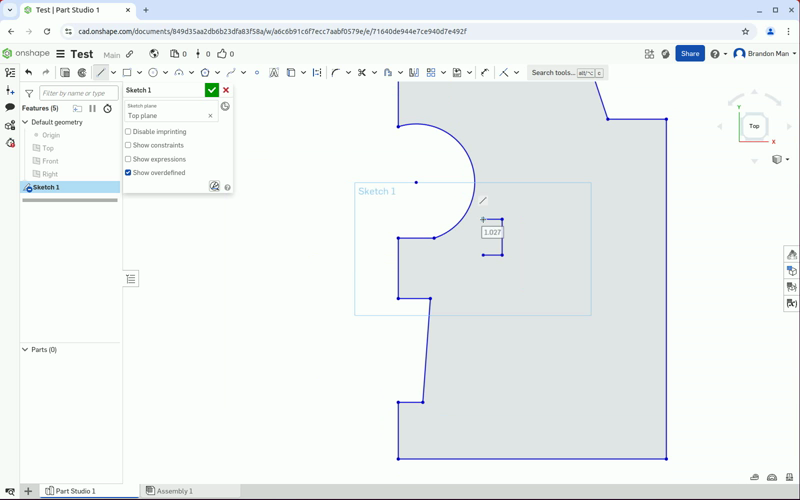
scroll(-6)
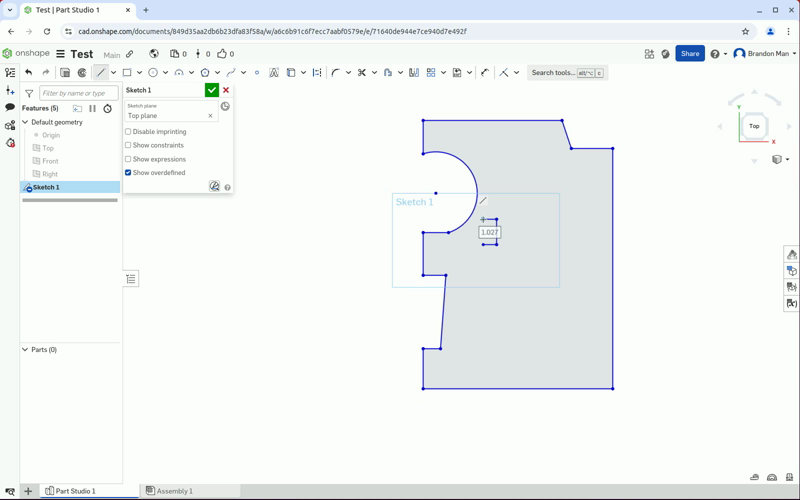
scroll(-6)
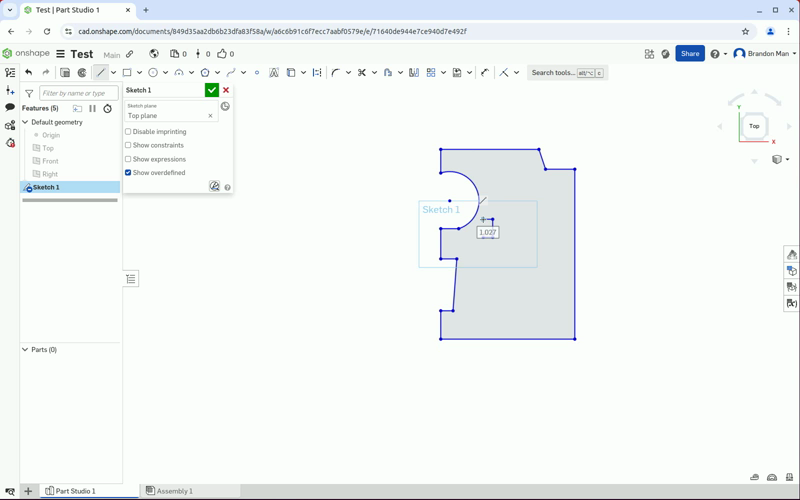
scroll(-6)
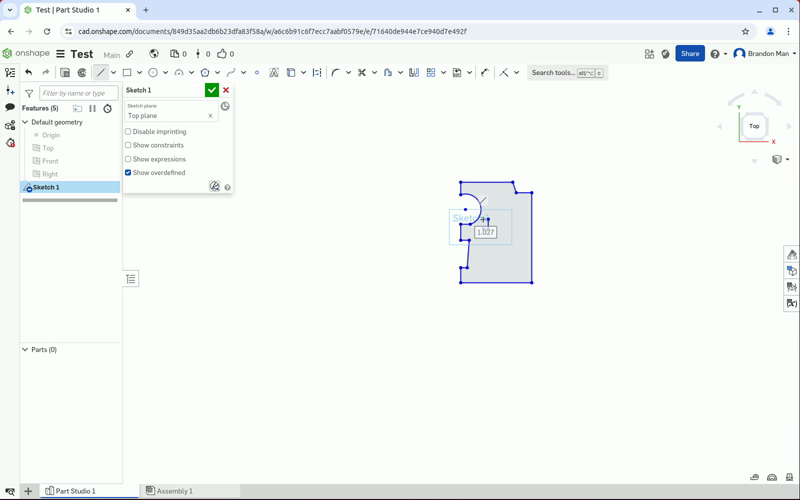
key_up(shift)
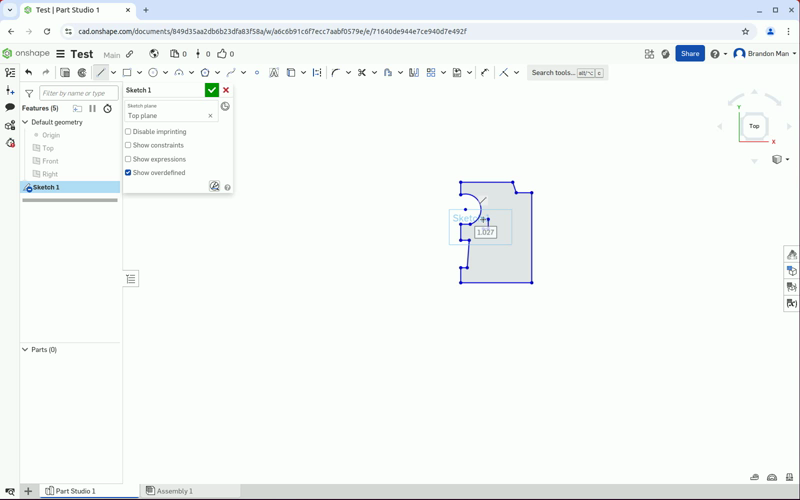
mouse_move(513, 219)
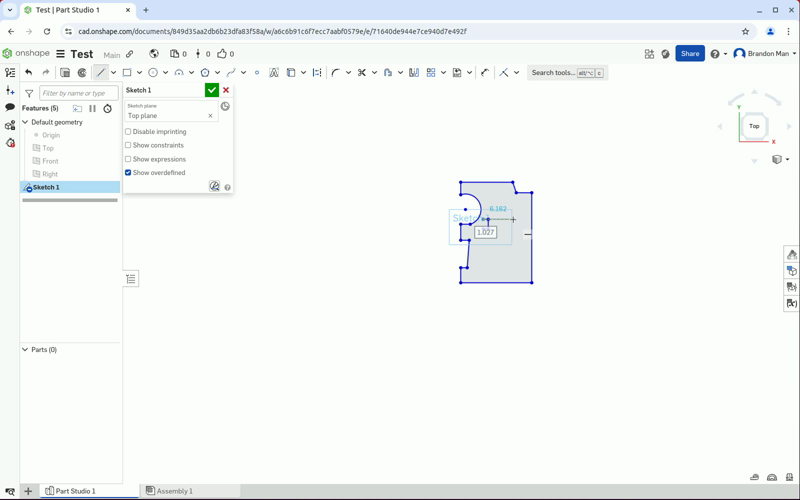
key_down(shift)
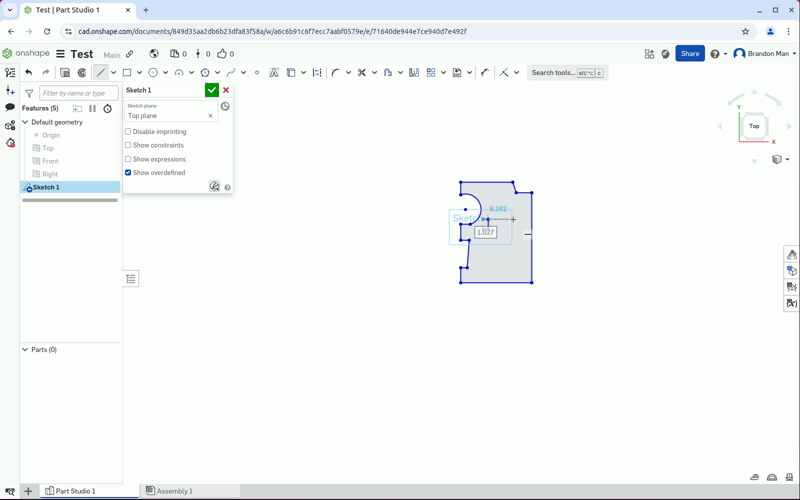
mouse_move(483, 228)
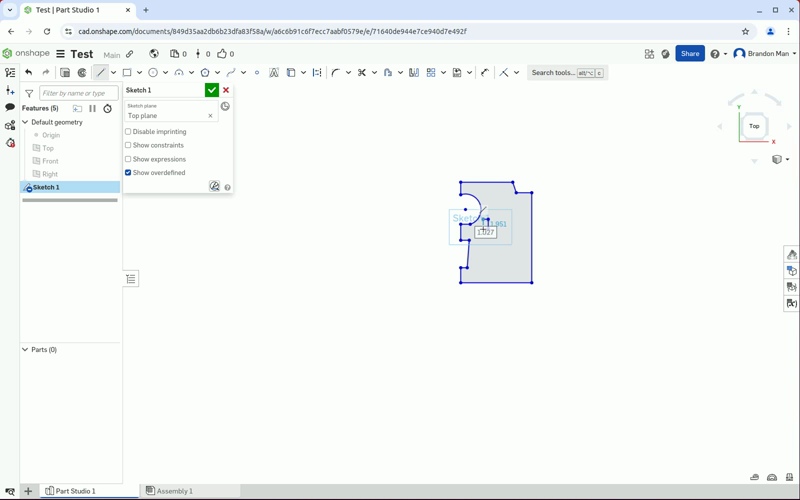
key_up(shift)
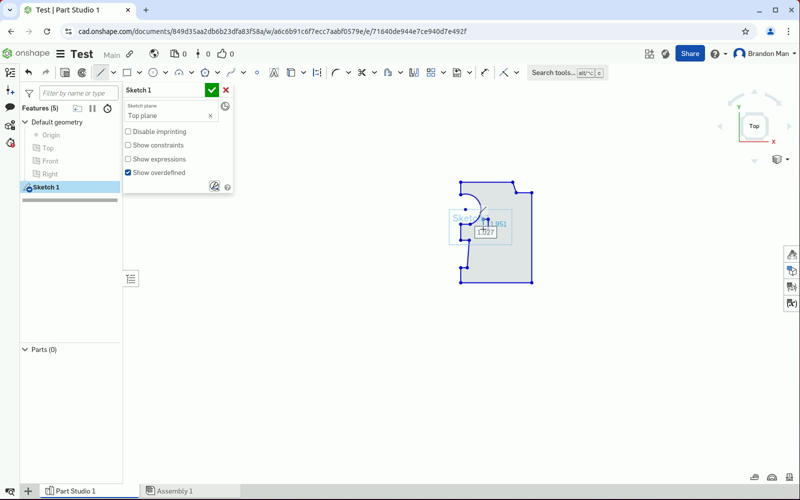
click(483, 228)
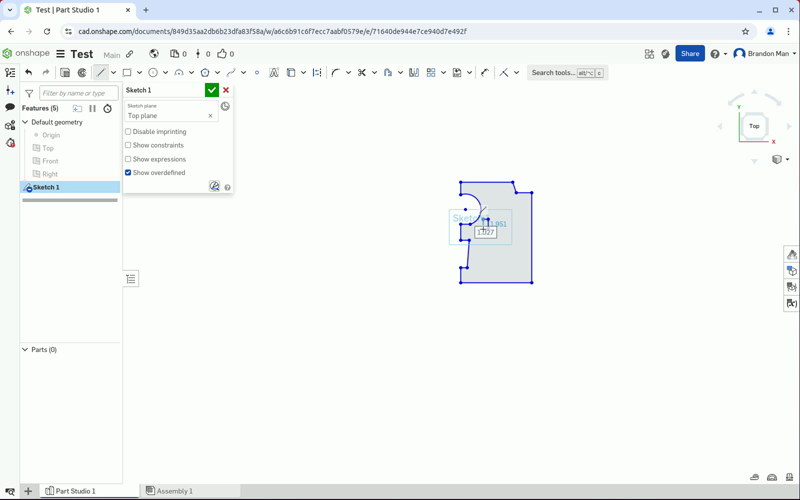
key(esc)
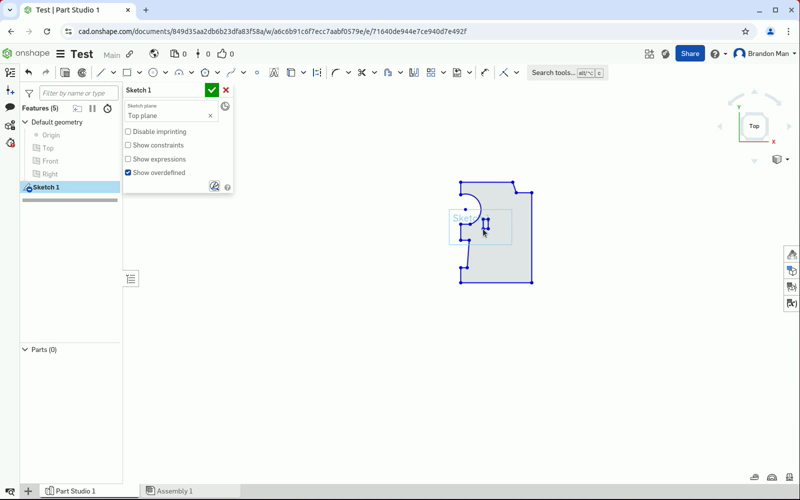
key(c)
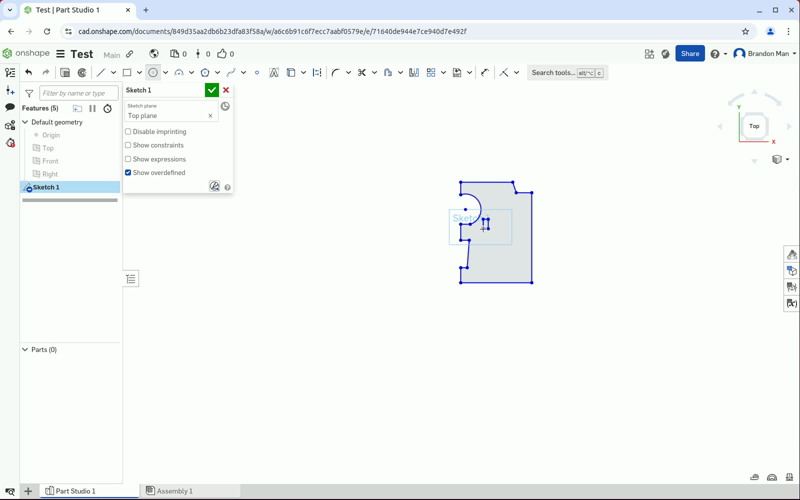
key_down(shift)
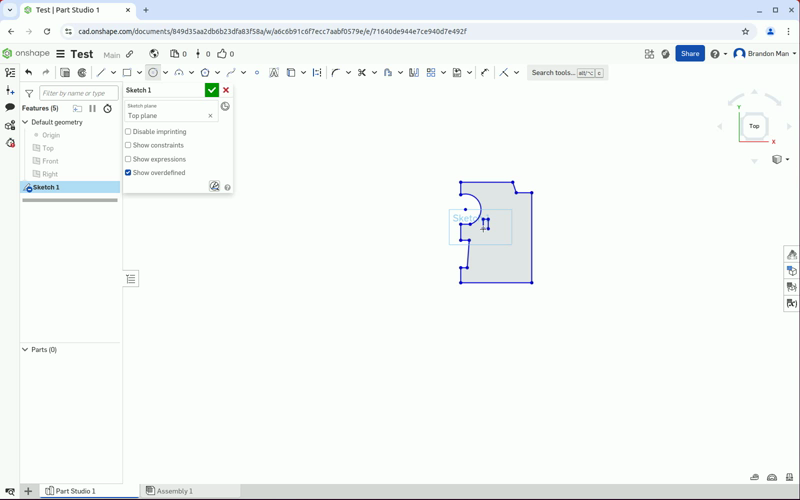
mouse_move(489, 240)
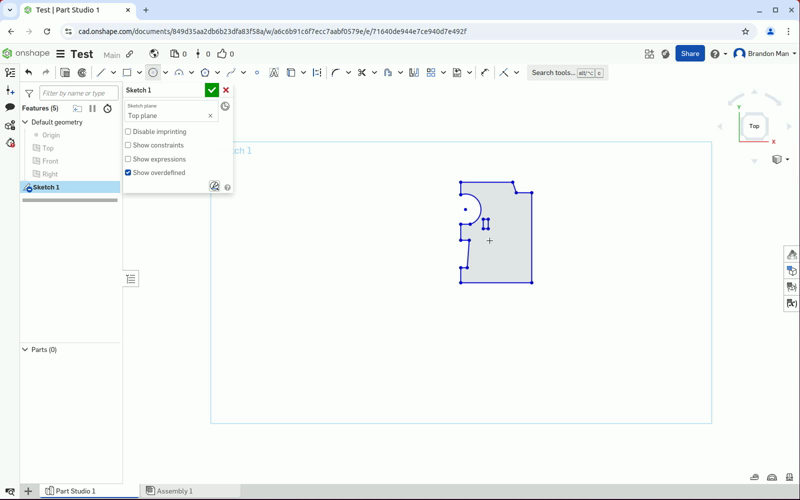
click(489, 240)
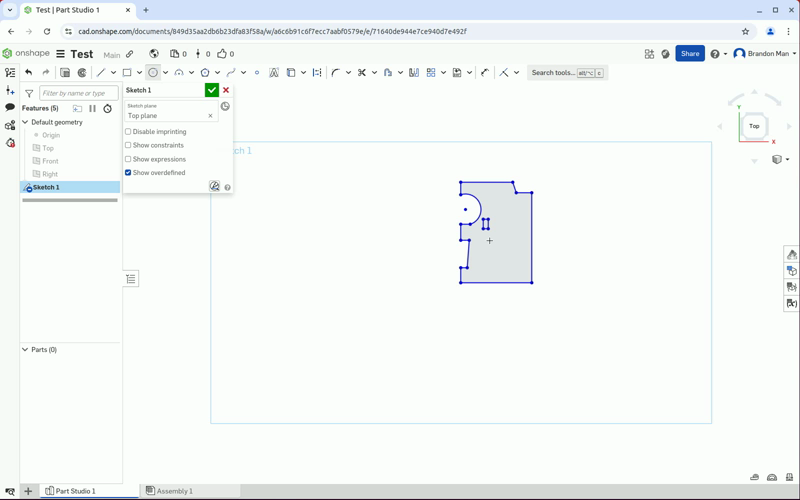
key_up(shift)
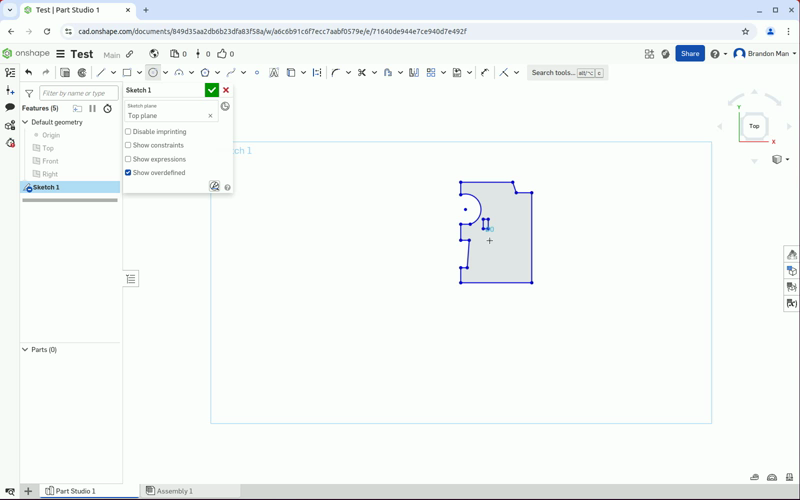
mouse_move(490, 240)
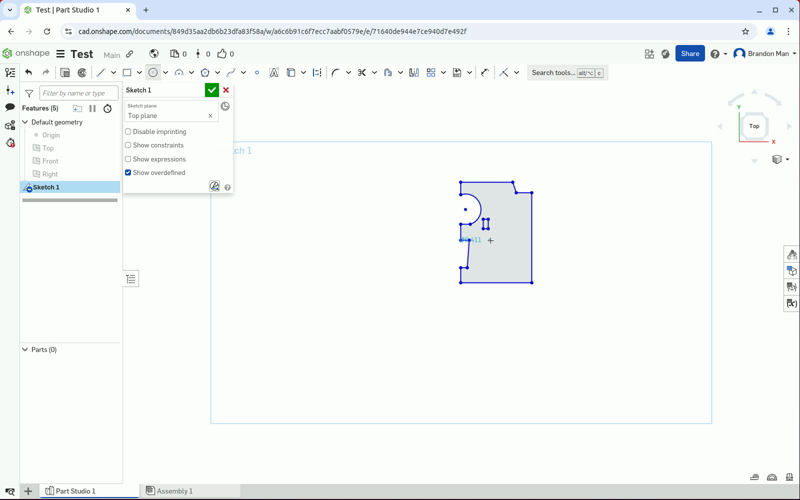
scroll(6)
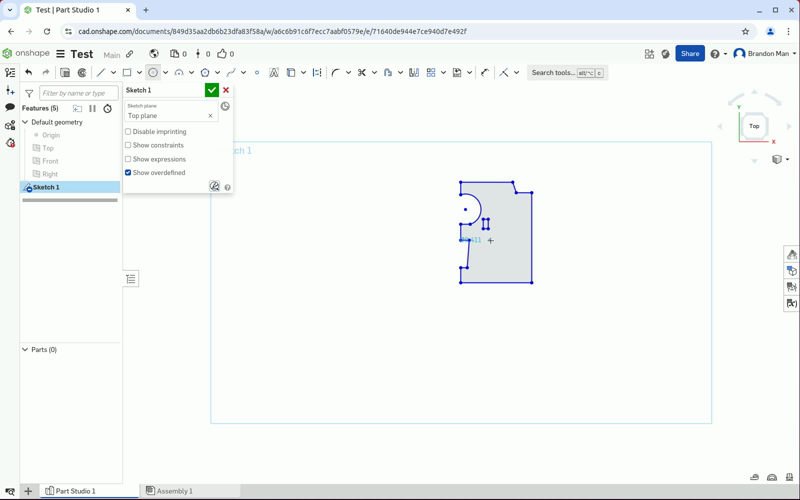
scroll(6)
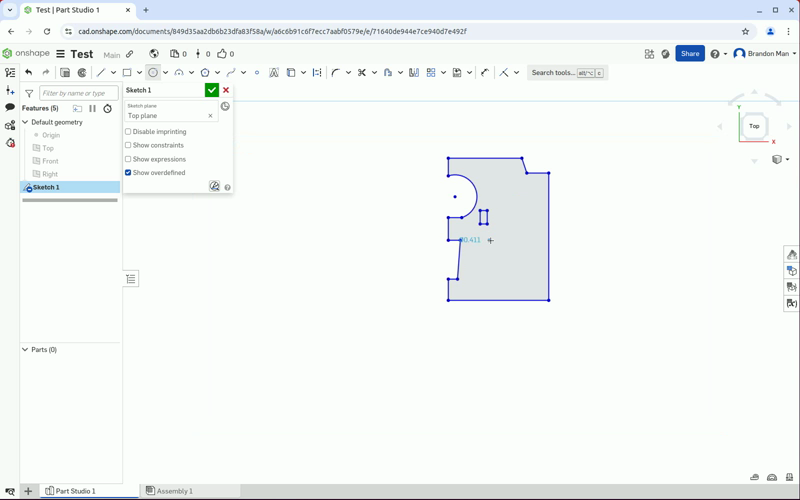
scroll(6)
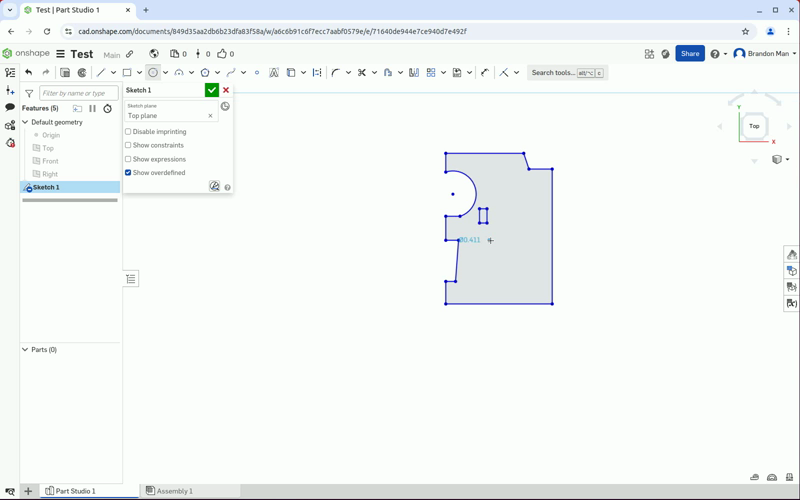
scroll(6)
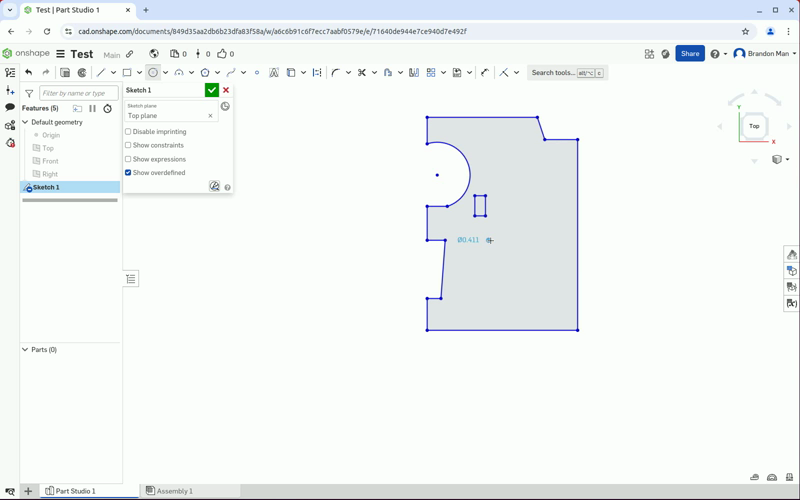
scroll(6)
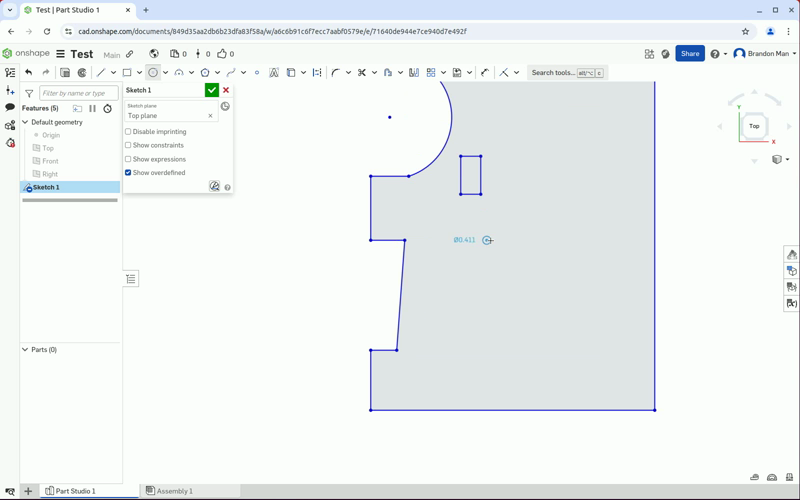
scroll(6)
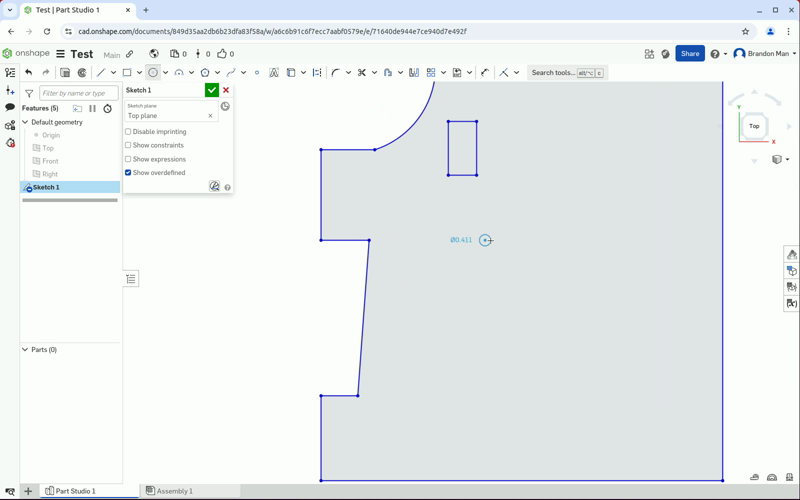
scroll(6)
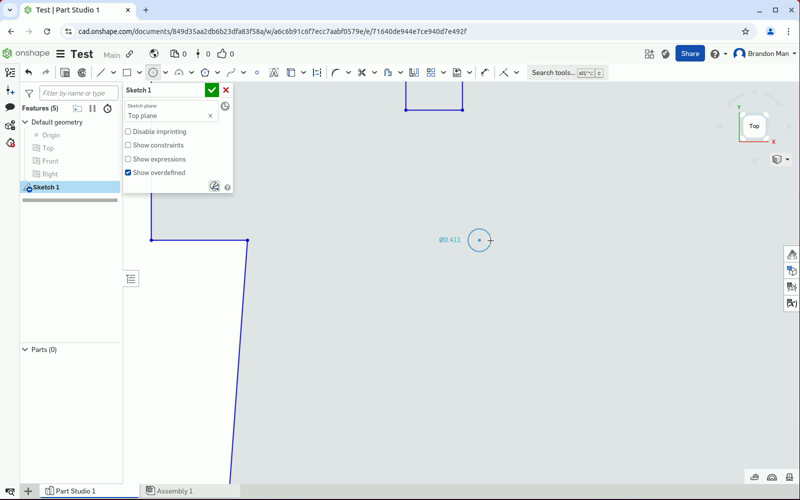
click(490, 240)
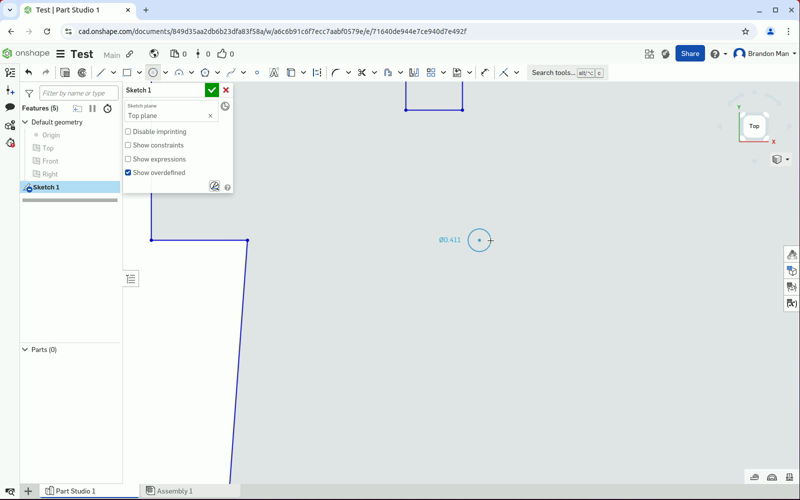
scroll(-6)
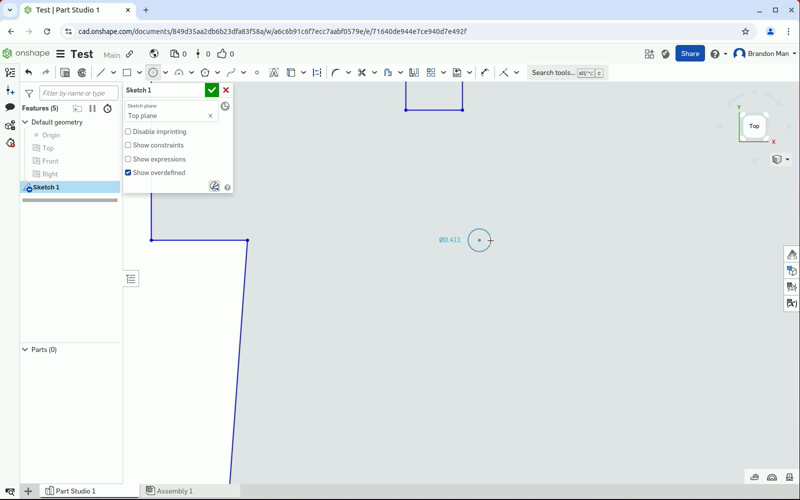
scroll(-6)
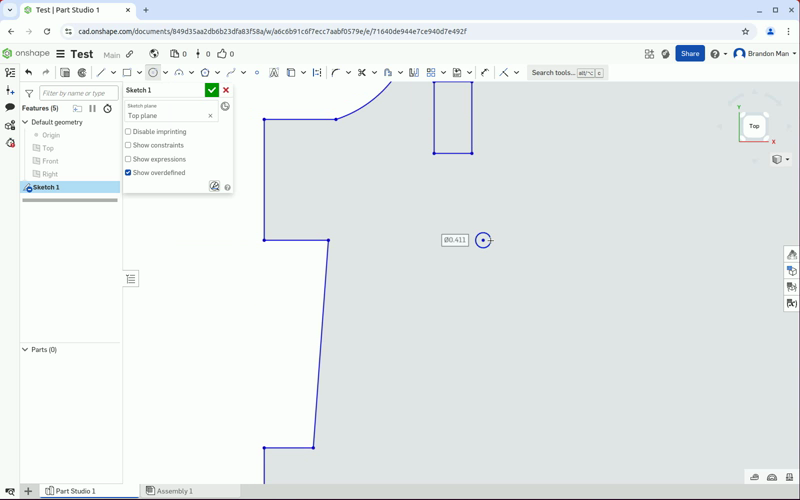
scroll(-6)
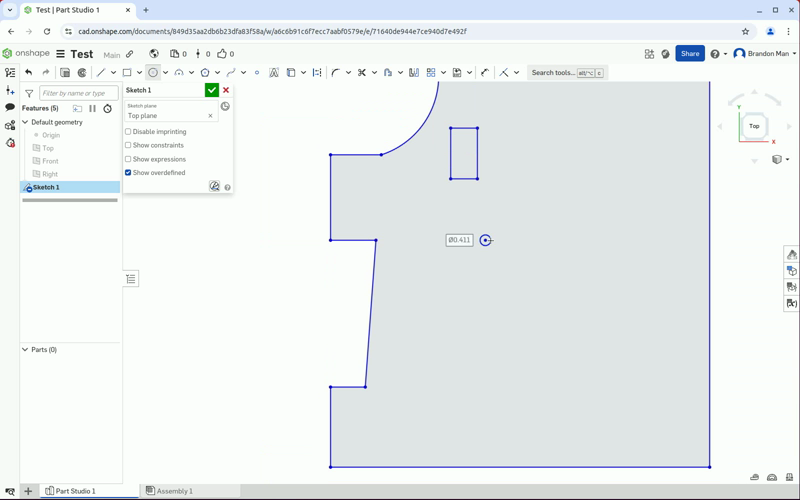
scroll(-6)
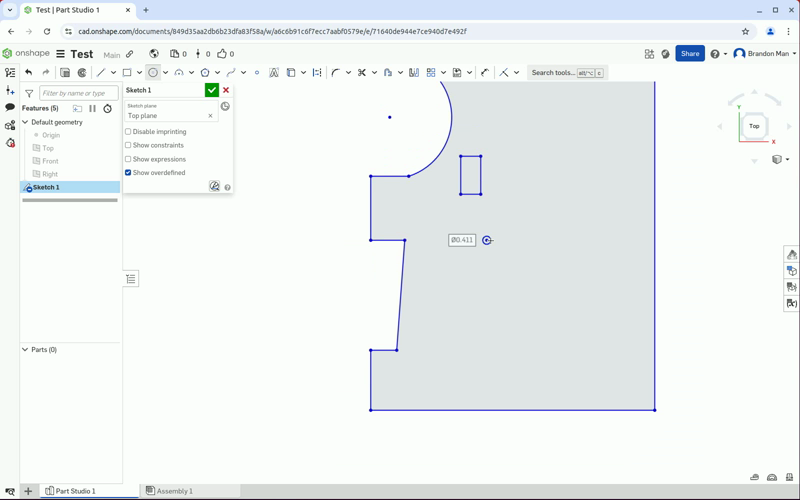
scroll(-6)
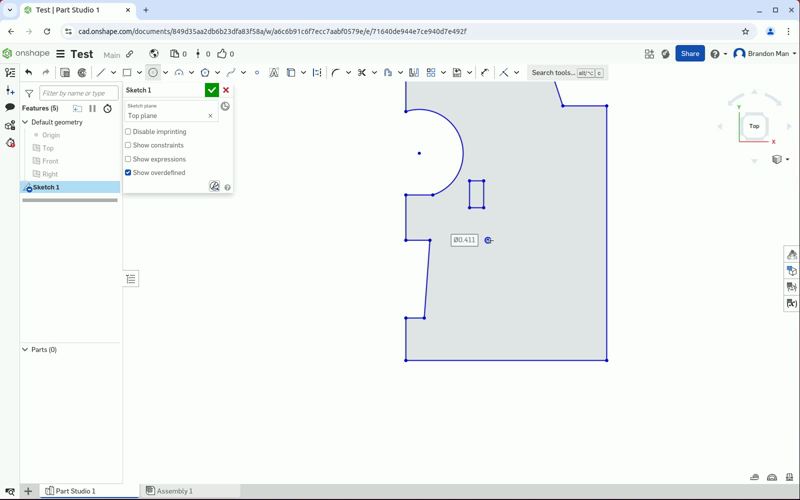
scroll(-6)
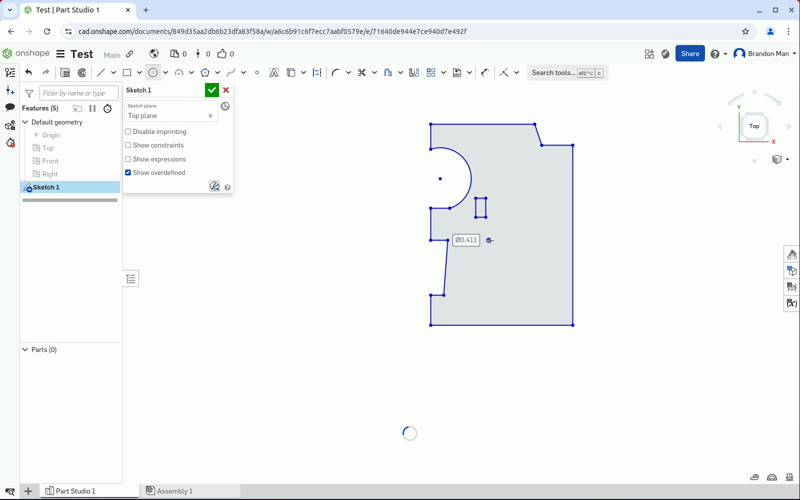
scroll(-6)
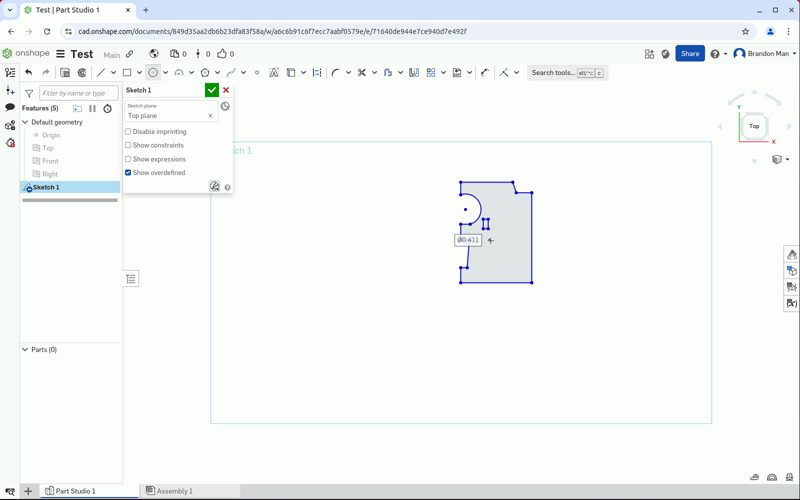
key(esc)
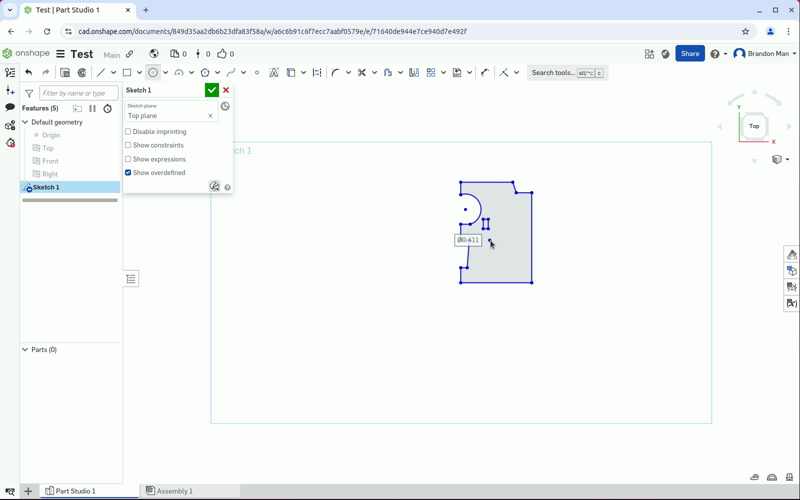
key(l)
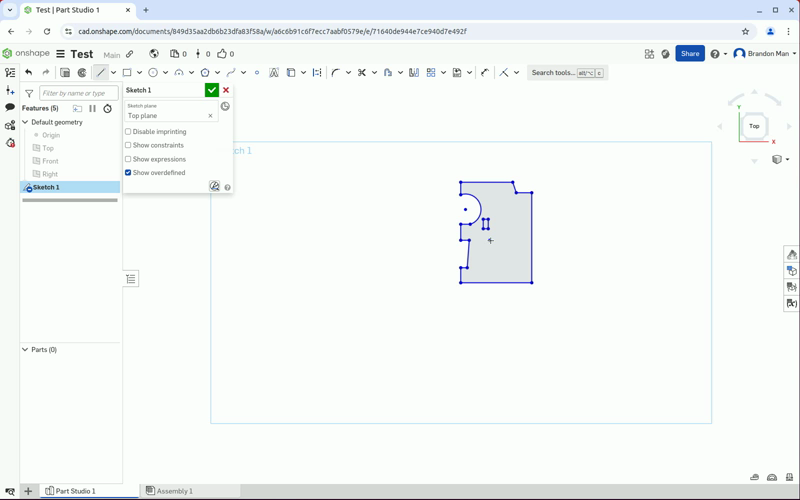
key_down(shift)
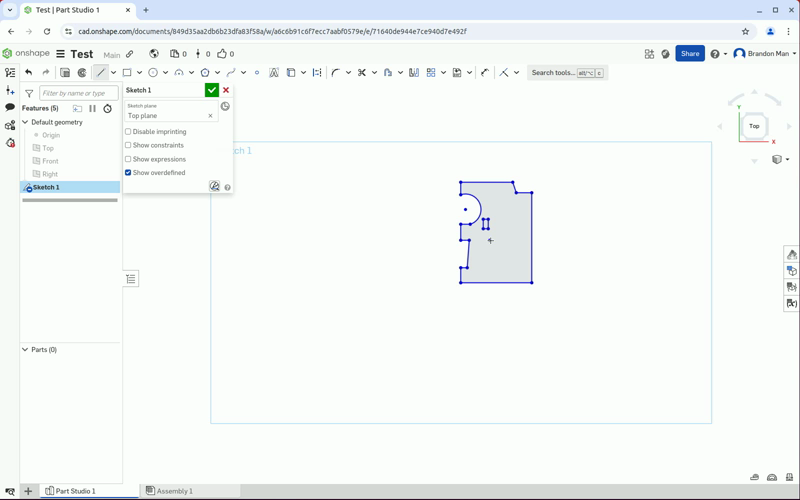
mouse_move(493, 235)
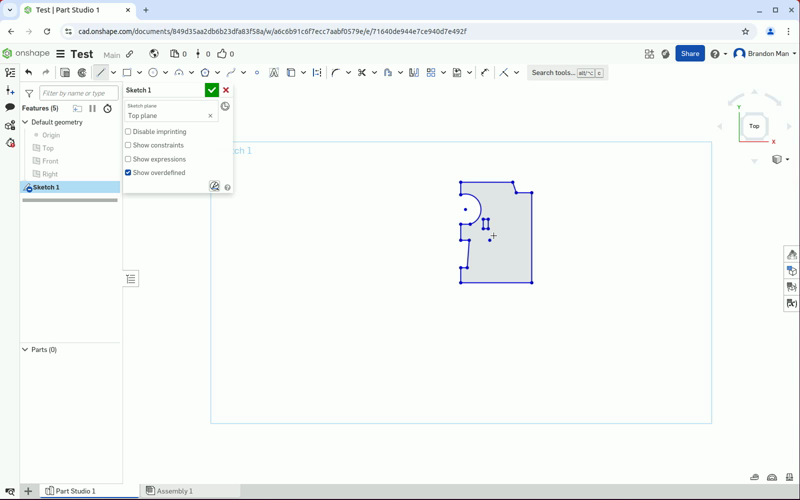
click(493, 235)
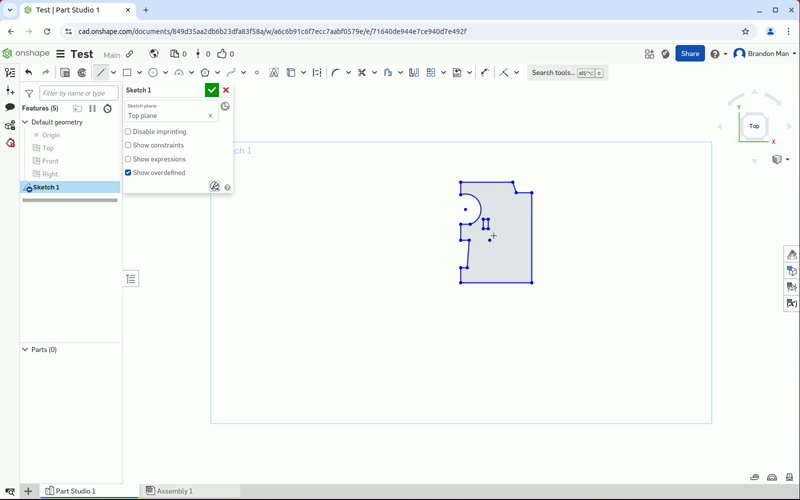
key_up(shift)
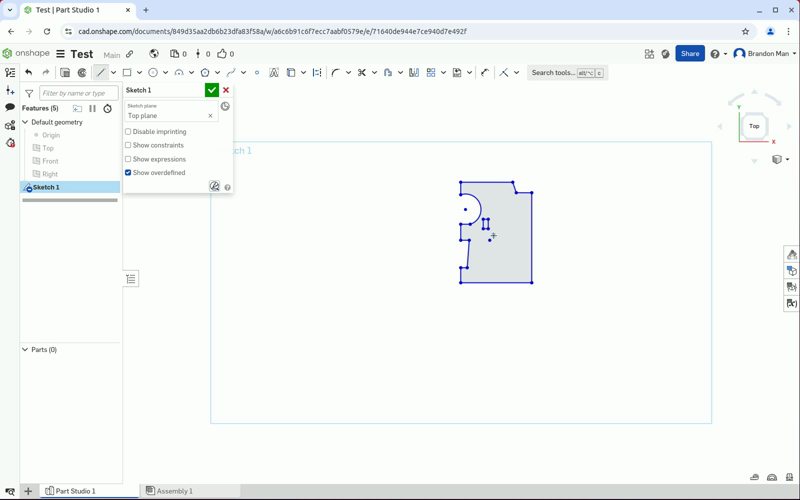
key_down(shift)
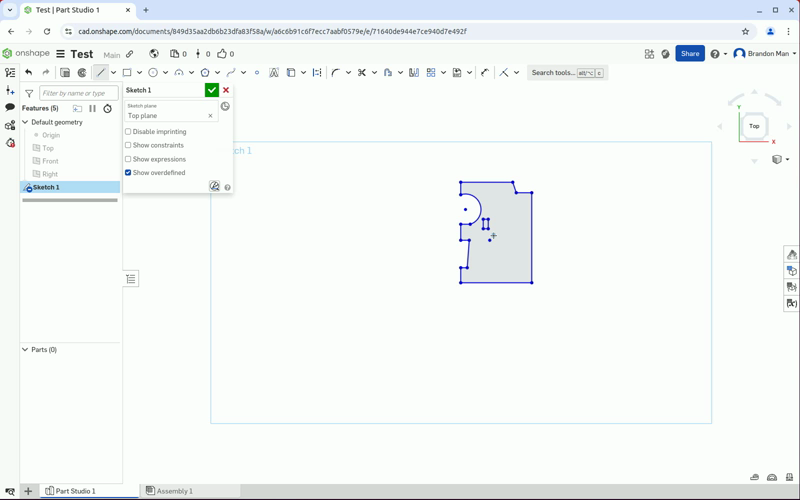
mouse_move(523, 235)
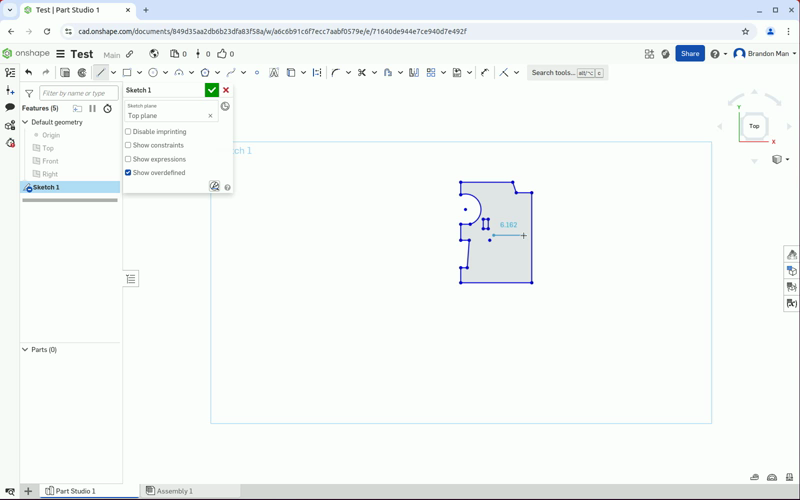
mouse_move(502, 235)
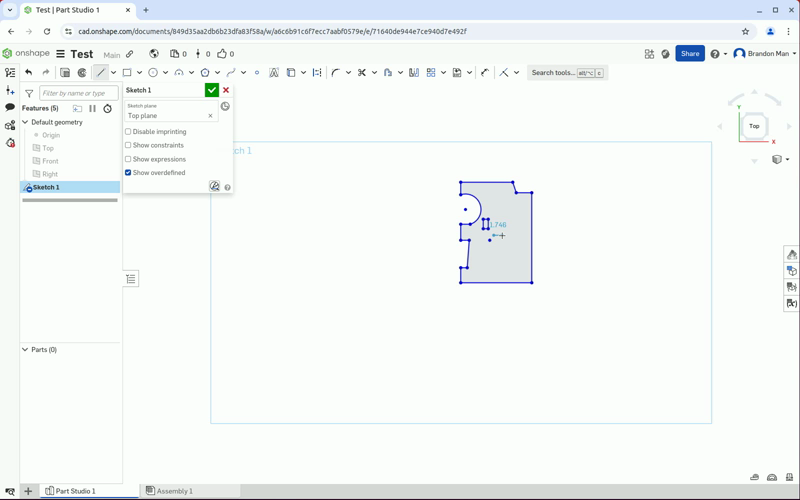
click(502, 235)
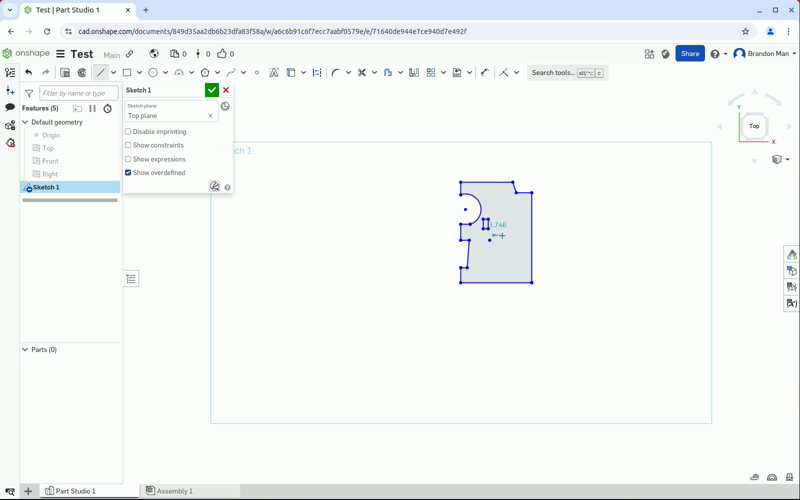
key_up(shift)
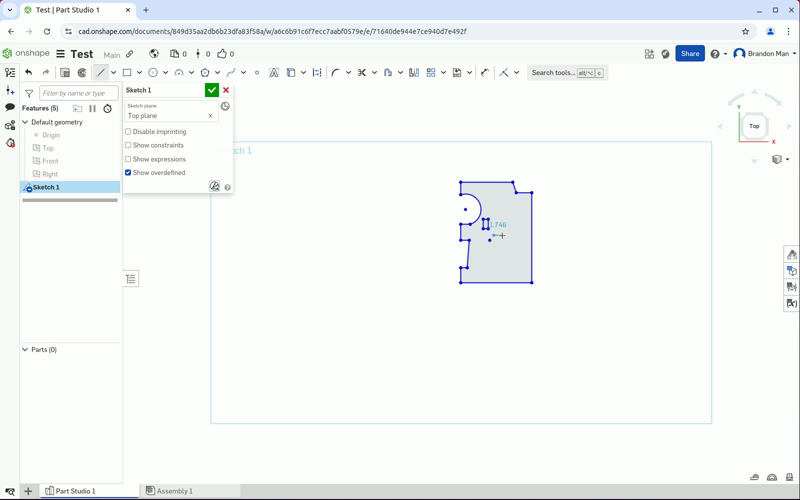
key_down(shift)
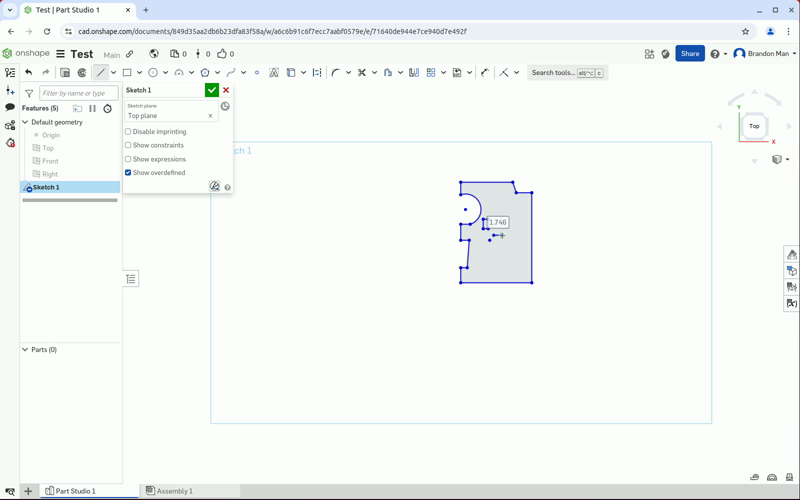
mouse_move(532, 235)
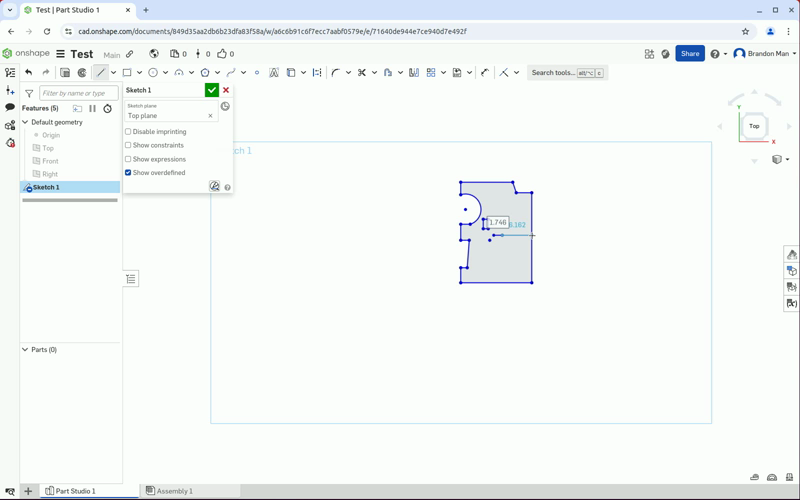
mouse_move(502, 217)
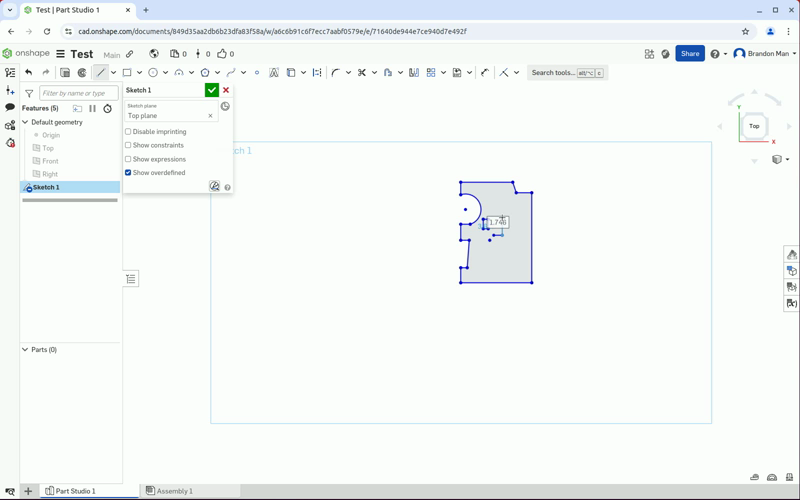
click(502, 217)
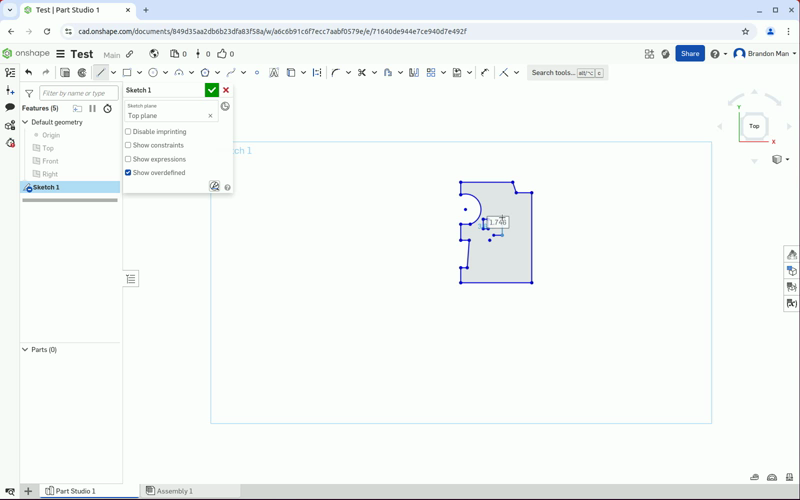
key_up(shift)
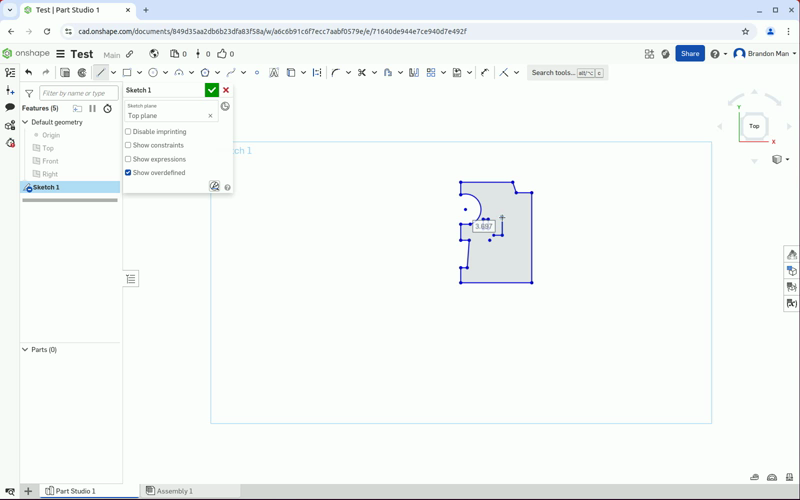
key_down(shift)
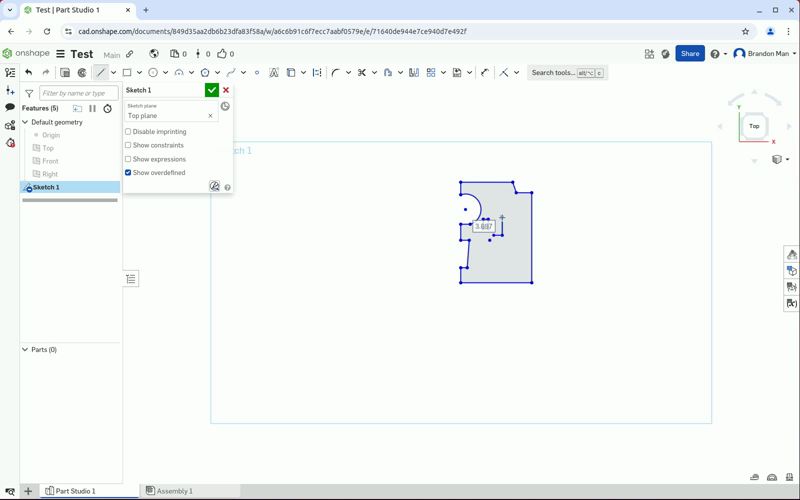
mouse_move(532, 217)
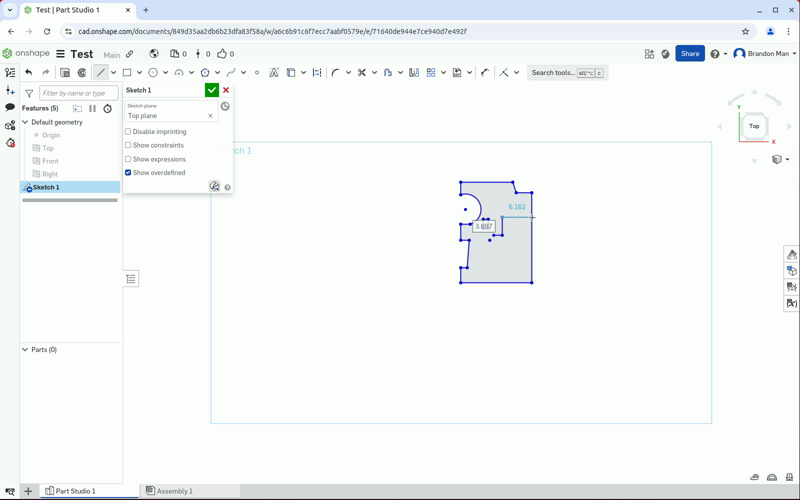
mouse_move(493, 217)
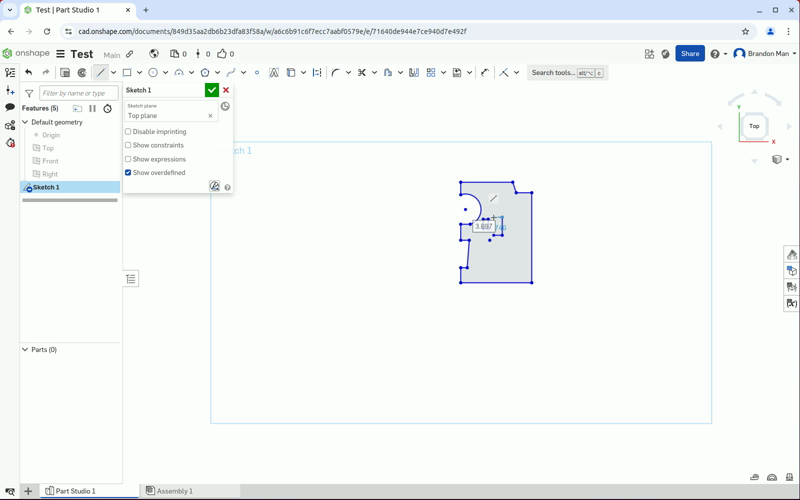
click(493, 217)
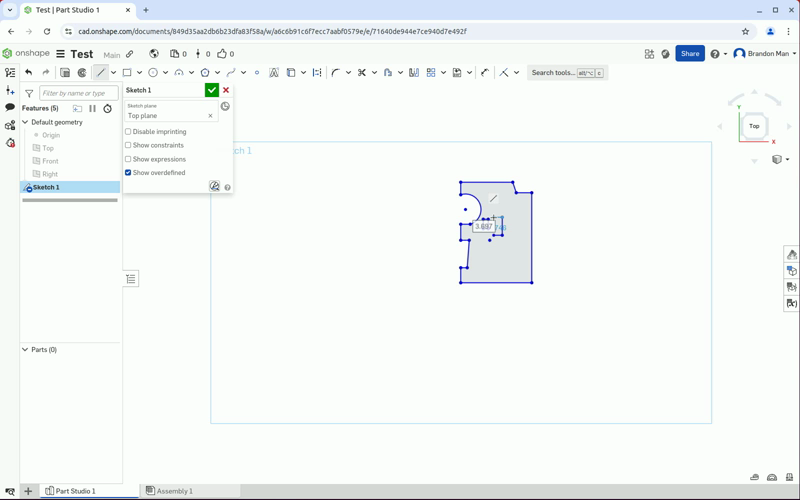
key_up(shift)
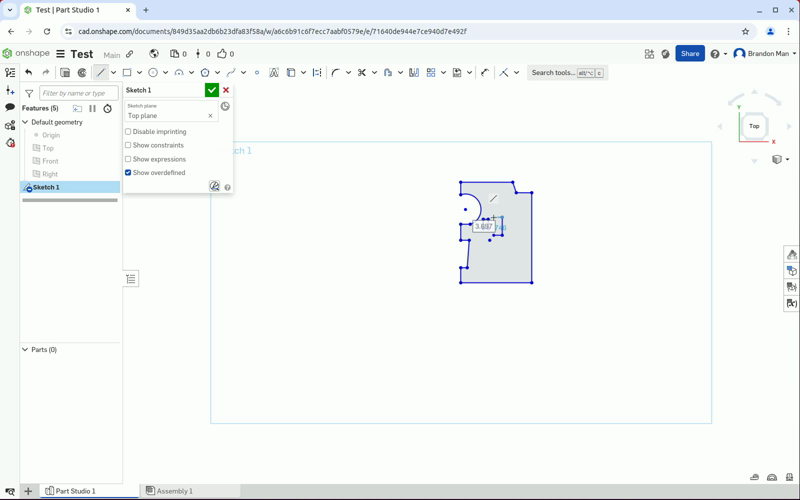
mouse_move(523, 217)
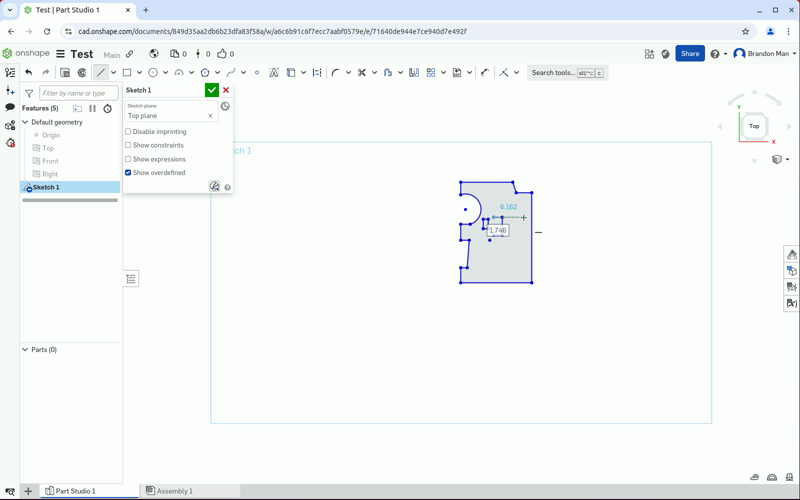
key_down(shift)
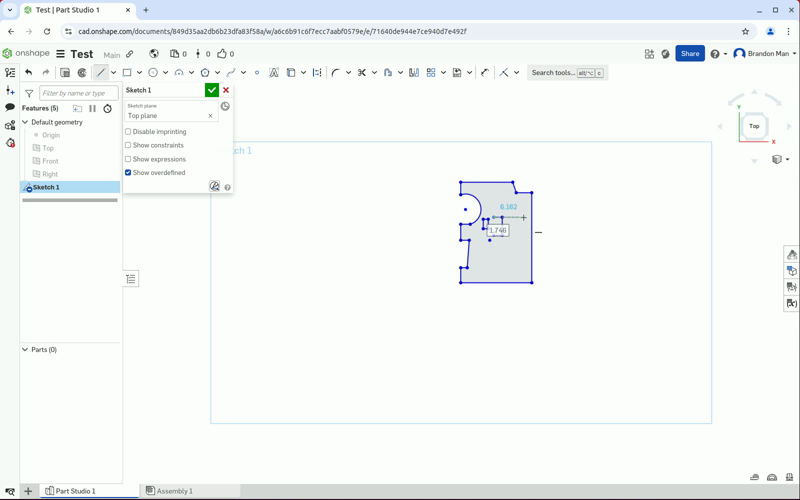
mouse_move(493, 235)
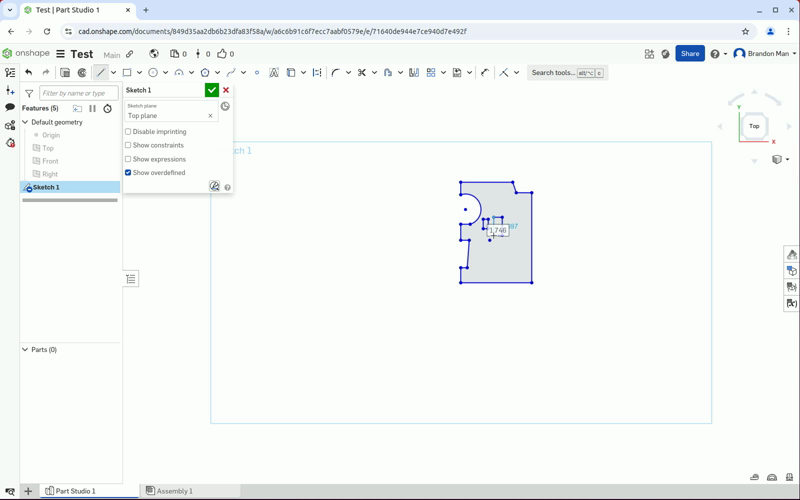
key_up(shift)
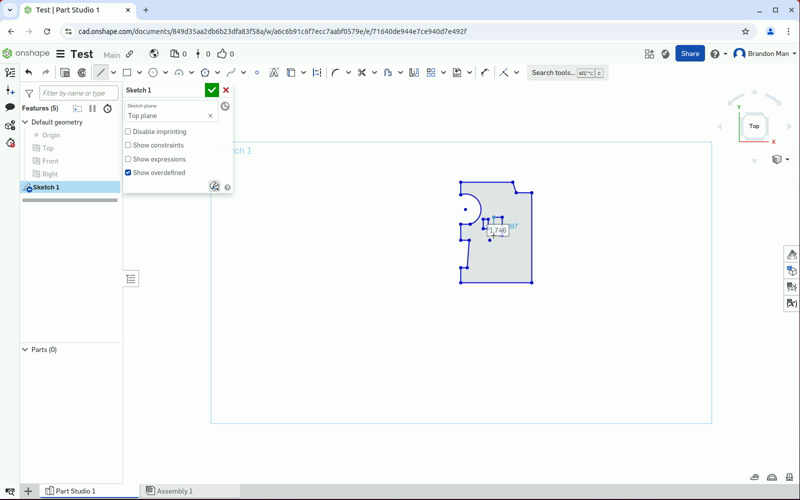
click(493, 235)
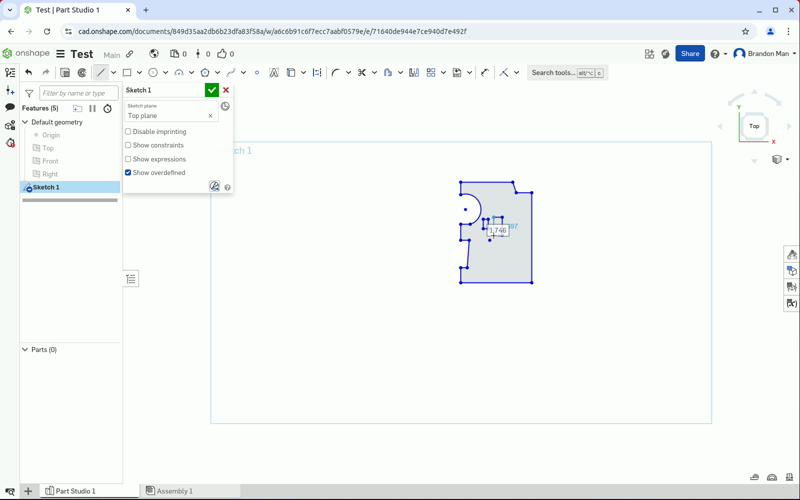
key(esc)
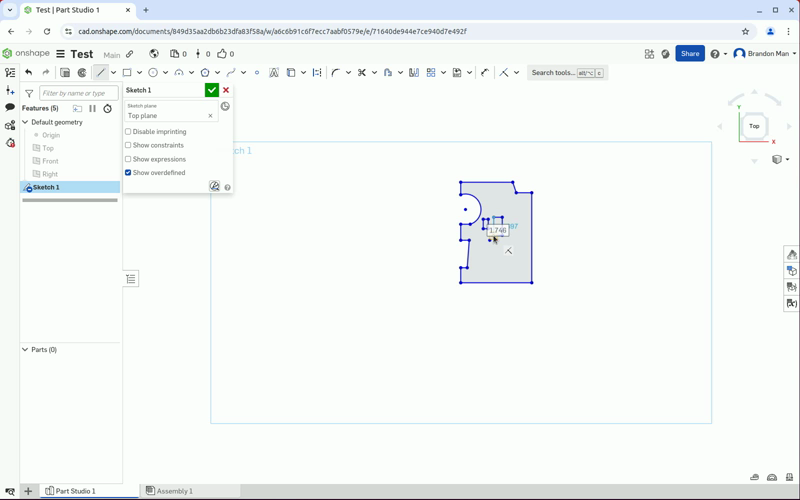
mouse_move(474, 260)
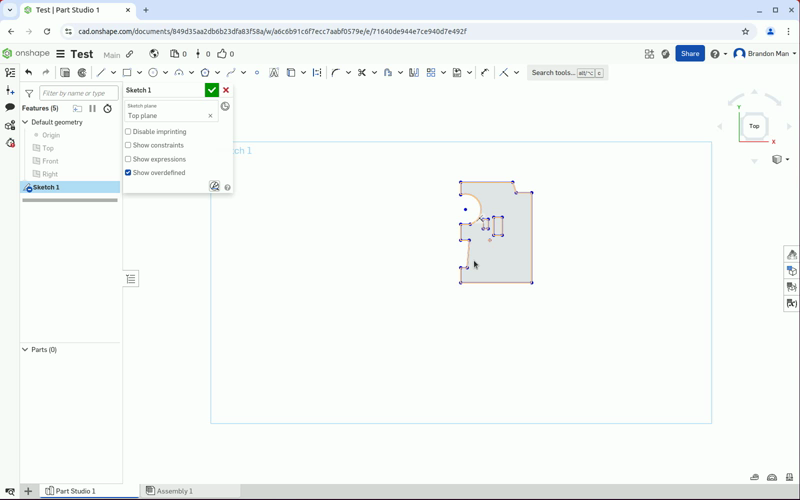
click(474, 260)
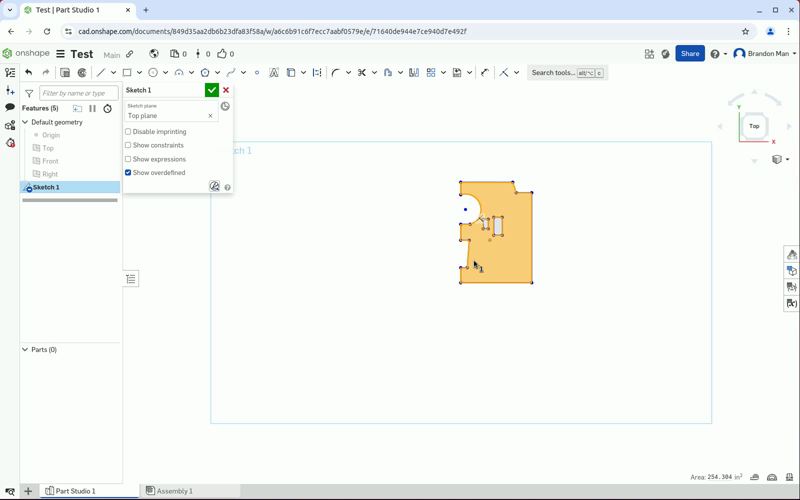
mouse_move(73, 352)
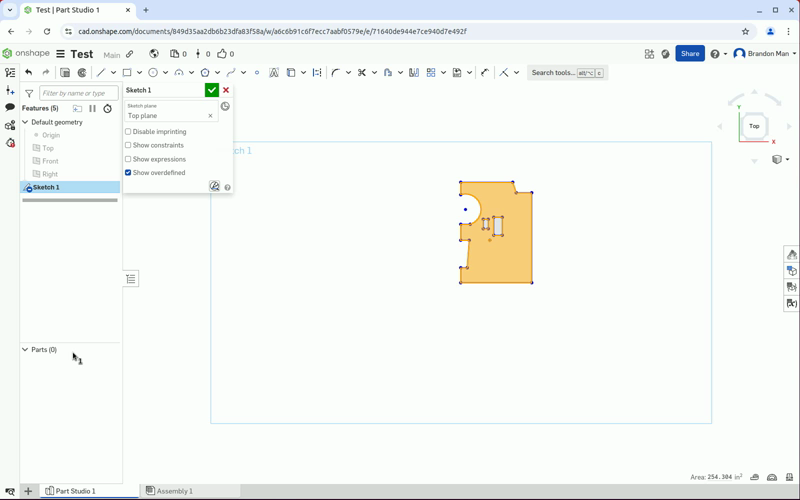
key(shift+y)
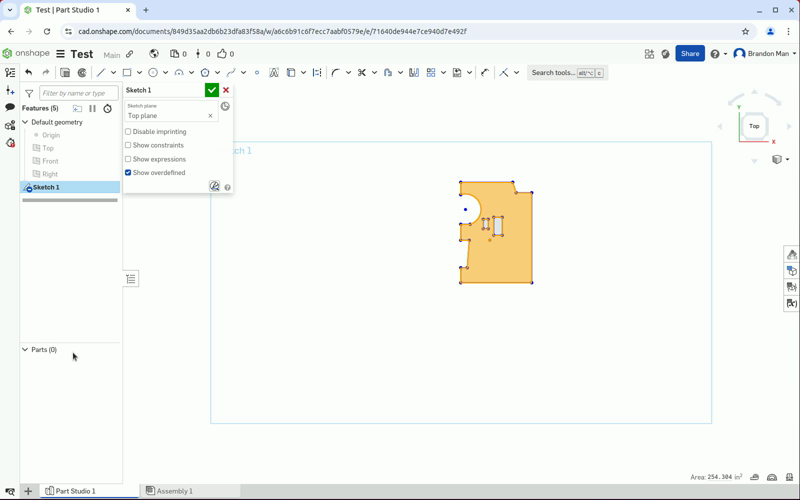
key(shift+e)
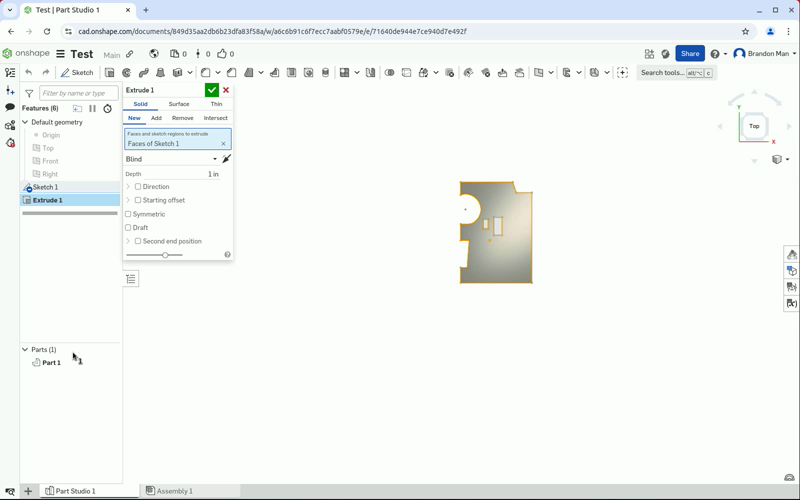
mouse_move(143, 106)
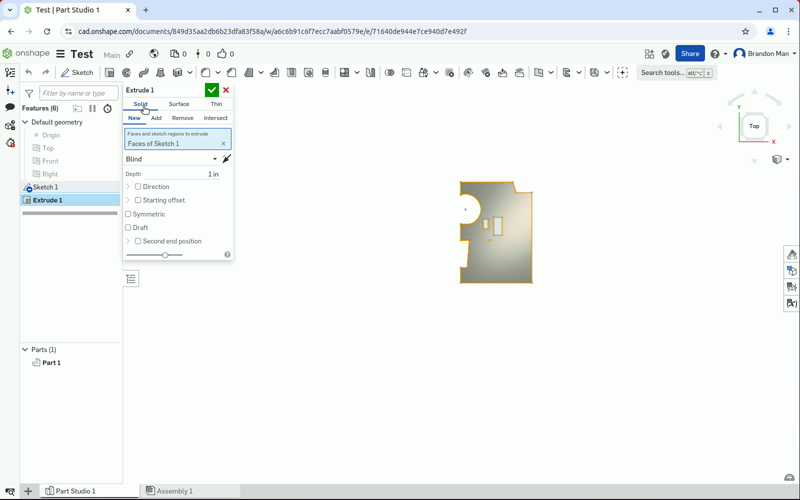
click(143, 106)
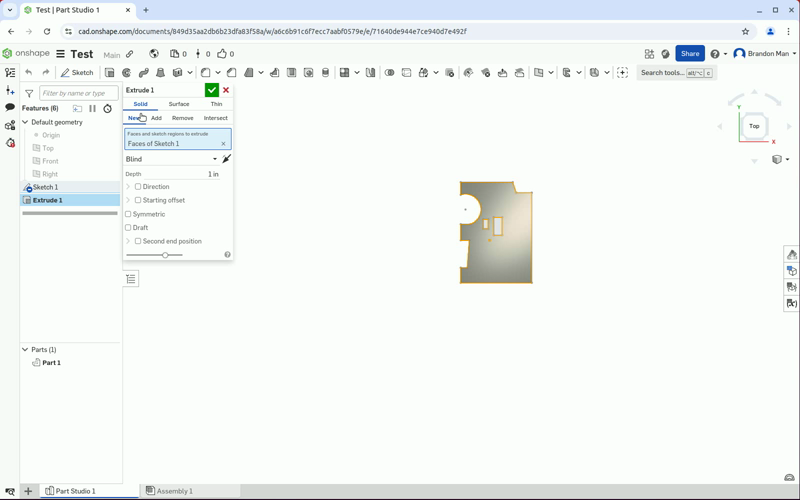
mouse_move(137, 120)
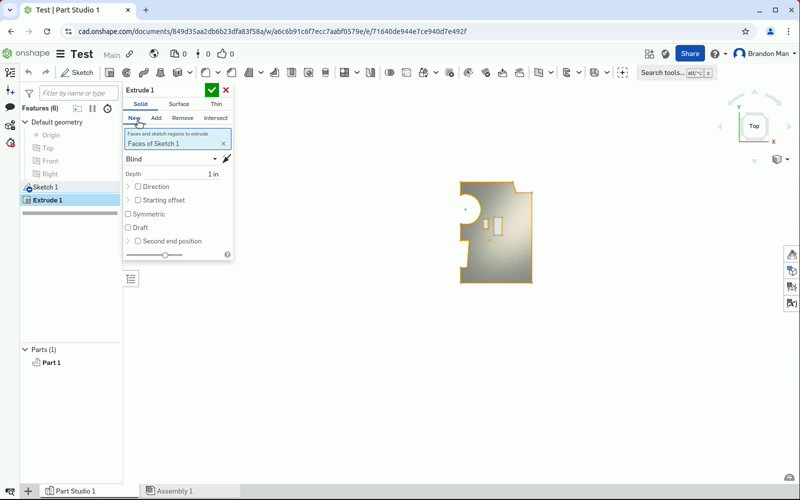
click(137, 120)
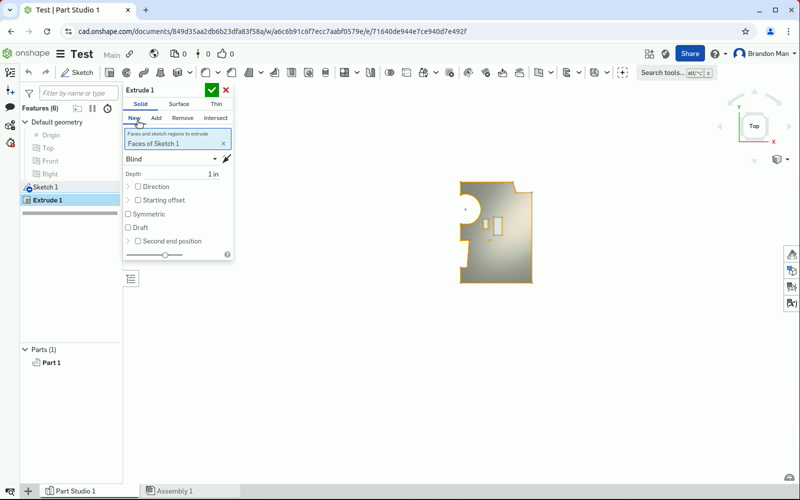
key(tab, 4)
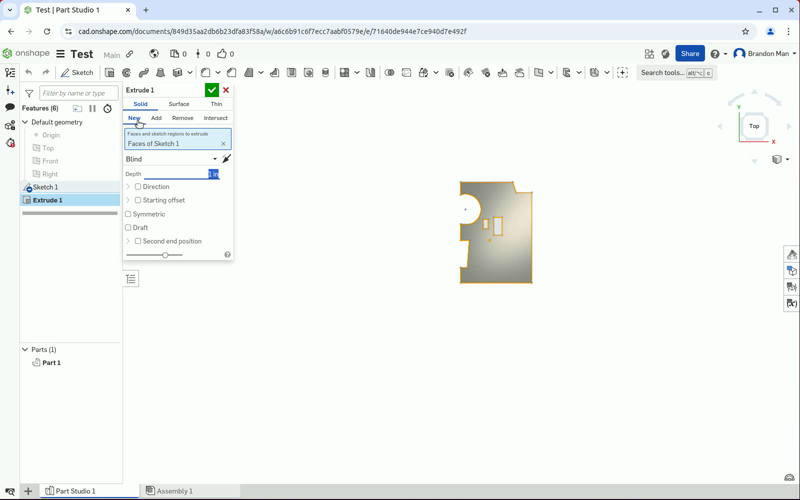
text(-0.241)
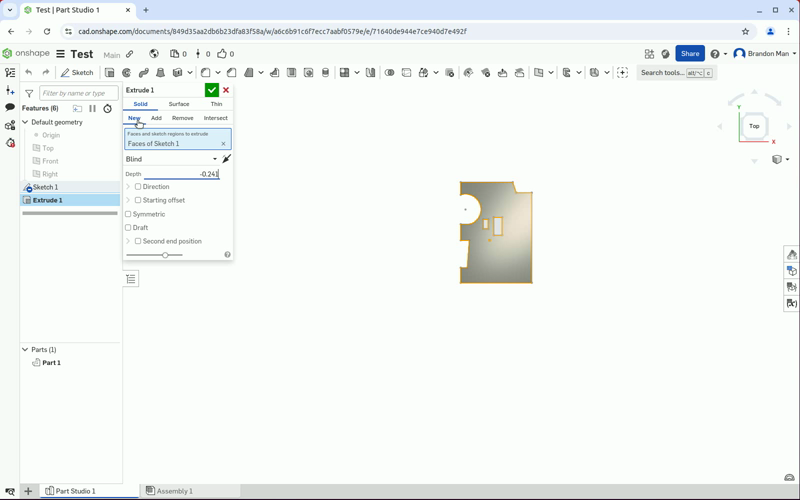
key(enter)
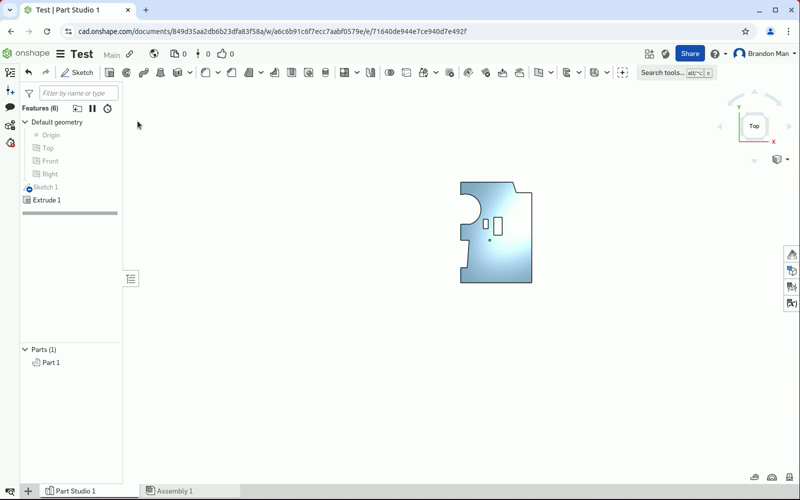
key(shift+h)
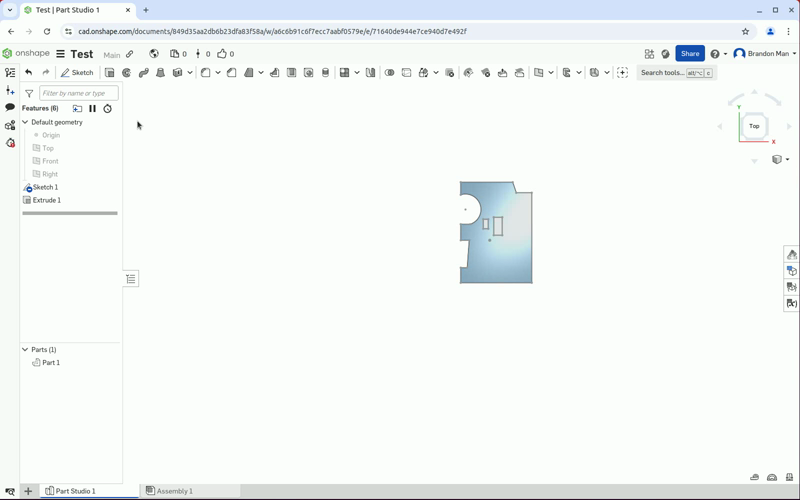
key(shift+h)
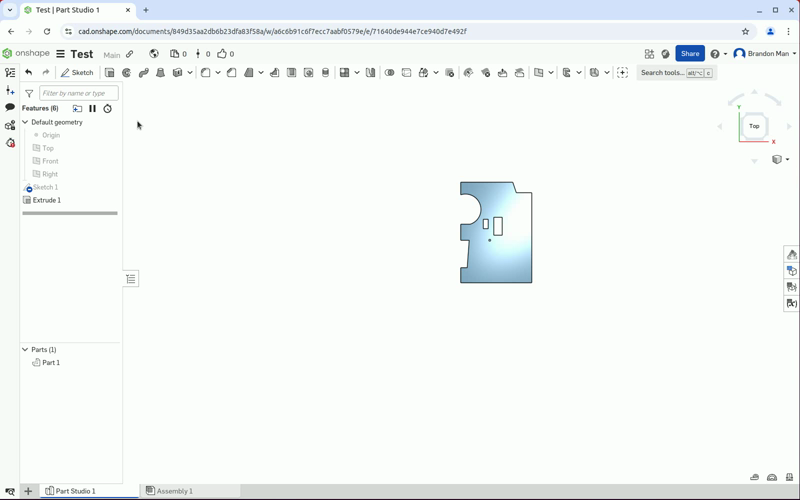
mouse_move(73, 189)
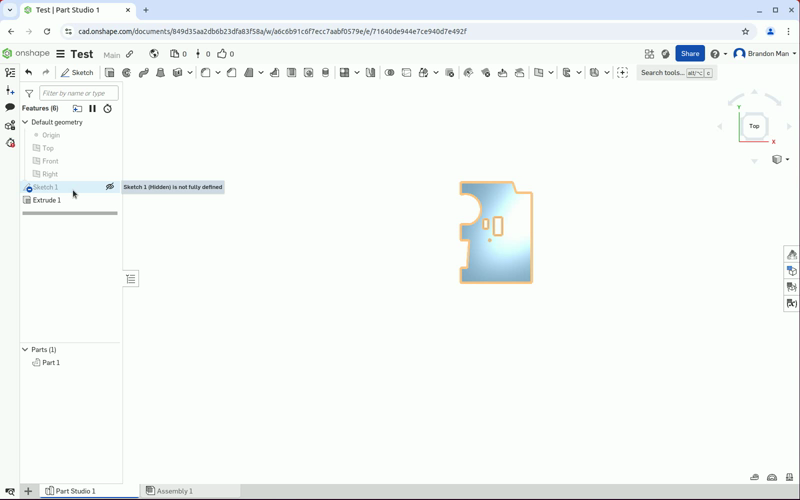
click(73, 189)
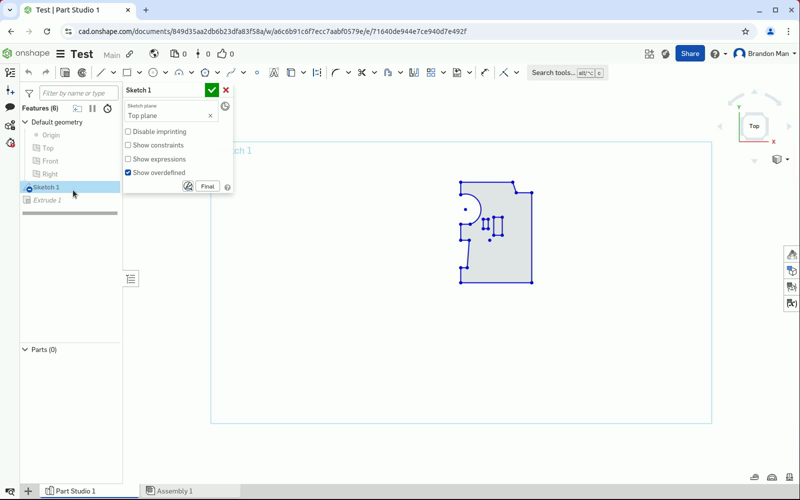
mouse_move(229, 92)
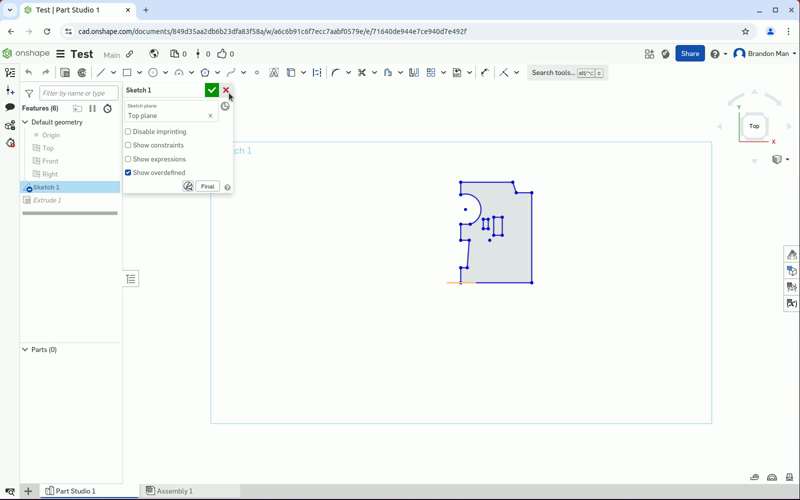
click(229, 92)
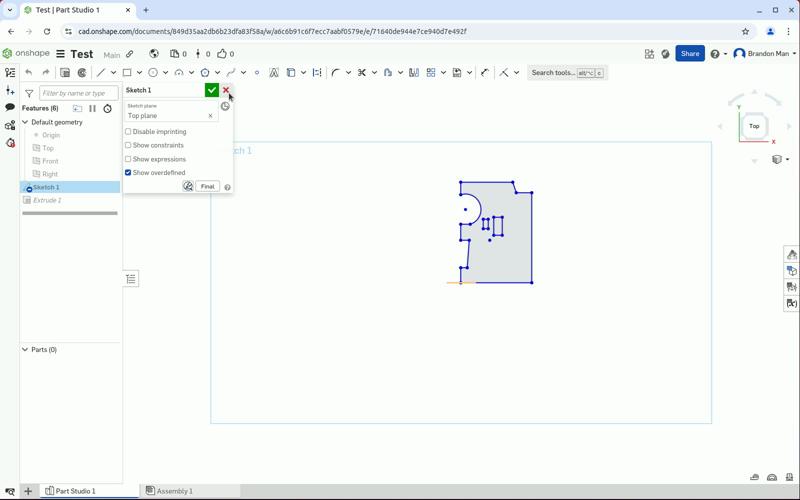
key(shift+s)
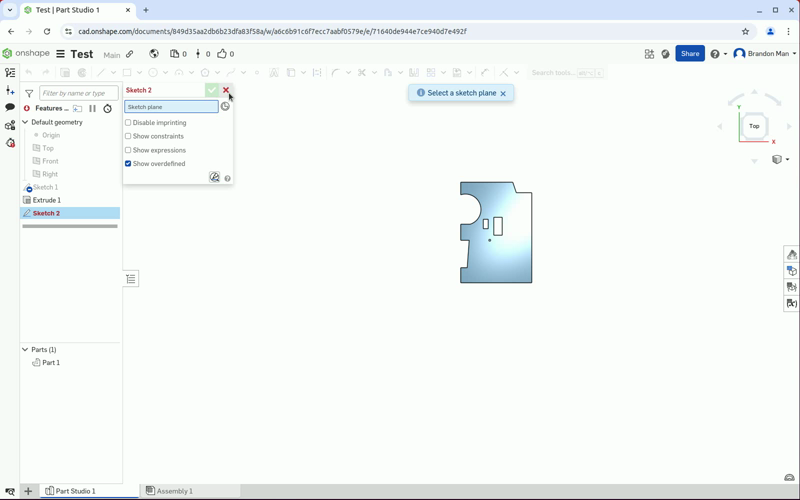
mouse_move(73, 150)
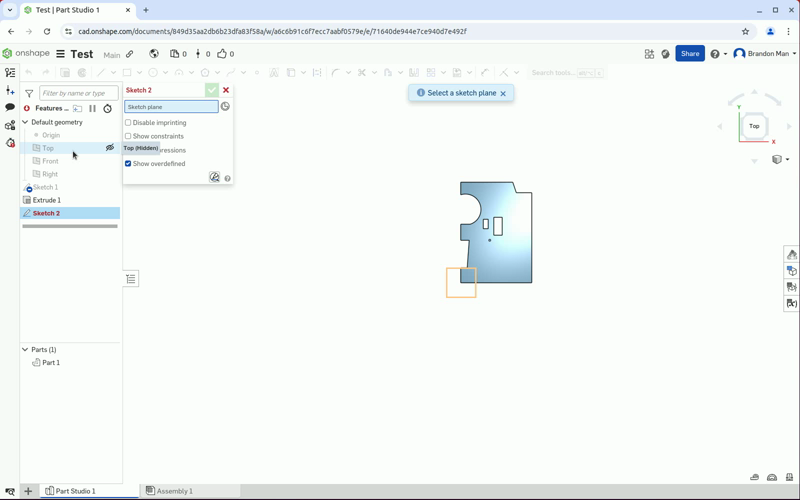
click(73, 150)
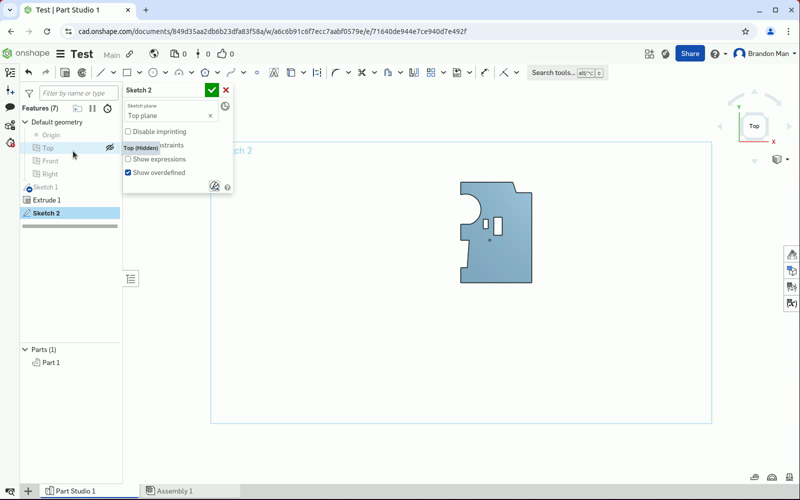
mouse_move(73, 352)
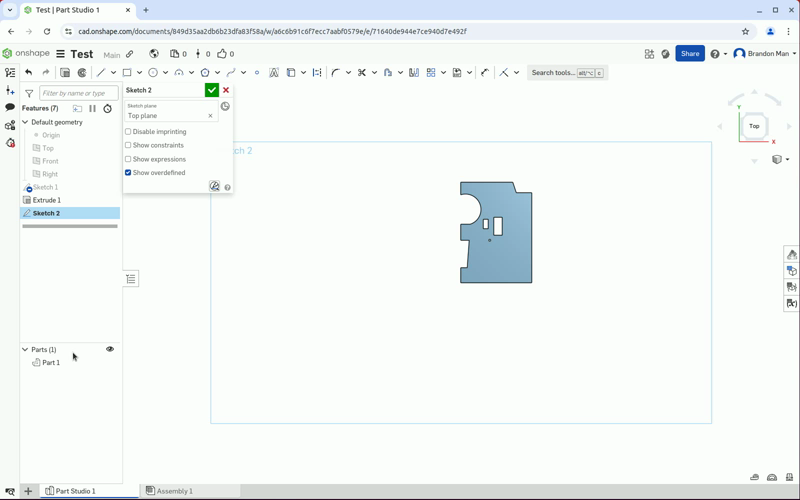
key(y)
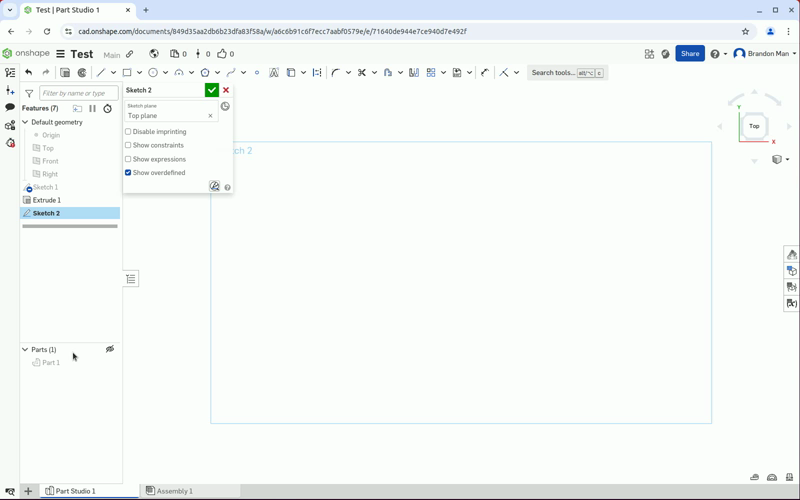
key(l)
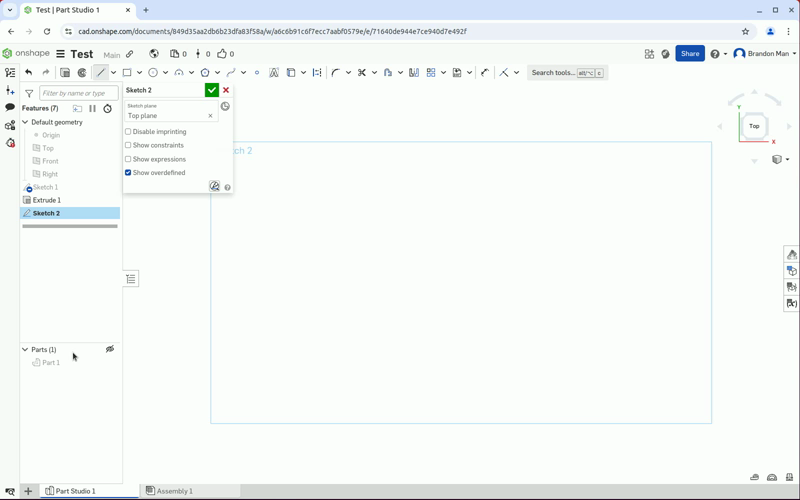
key_down(shift)
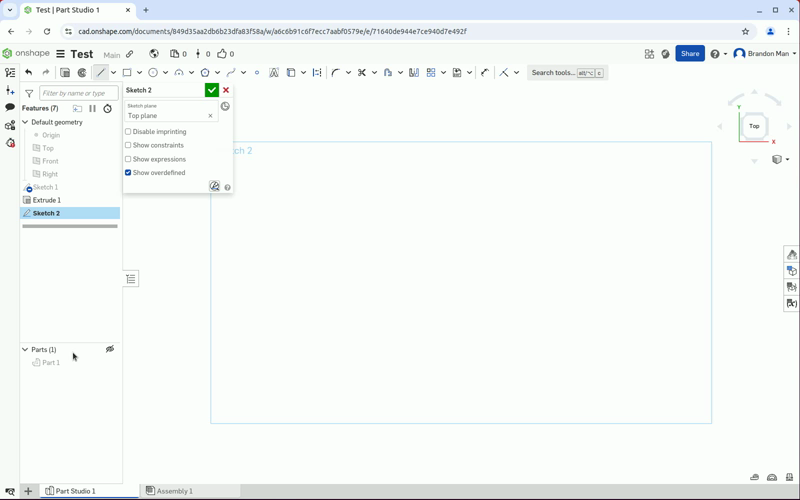
mouse_move(537, 241)
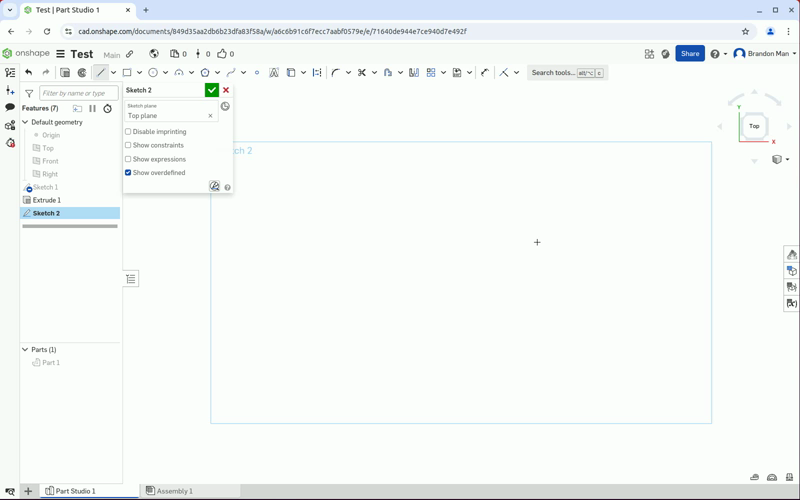
click(537, 241)
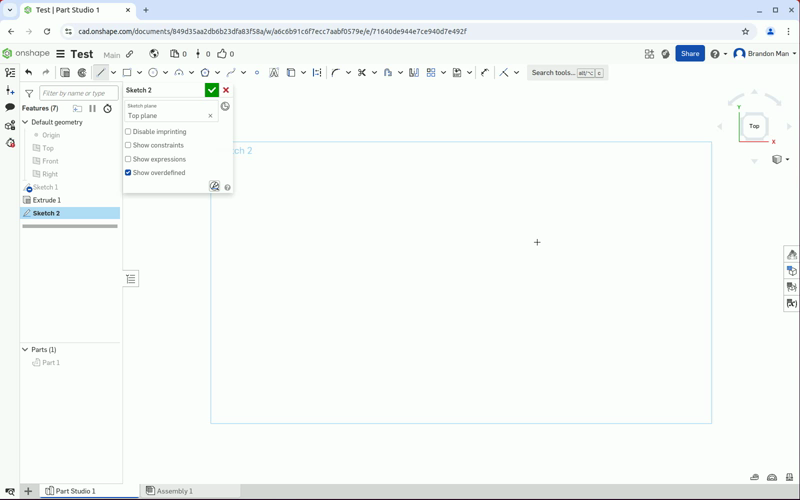
key_up(shift)
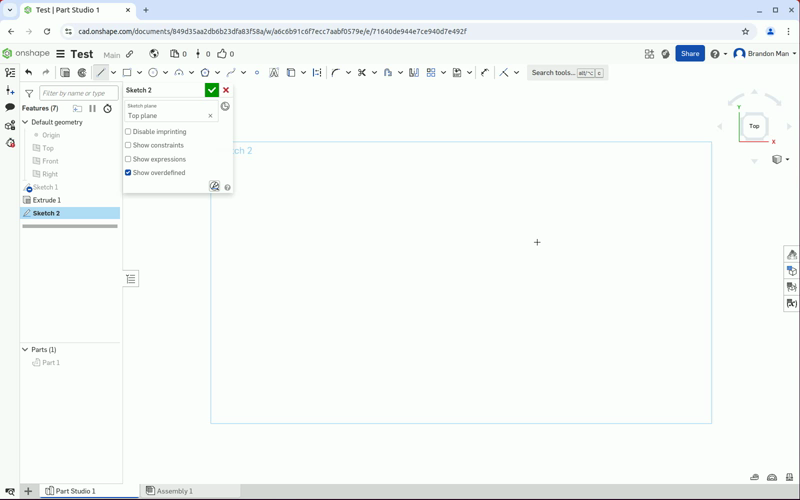
key_down(shift)
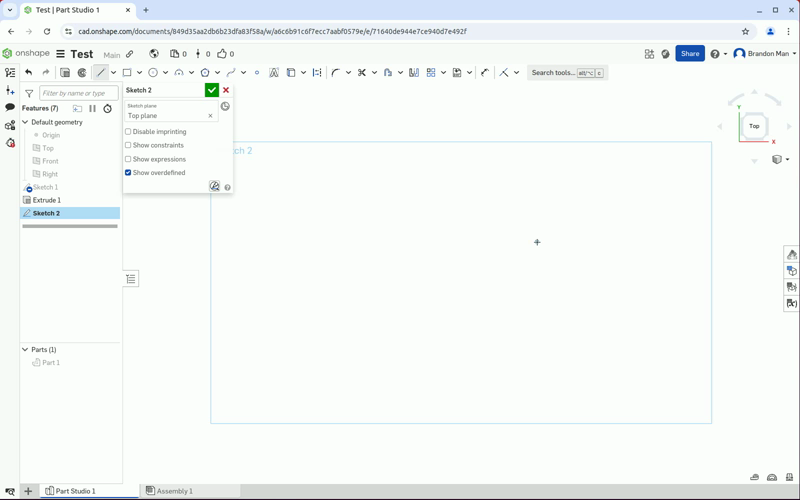
mouse_move(567, 241)
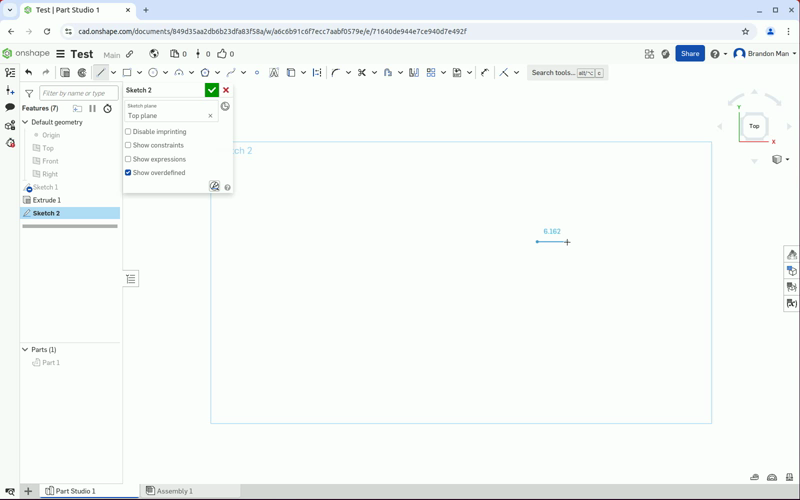
mouse_move(569, 252)
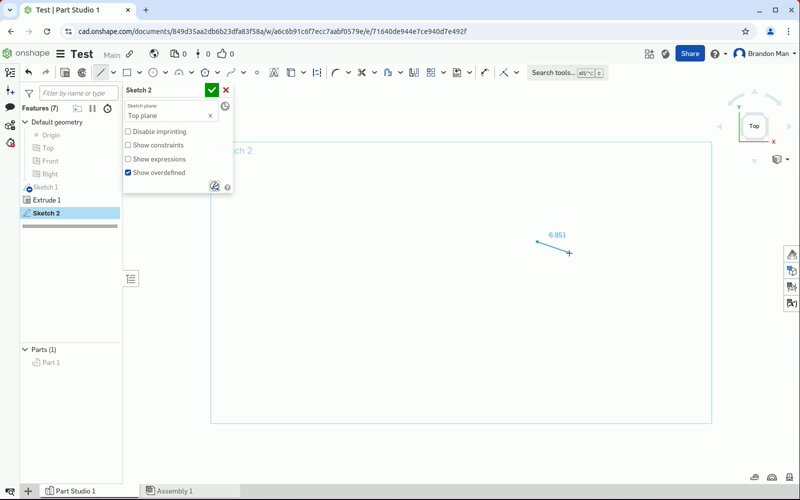
click(569, 252)
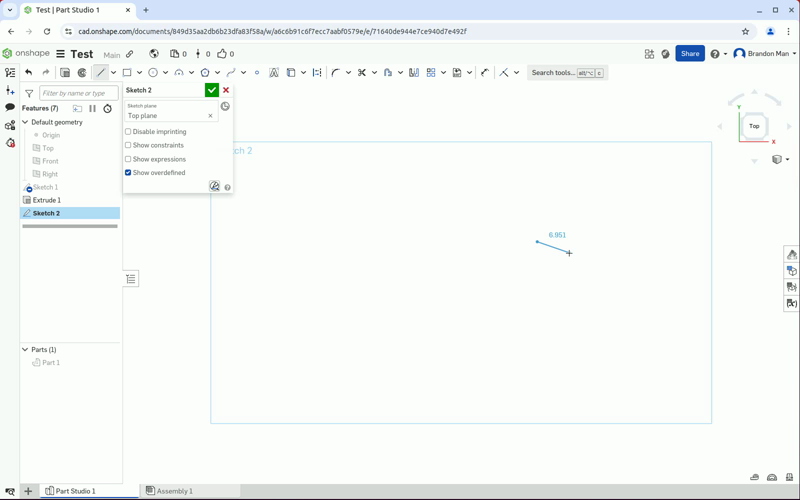
key_up(shift)
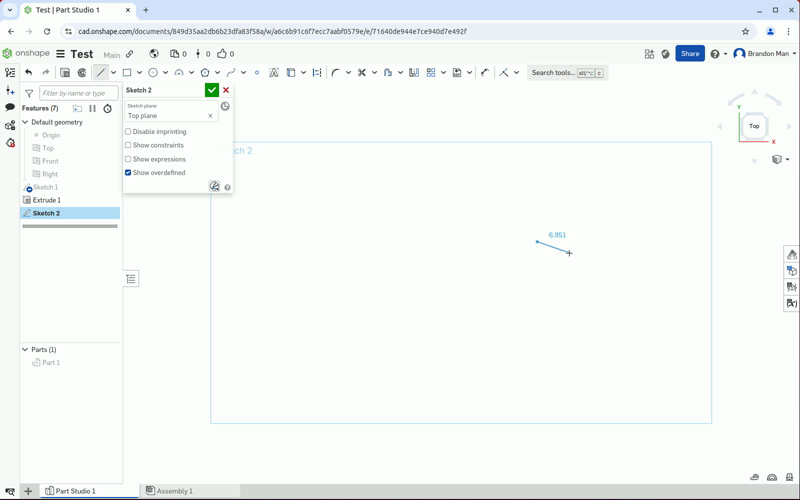
key_down(shift)
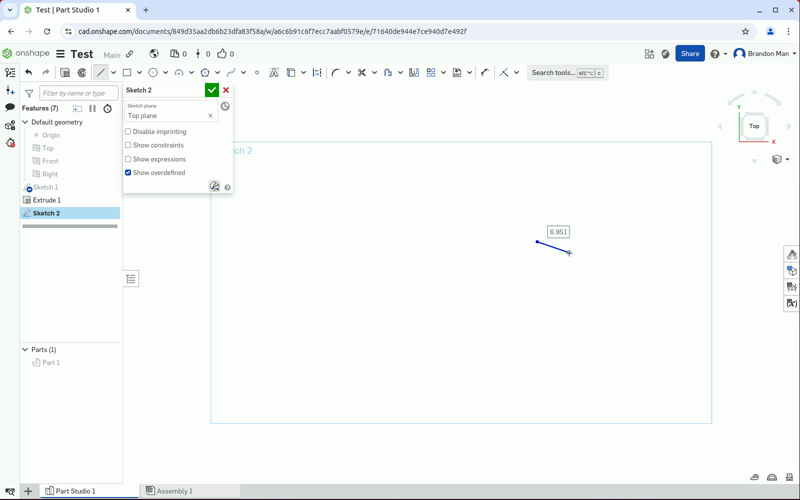
mouse_move(589, 252)
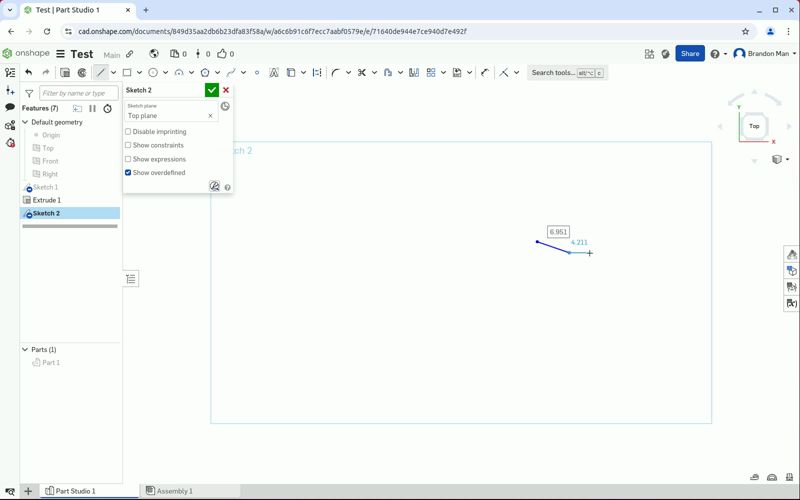
mouse_move(574, 237)
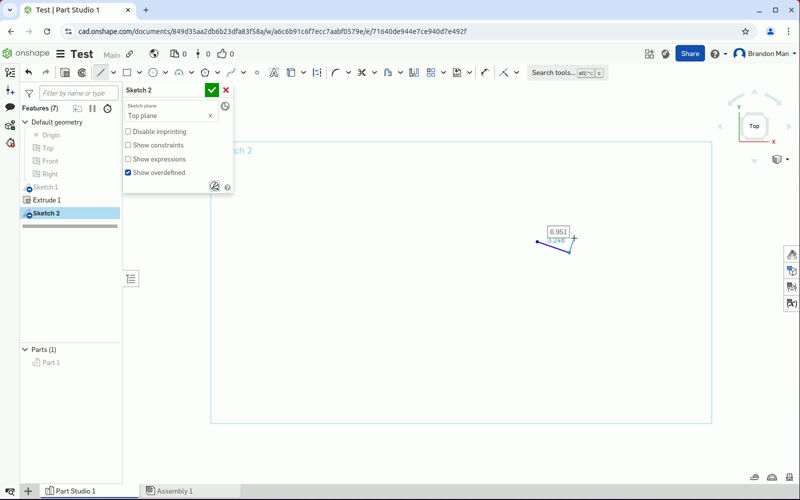
click(574, 237)
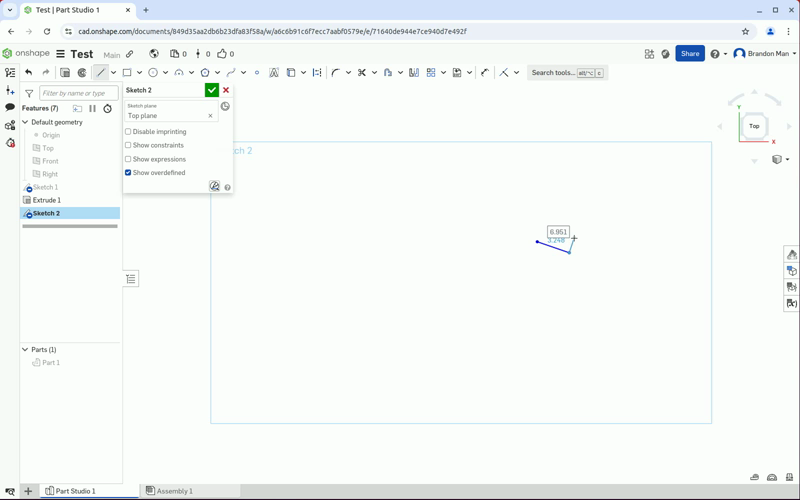
key_up(shift)
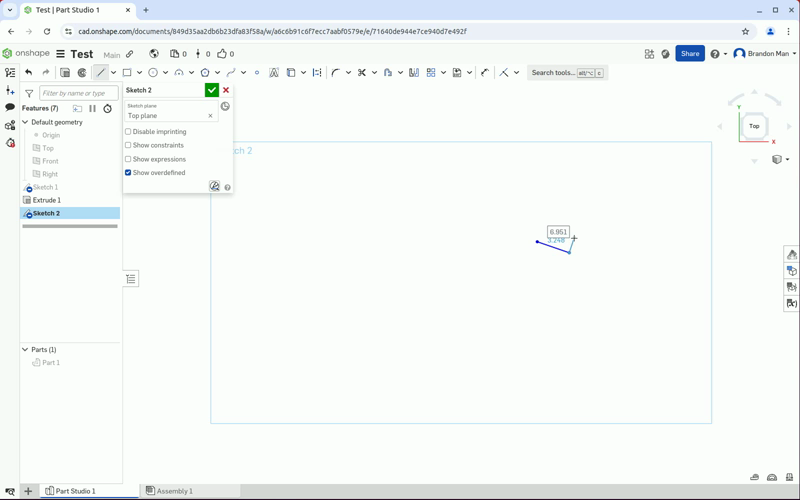
key_down(shift)
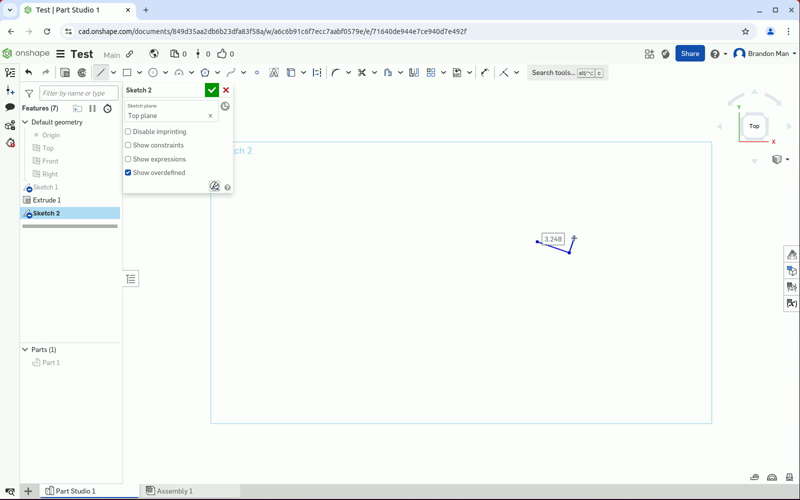
mouse_move(589, 237)
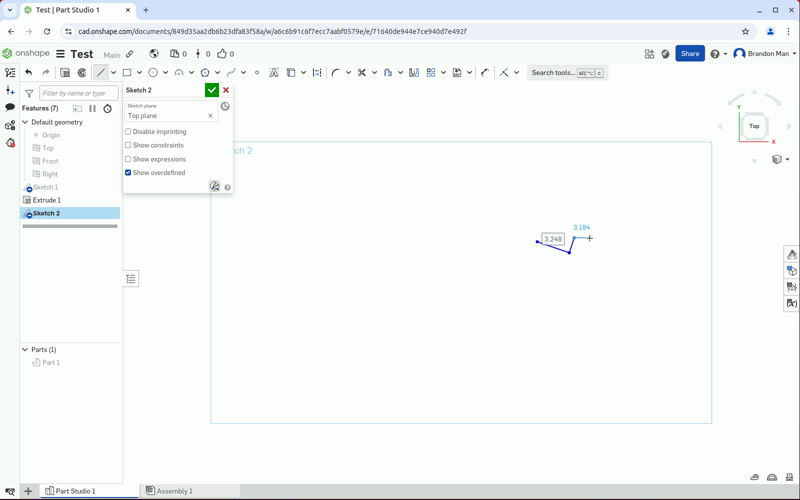
mouse_move(537, 224)
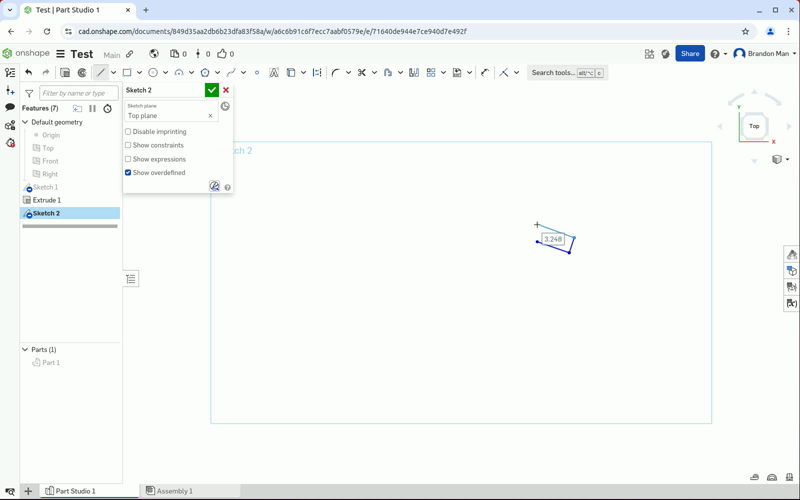
click(537, 224)
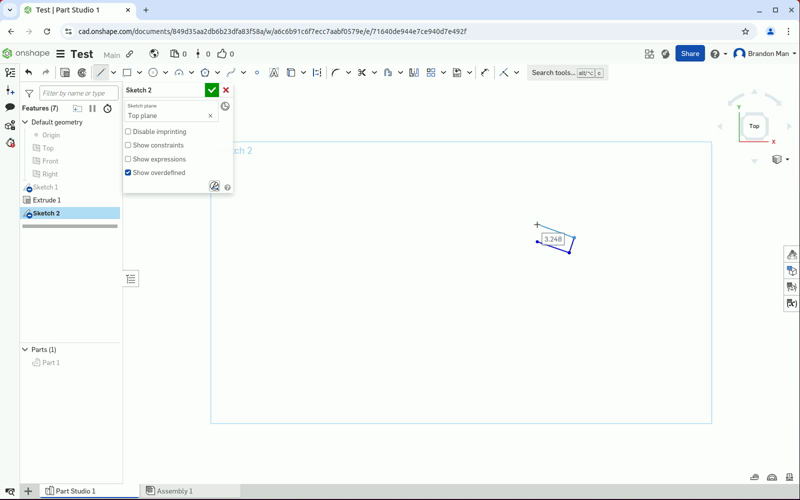
key_up(shift)
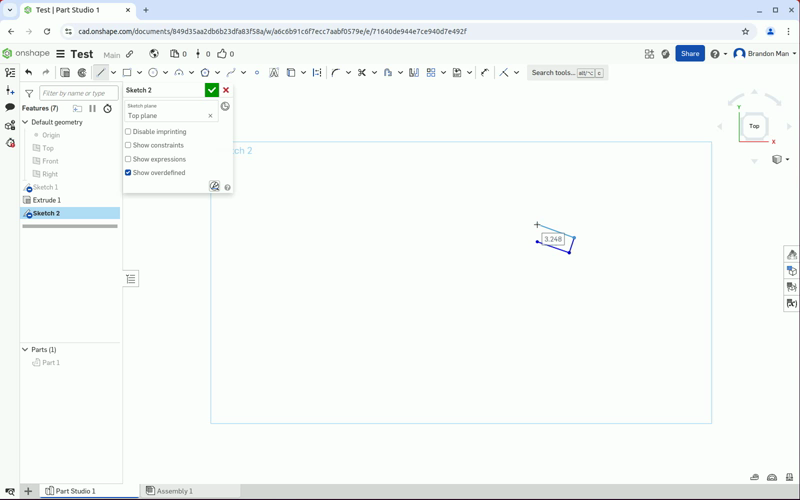
mouse_move(567, 224)
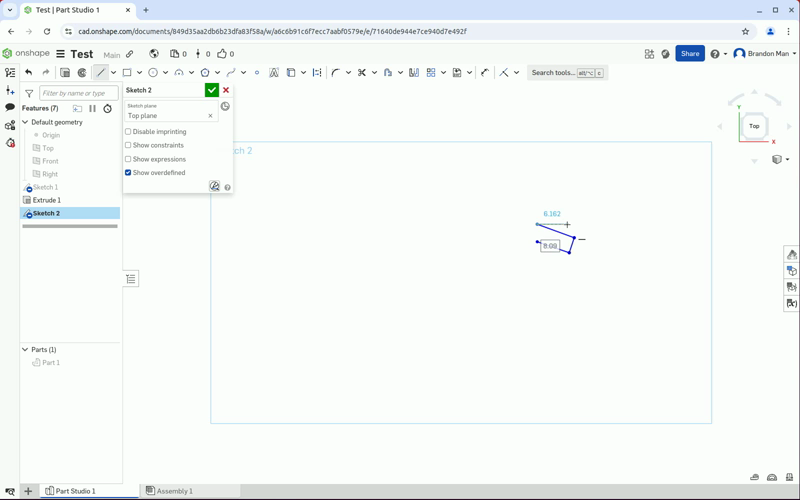
key_down(shift)
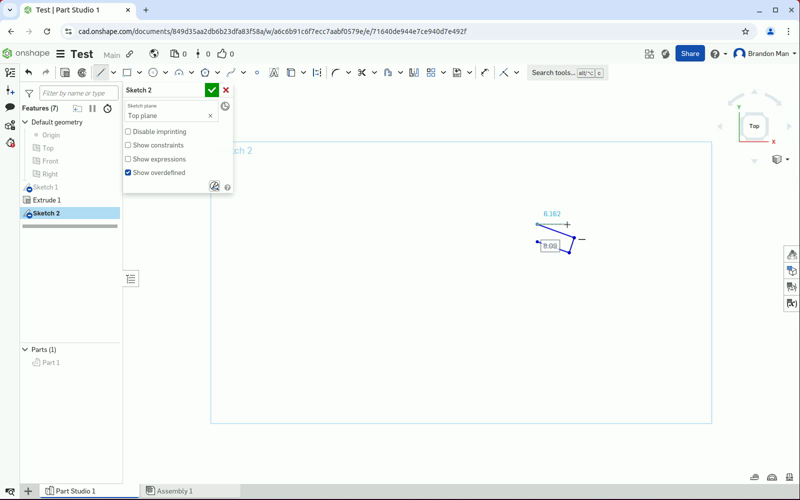
mouse_move(537, 241)
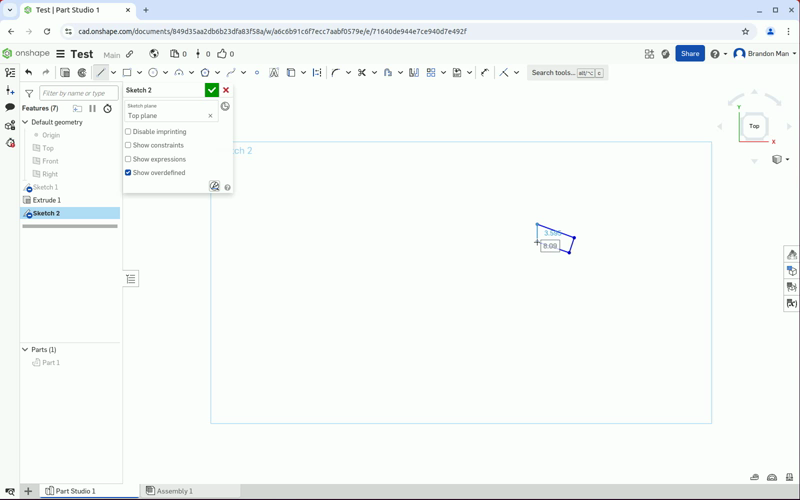
key_up(shift)
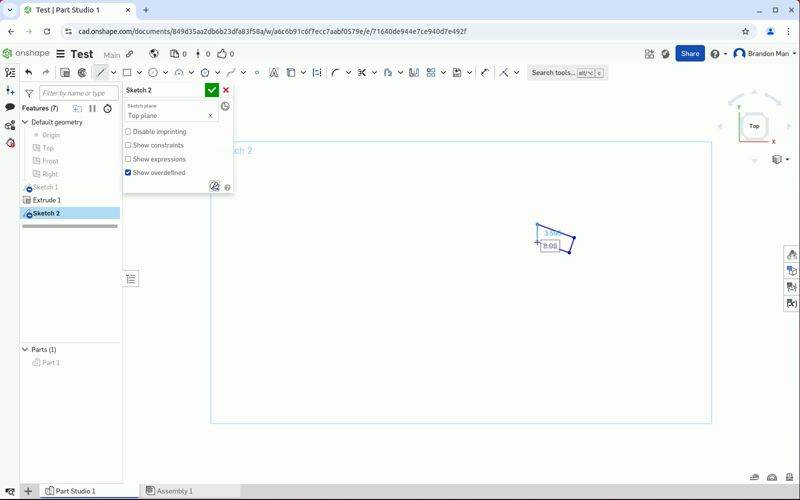
click(537, 241)
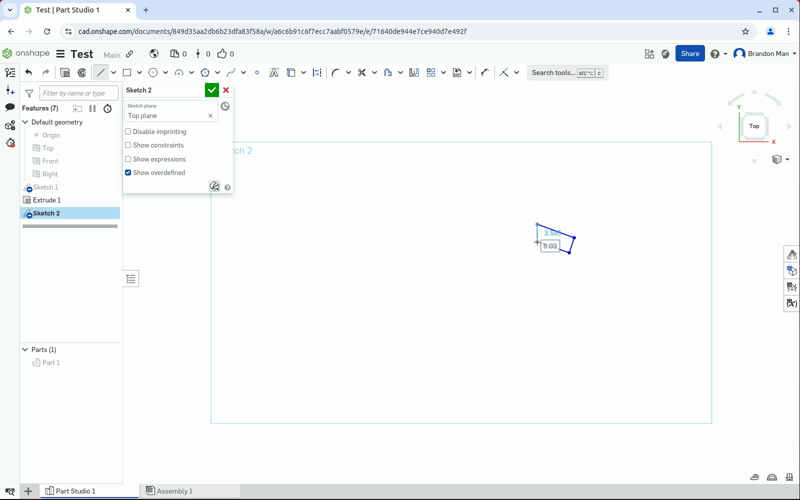
key(esc)
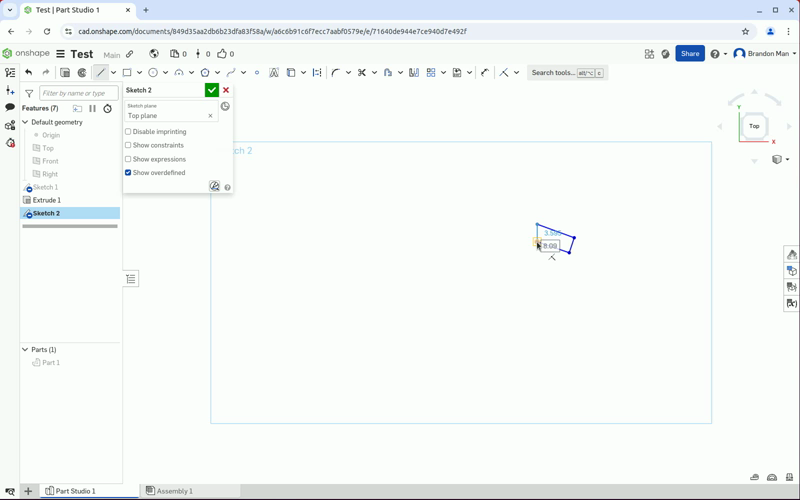
mouse_move(563, 238)
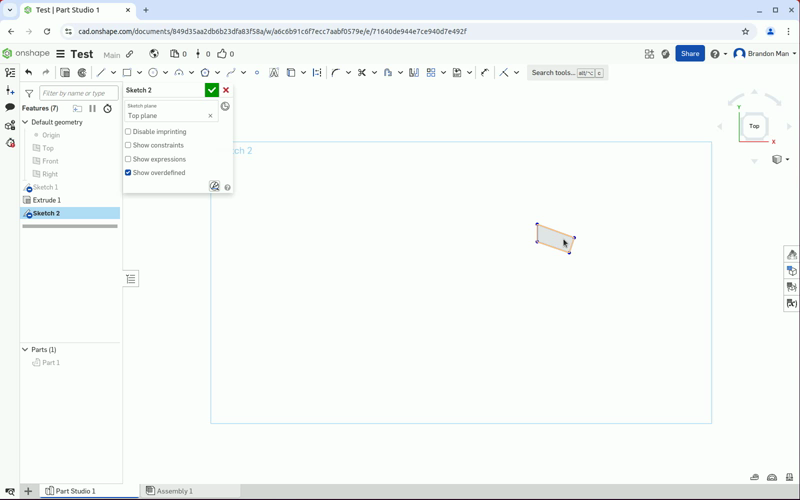
scroll(6)
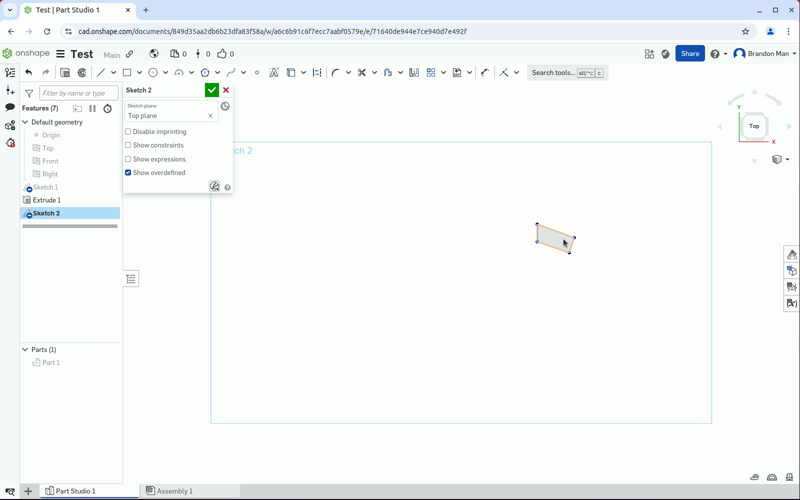
scroll(6)
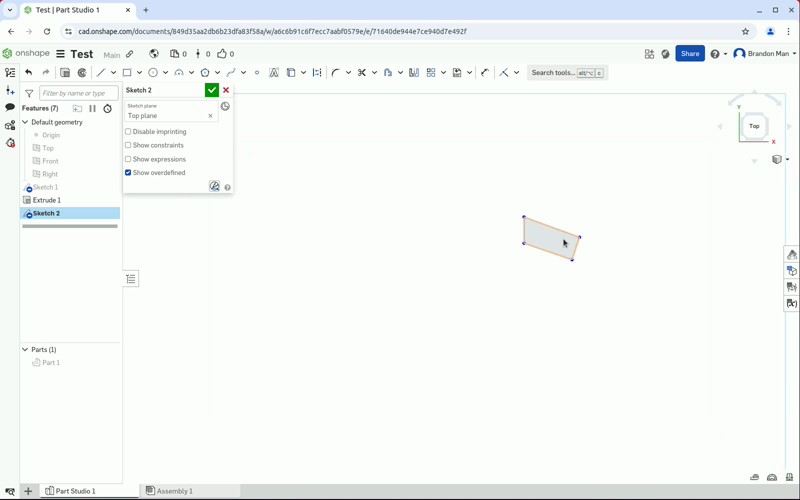
scroll(6)
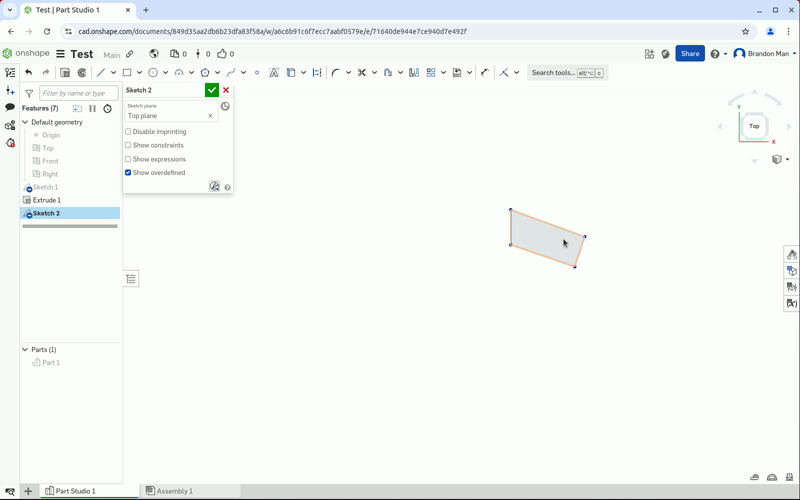
scroll(6)
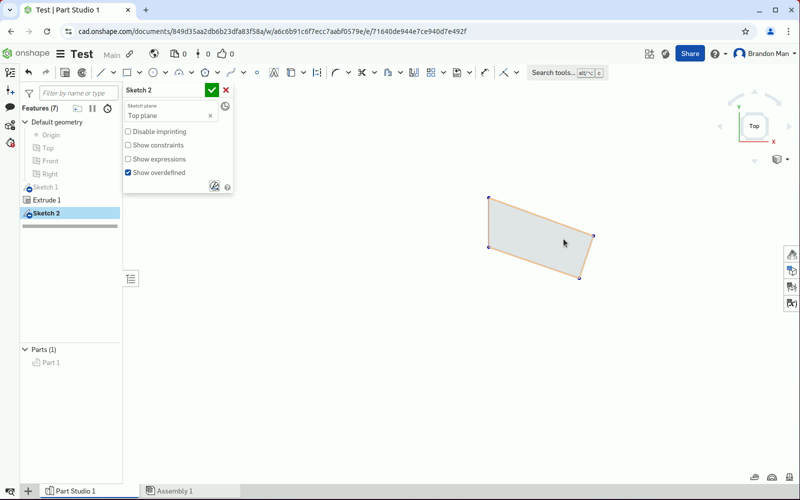
scroll(6)
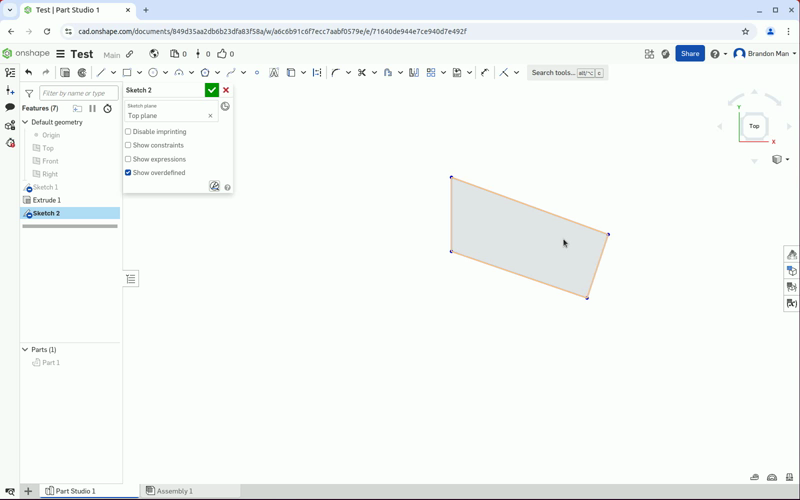
scroll(6)
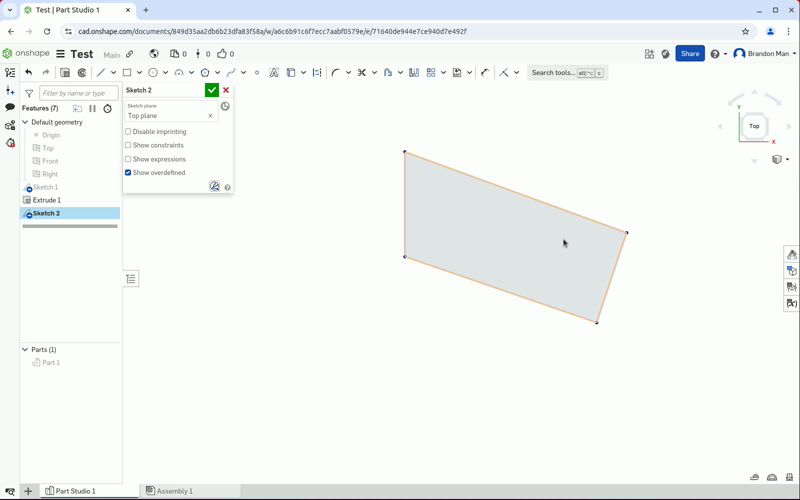
scroll(6)
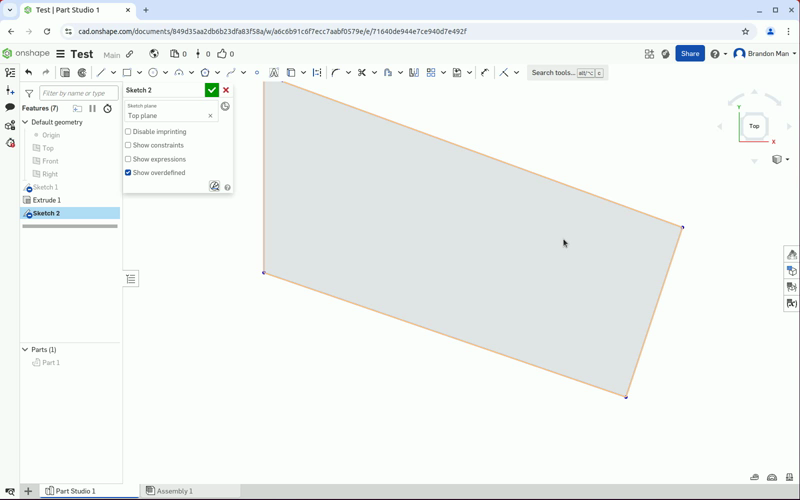
click(563, 238)
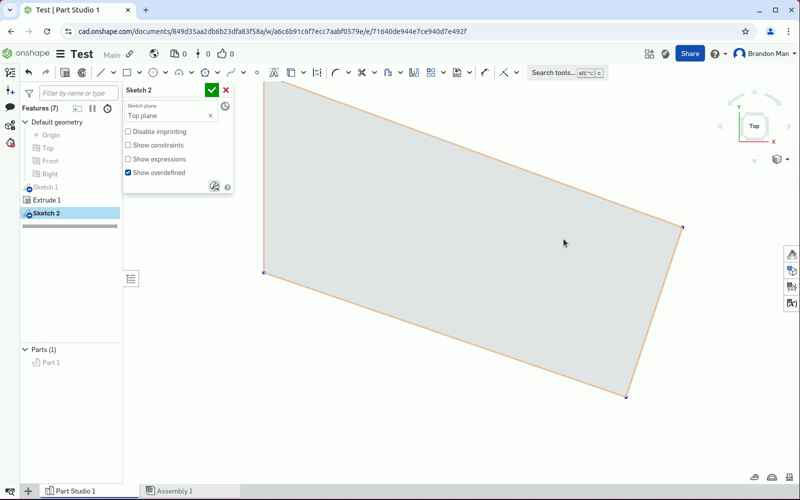
scroll(-6)
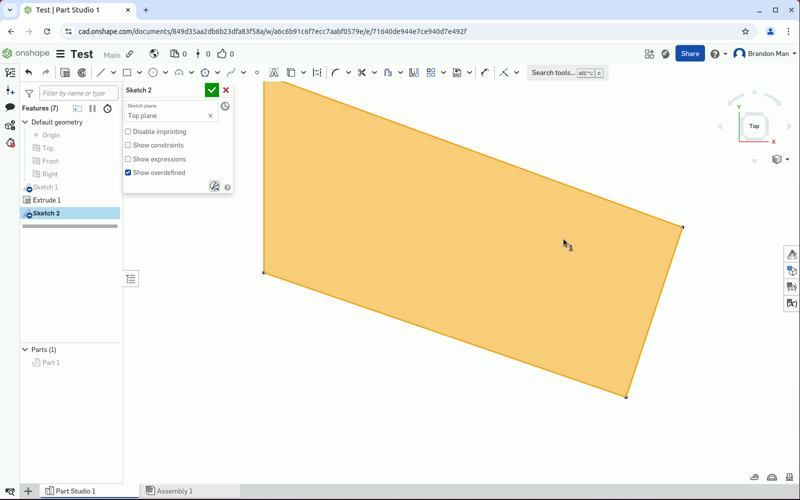
scroll(-6)
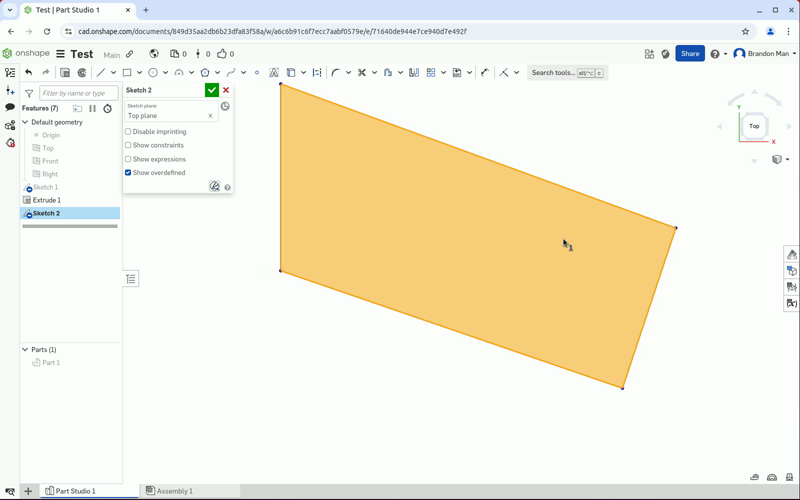
scroll(-6)
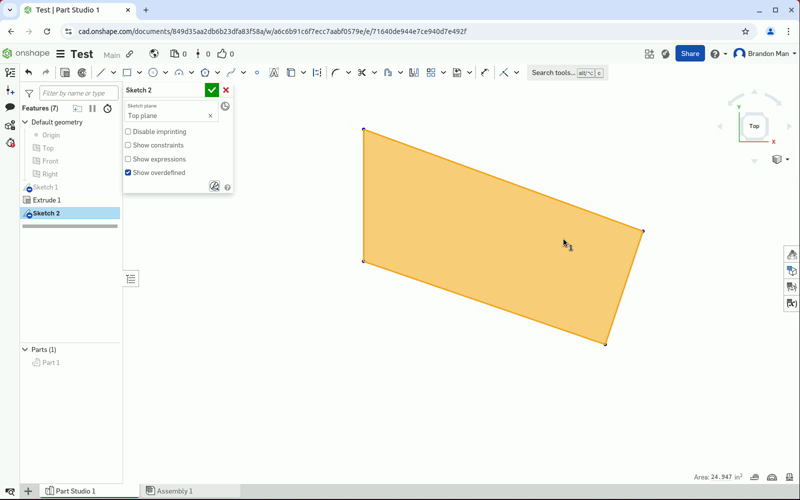
scroll(-6)
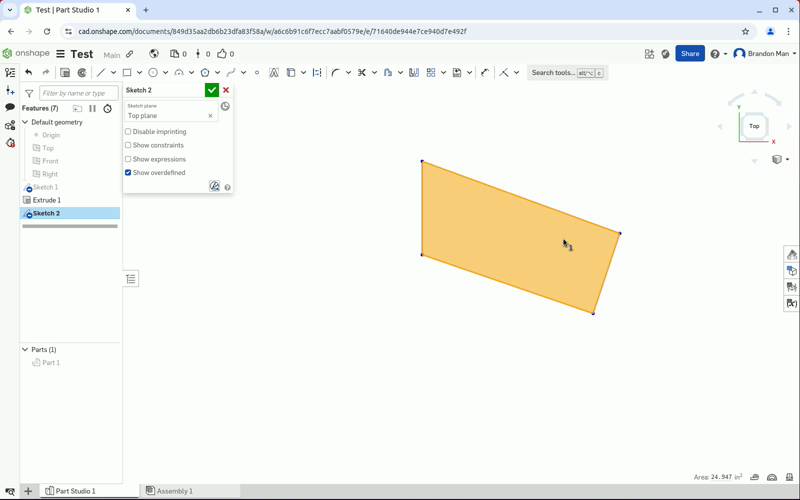
scroll(-6)
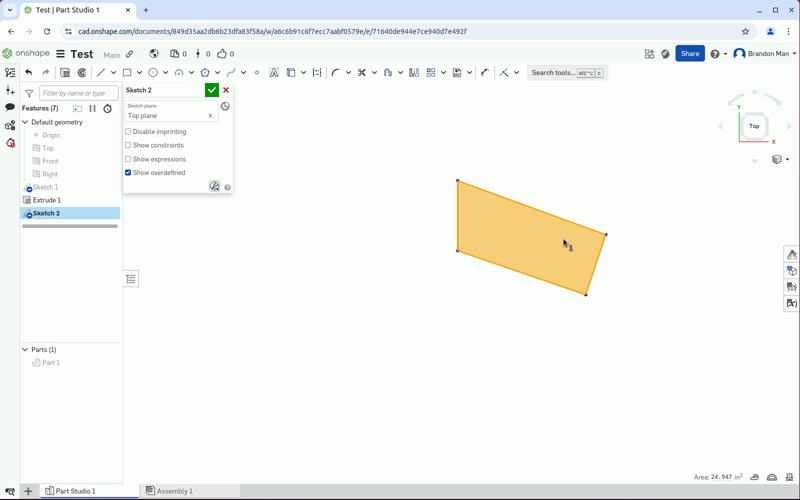
scroll(-6)
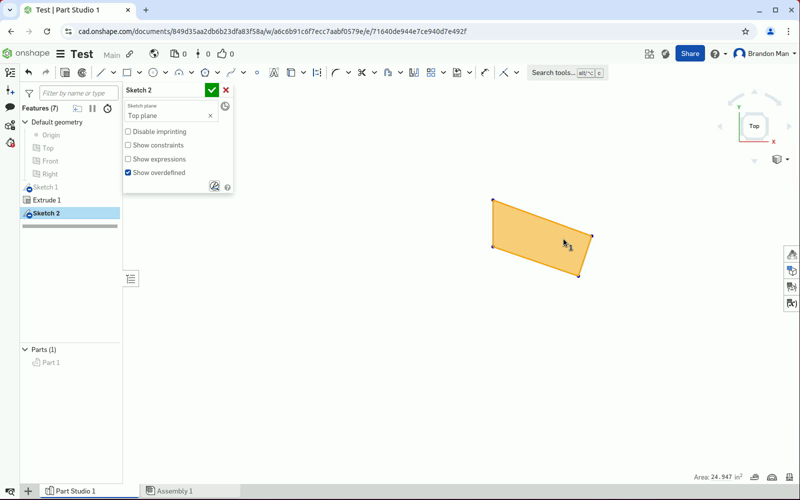
scroll(-6)
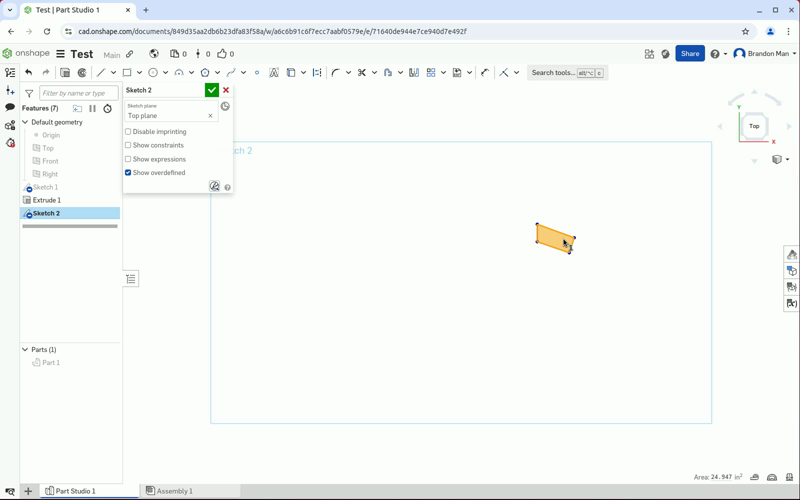
mouse_move(73, 352)
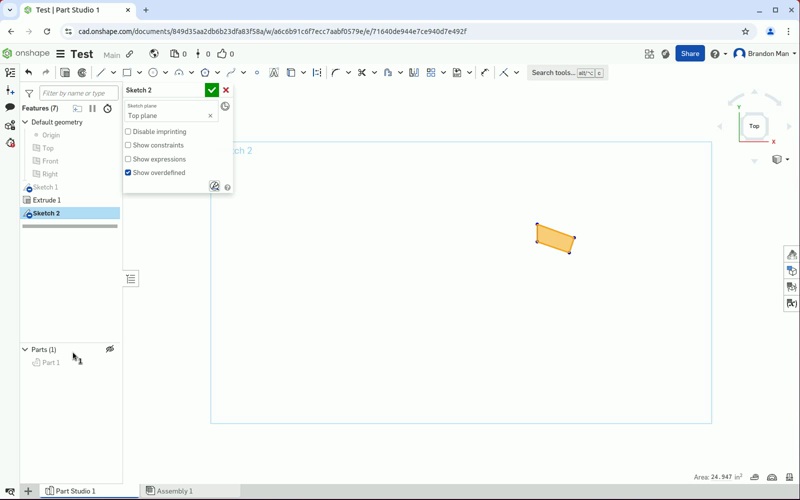
key(shift+y)
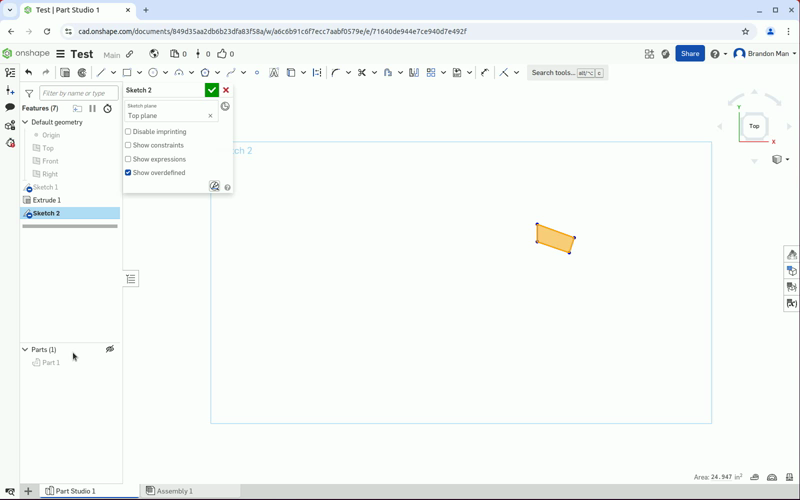
key(shift+e)
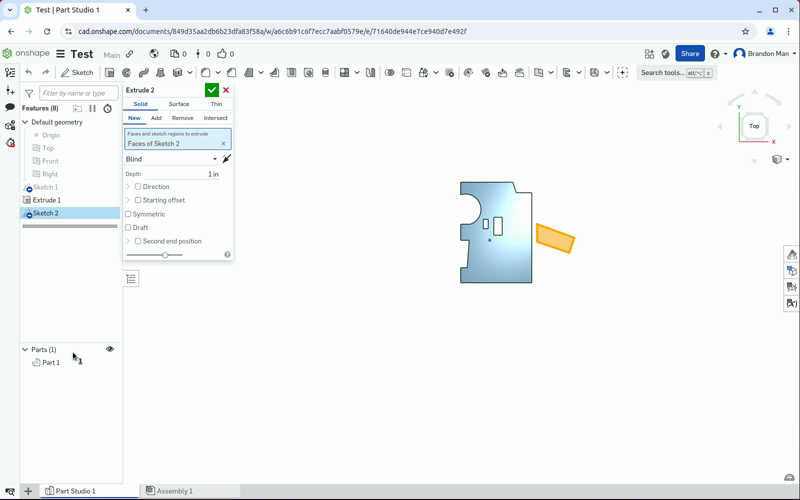
mouse_move(143, 106)
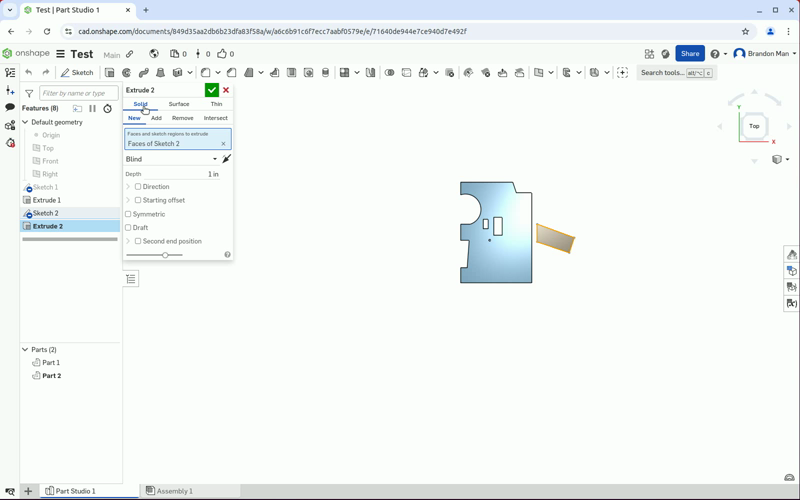
click(143, 106)
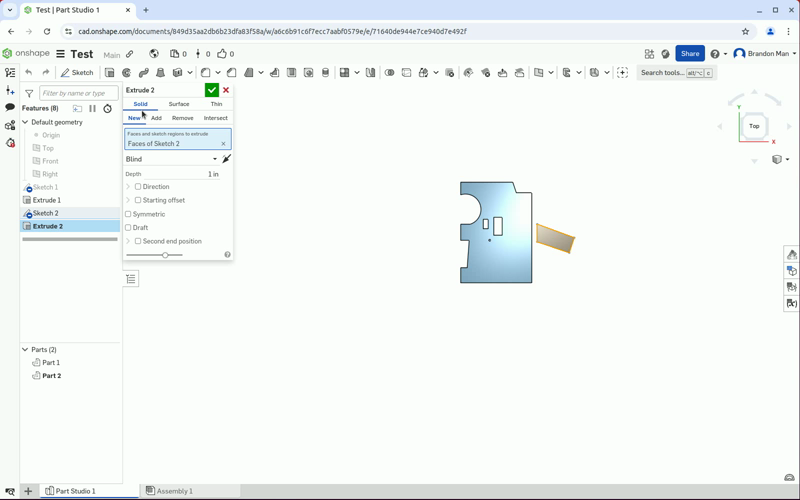
mouse_move(137, 120)
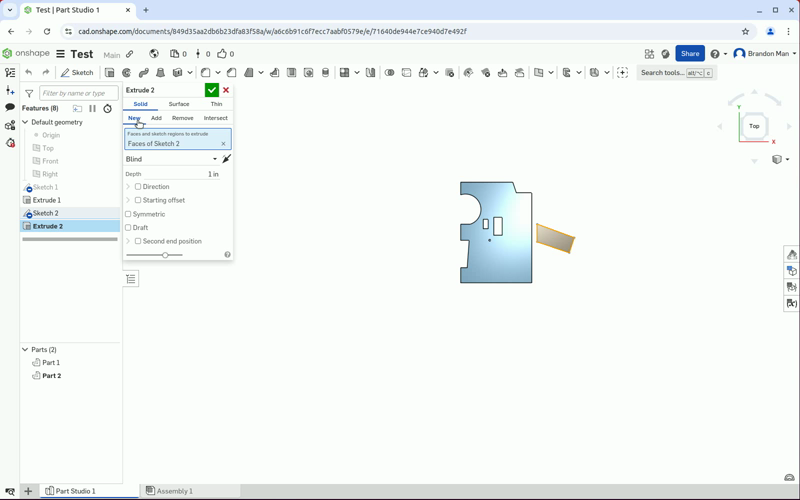
click(137, 120)
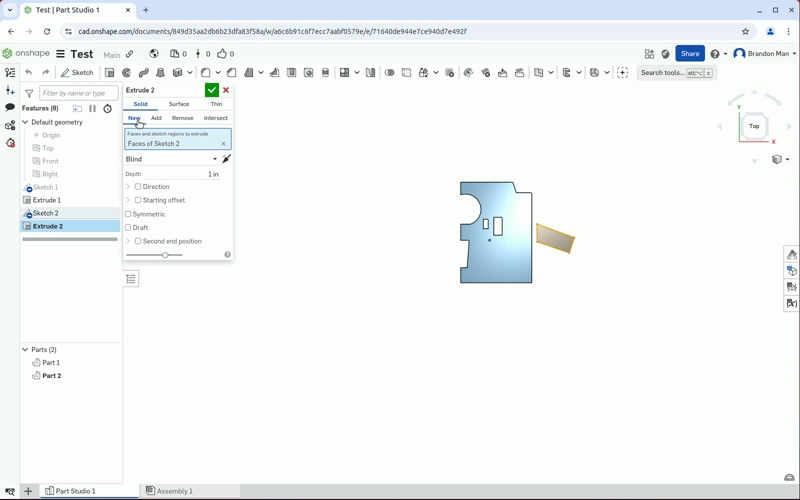
key(tab, 4)
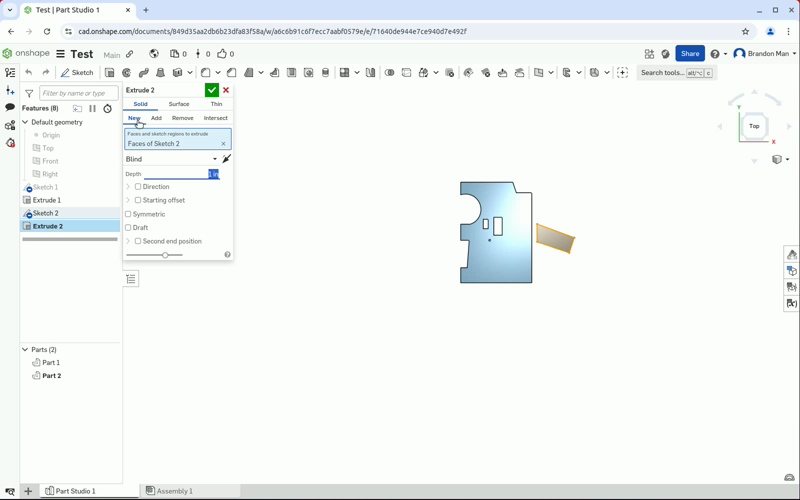
text(-0.241)
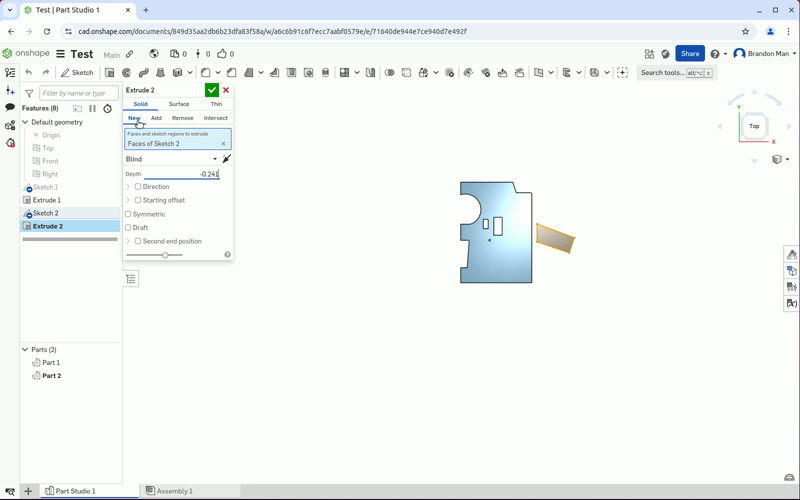
key(enter)
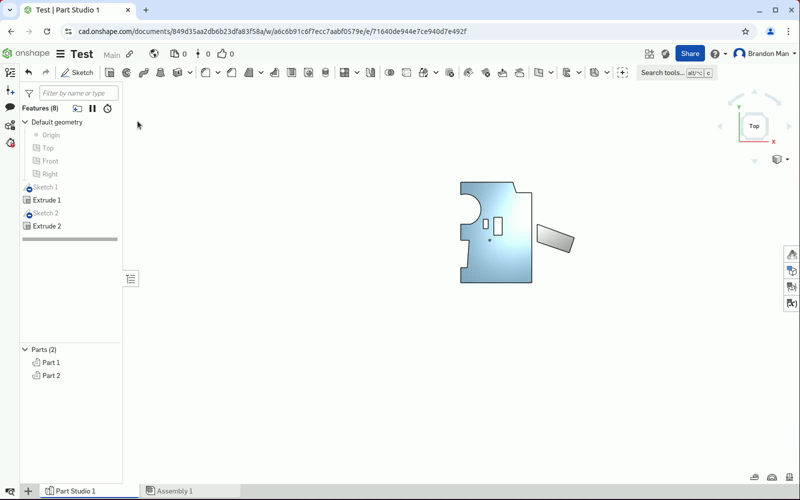
key(shift+h)
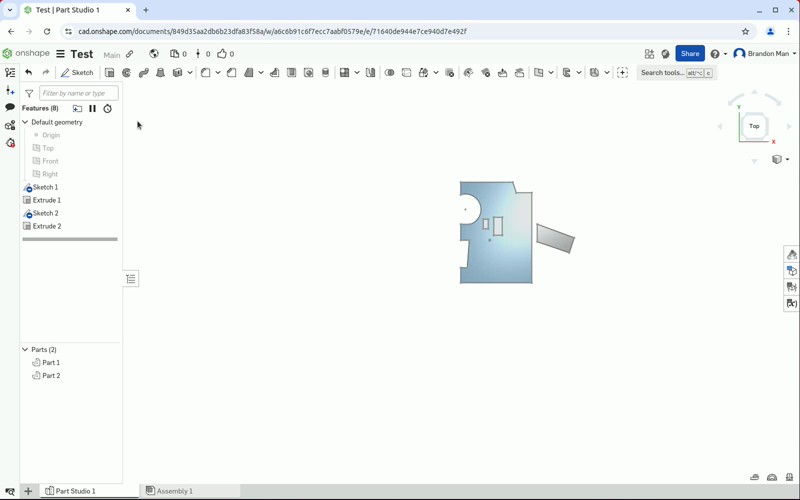
key(shift+h)
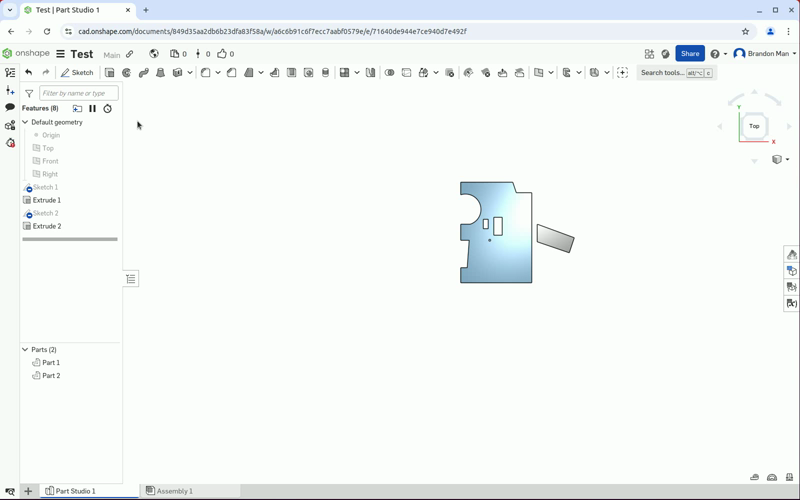
mouse_move(73, 189)
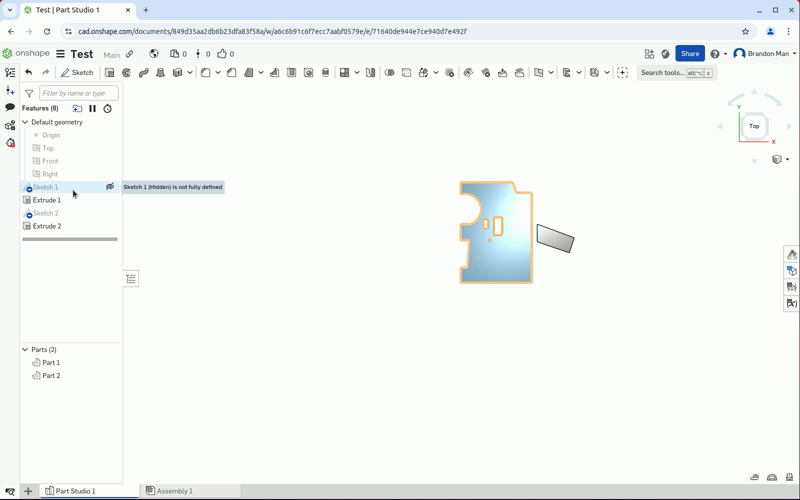
click(73, 189)
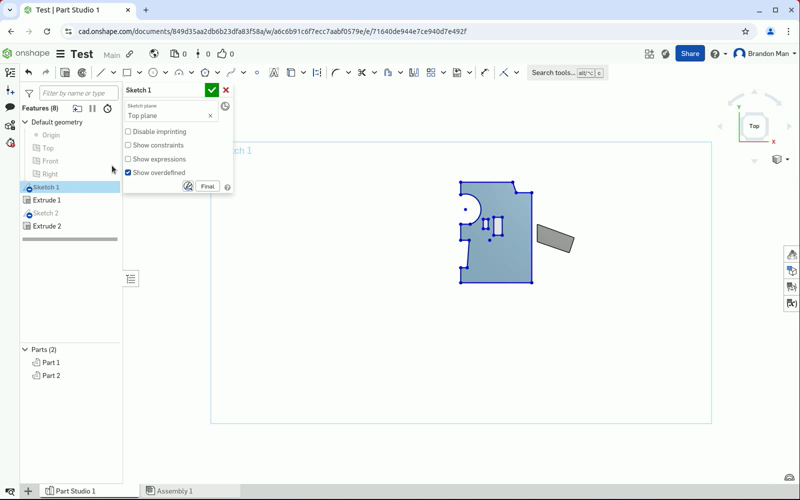
mouse_move(229, 92)
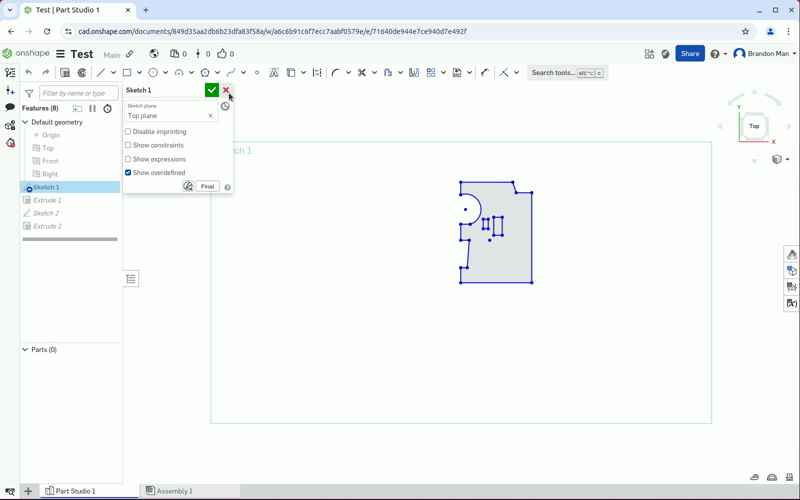
click(229, 92)
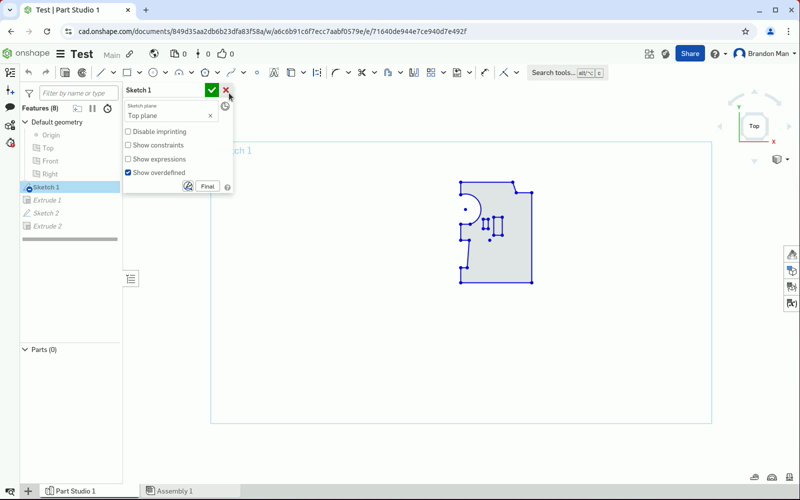
key(shift+s)
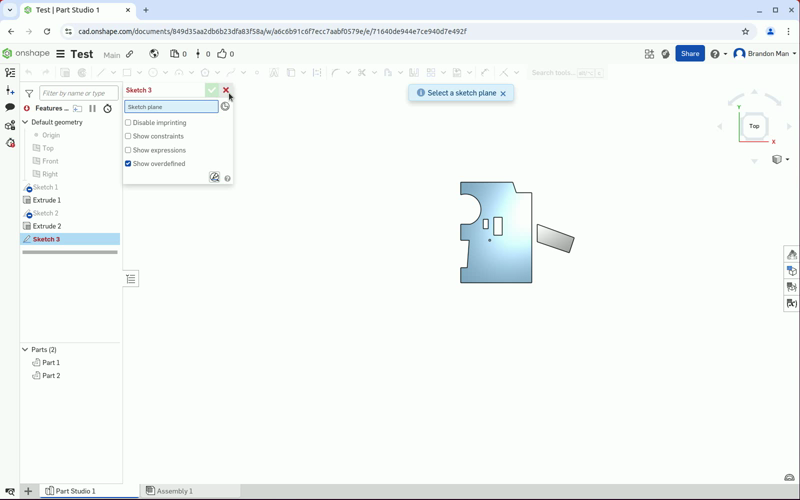
mouse_move(73, 150)
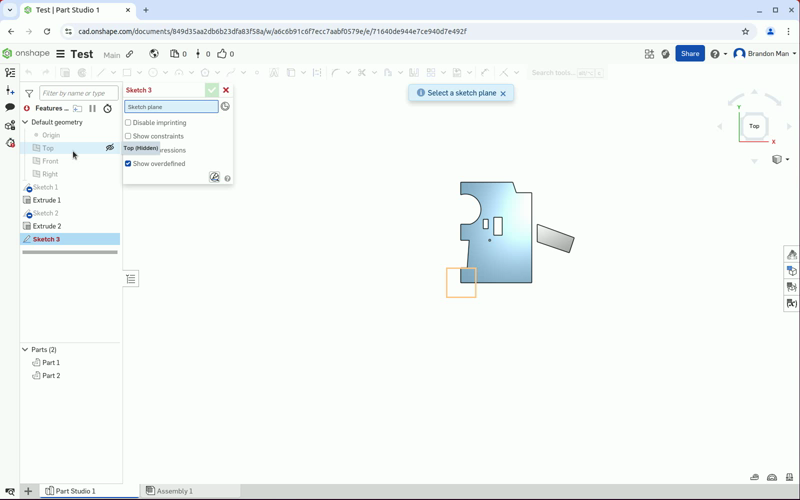
click(73, 150)
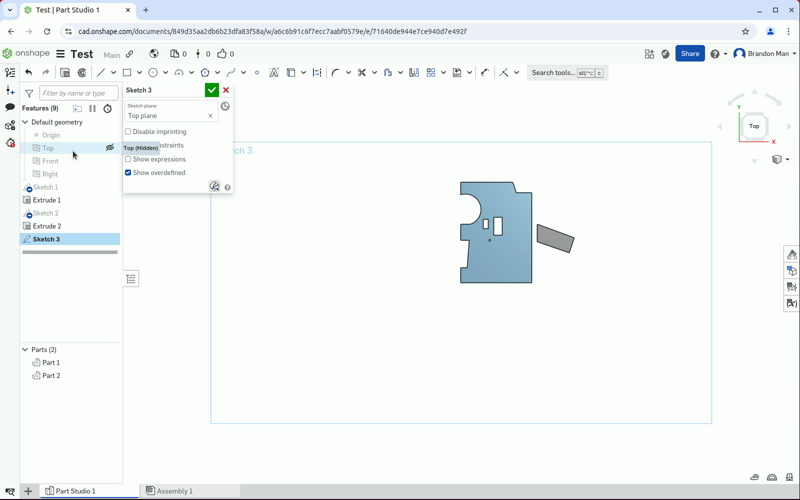
mouse_move(73, 352)
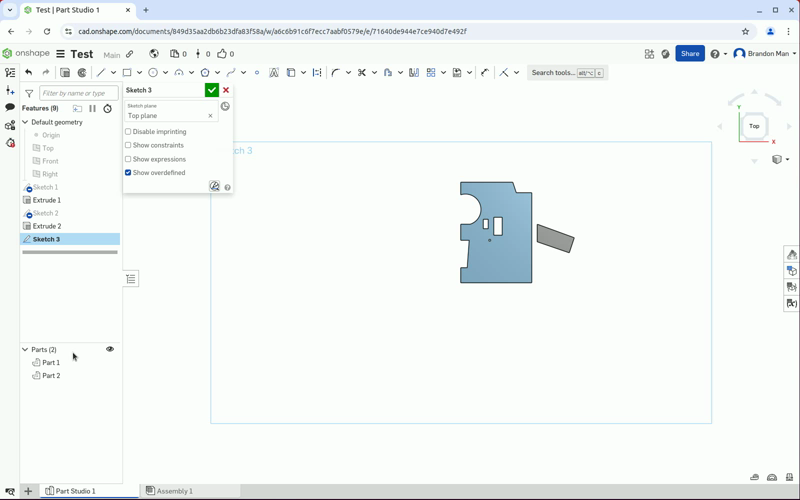
key(y)
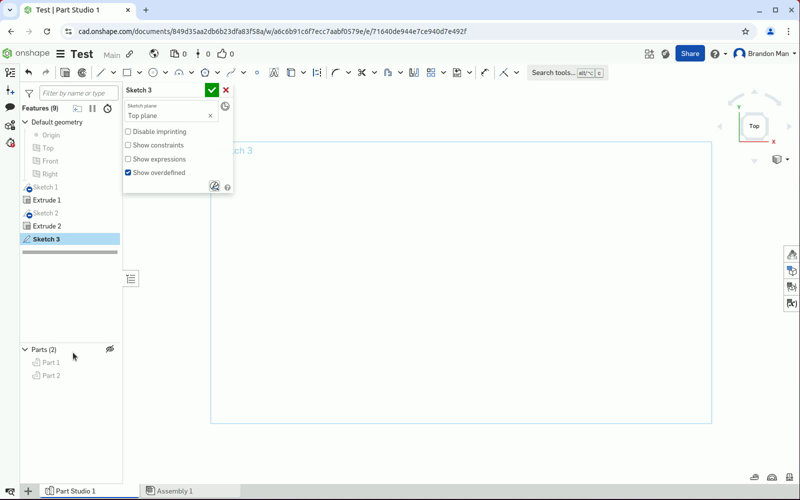
key(l)
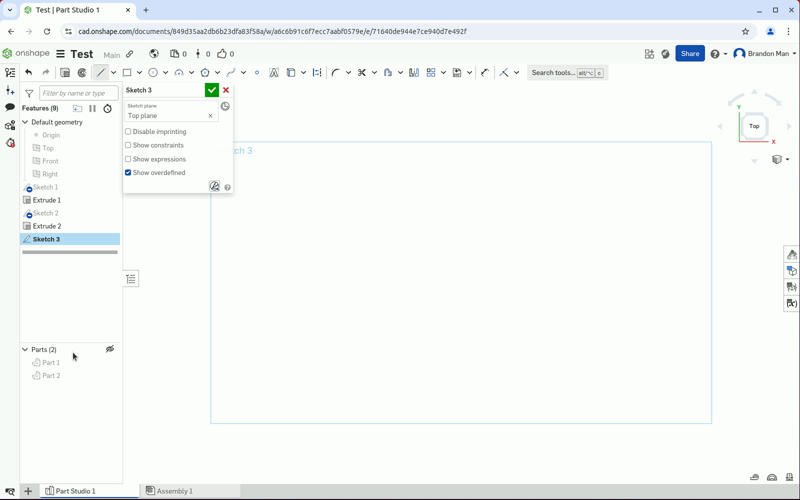
key_down(shift)
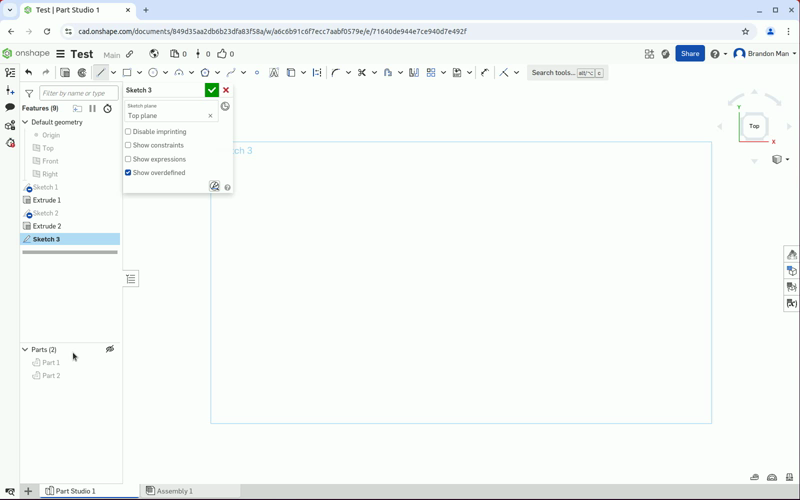
mouse_move(429, 278)
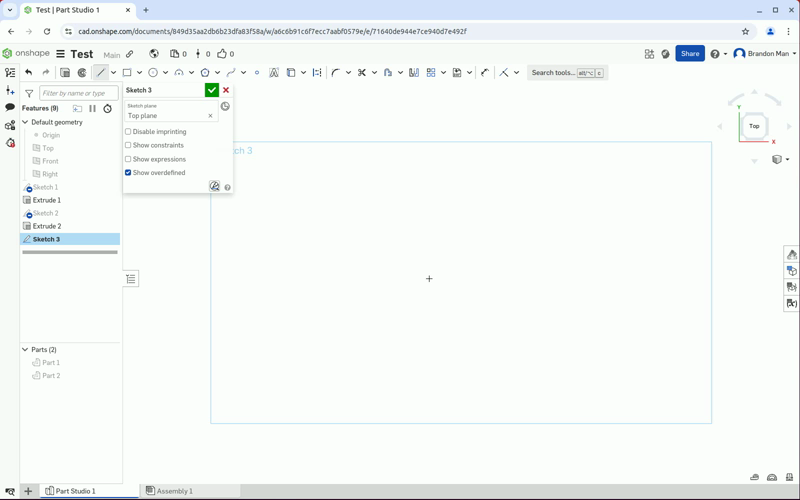
click(429, 278)
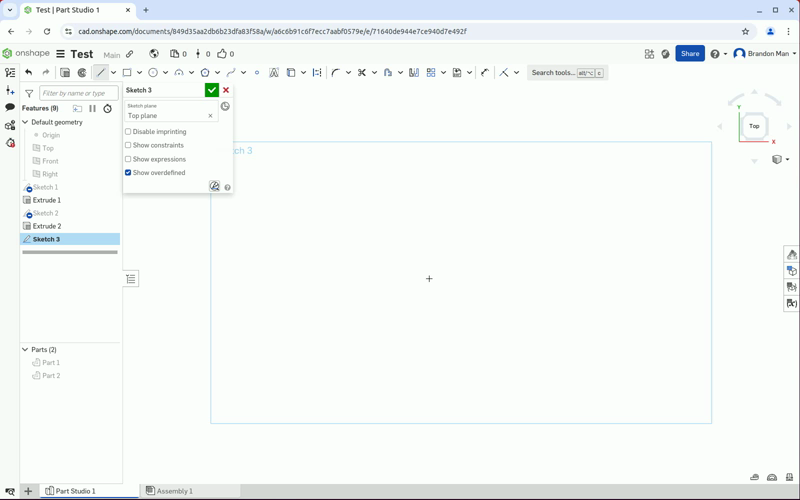
key_up(shift)
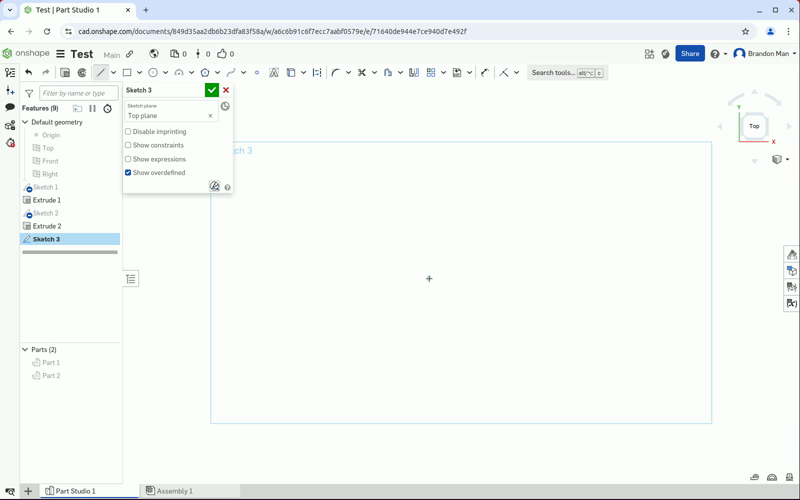
key_down(shift)
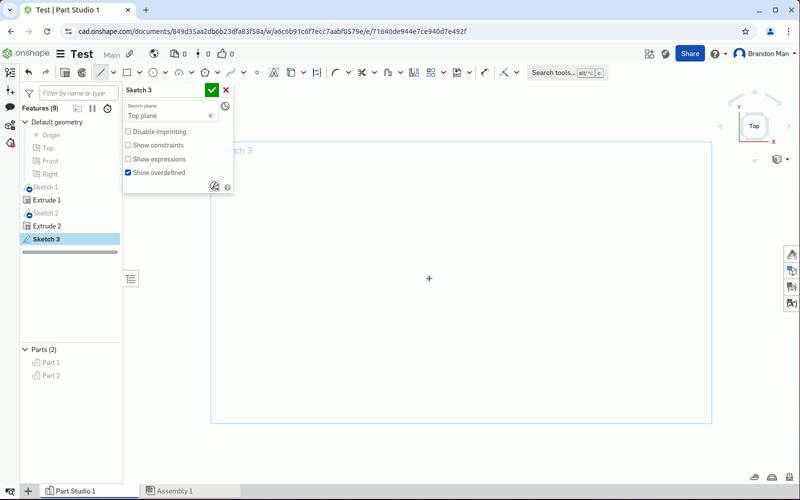
mouse_move(459, 278)
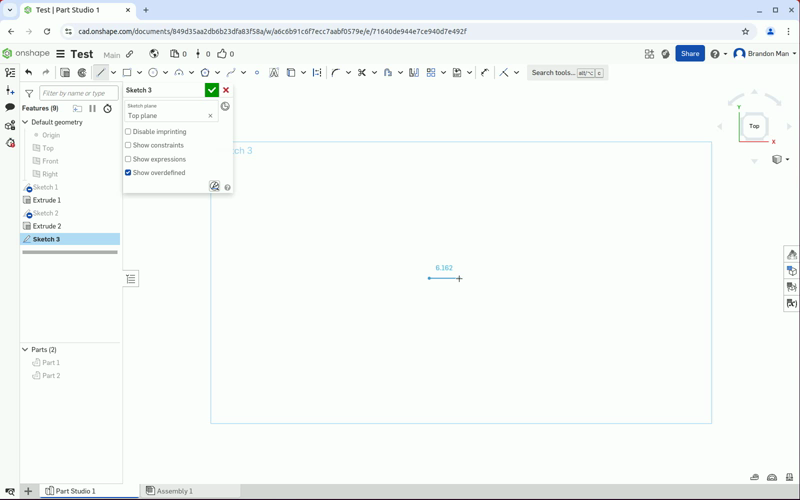
mouse_move(446, 278)
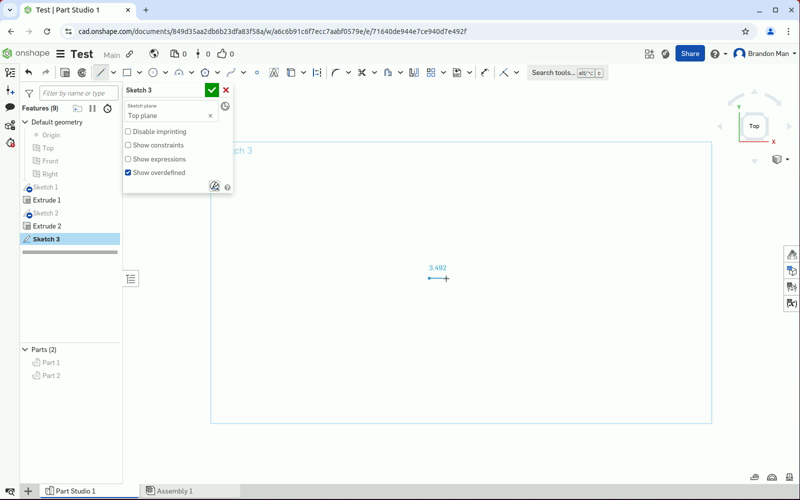
click(446, 278)
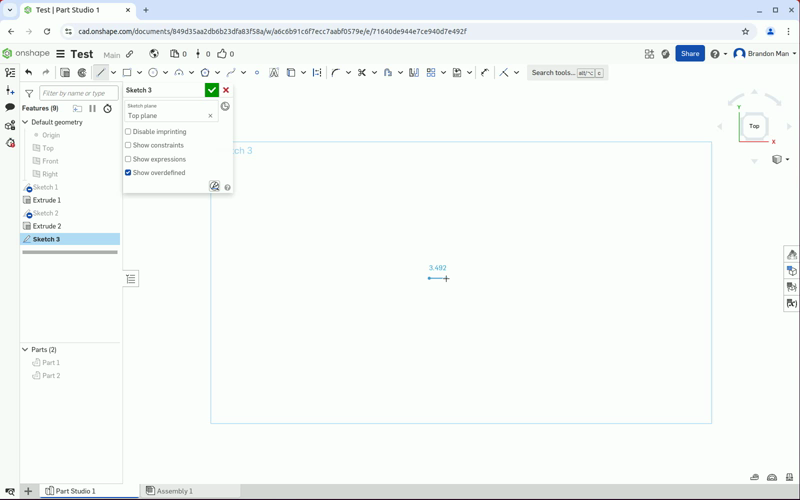
key_up(shift)
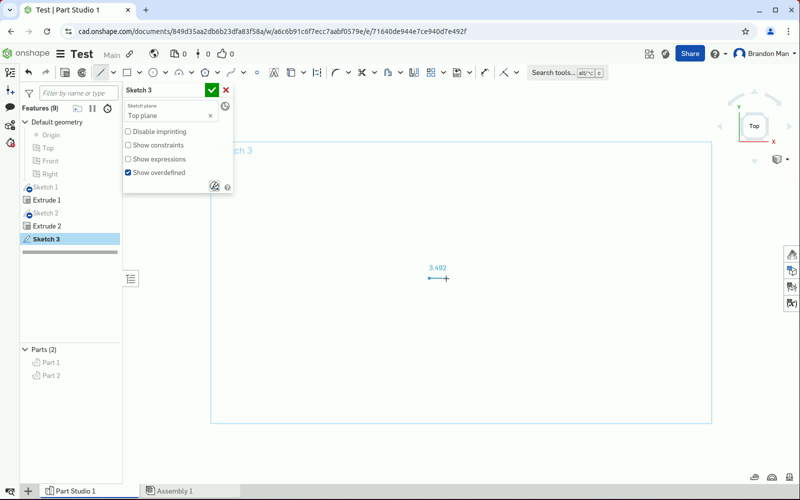
key_down(shift)
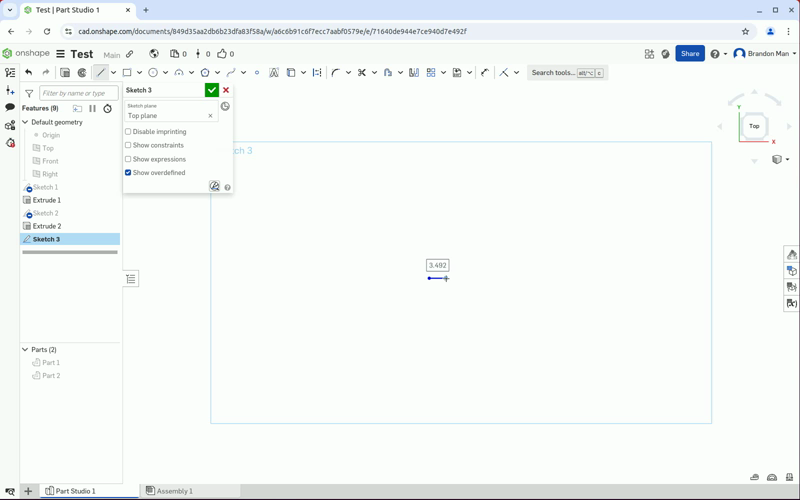
mouse_move(476, 278)
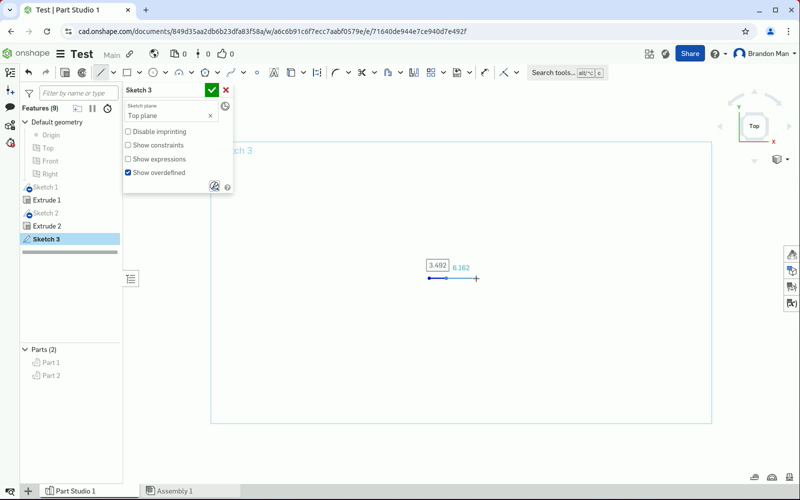
mouse_move(446, 264)
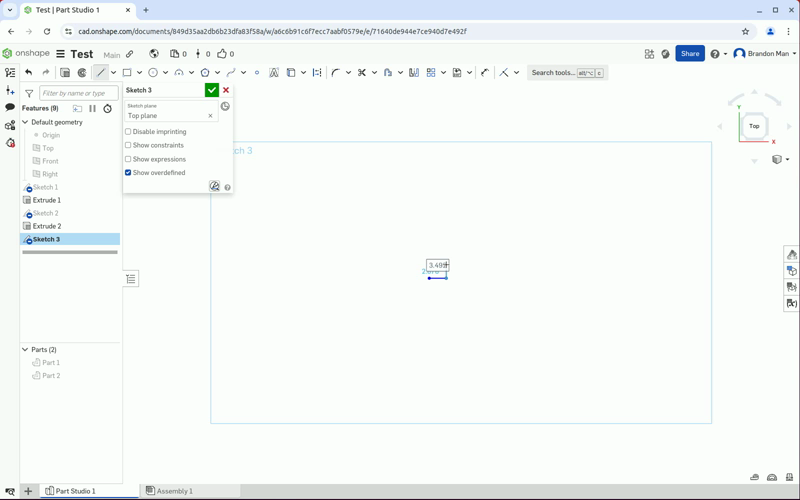
click(446, 264)
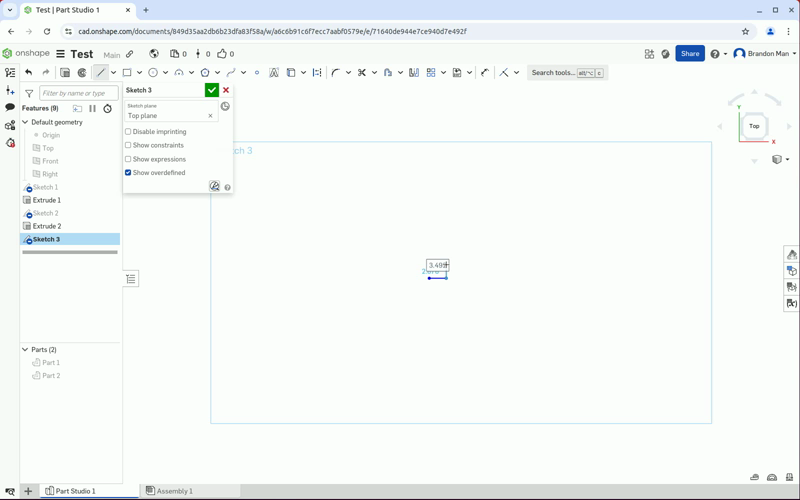
key_up(shift)
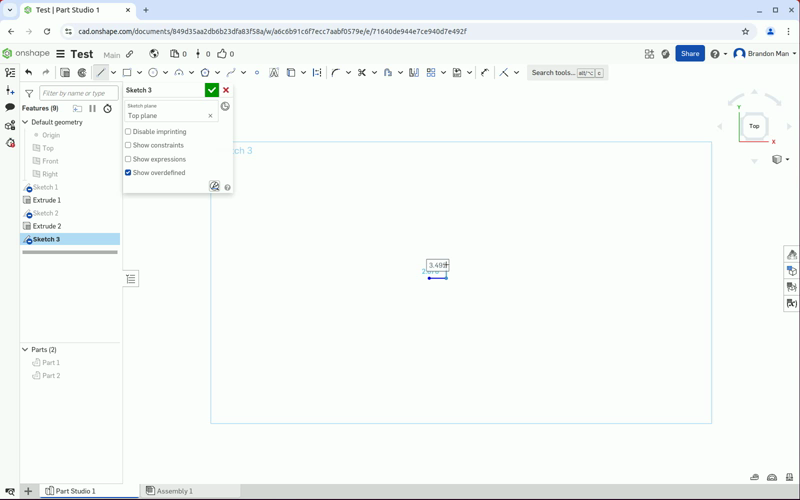
key_down(shift)
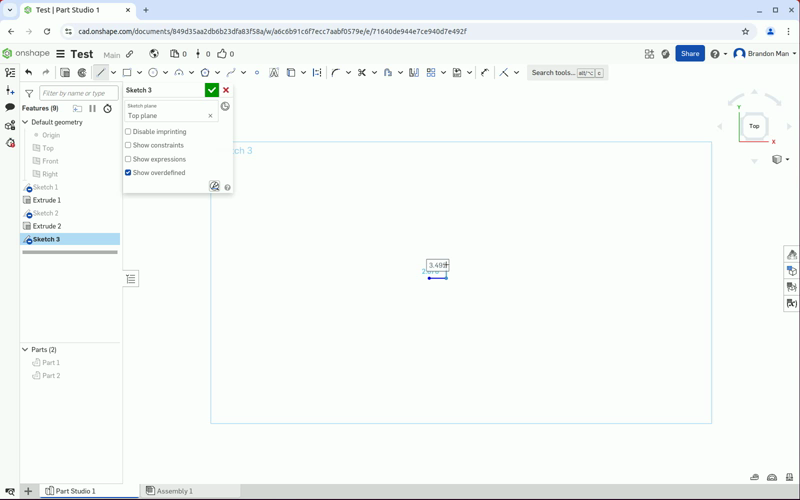
mouse_move(476, 264)
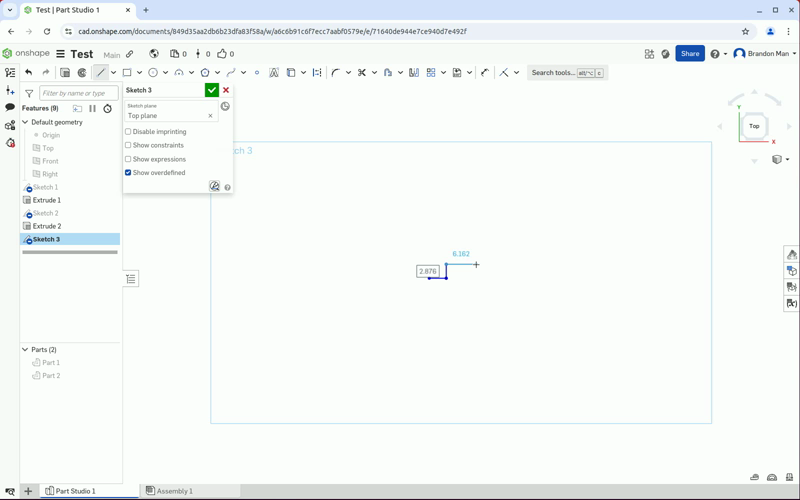
mouse_move(429, 264)
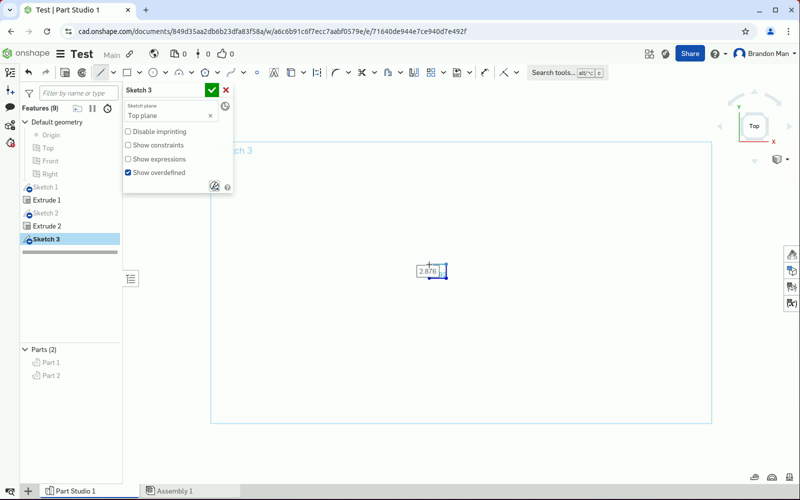
click(429, 264)
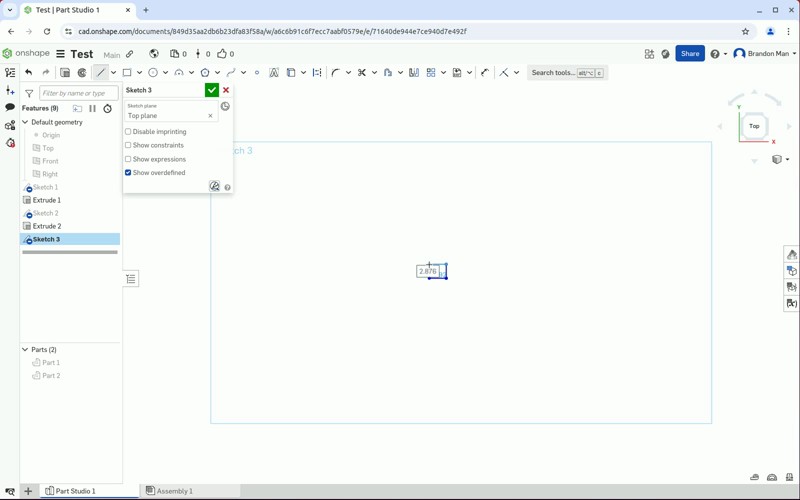
key_up(shift)
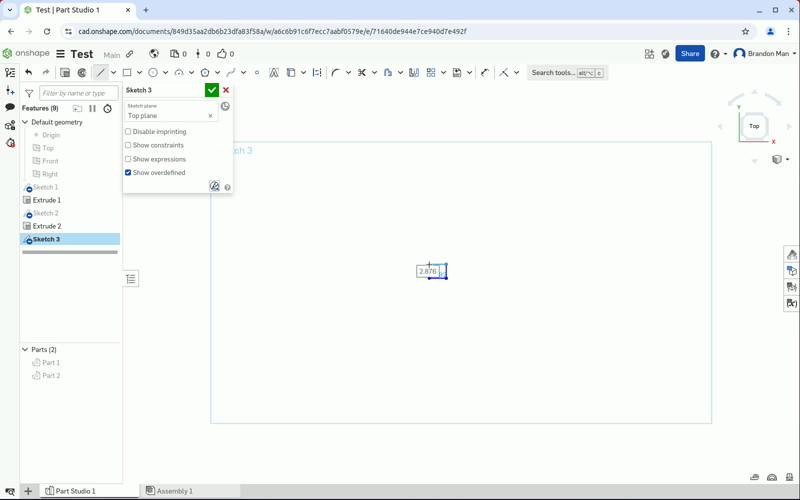
mouse_move(459, 264)
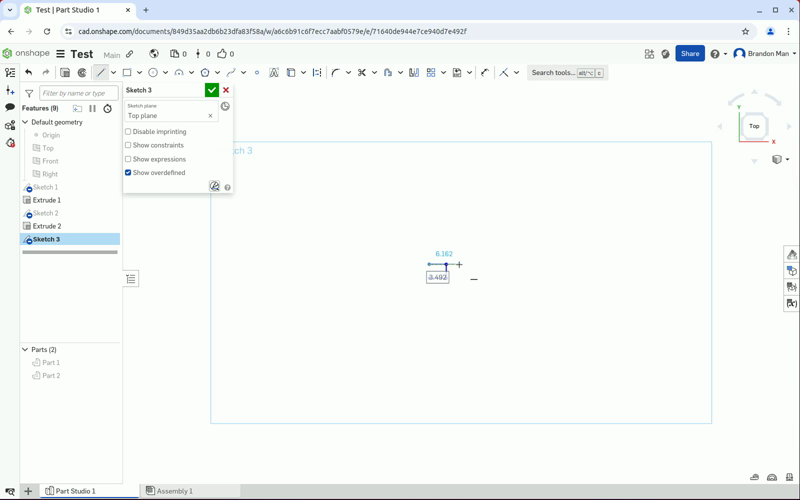
key_down(shift)
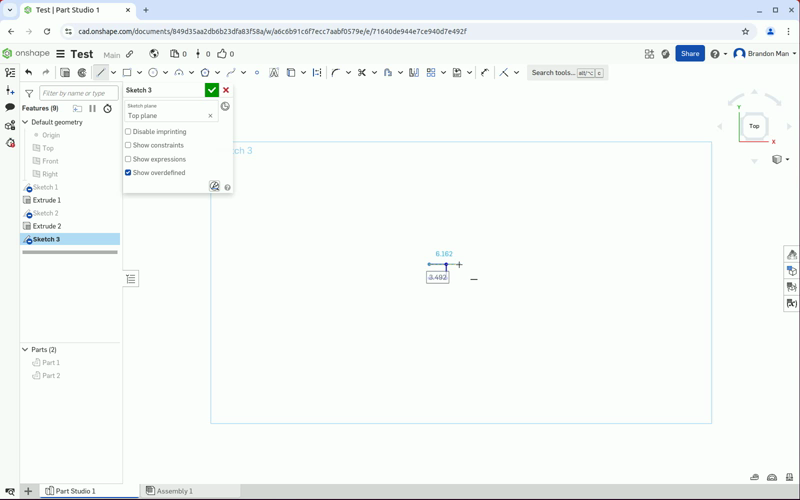
mouse_move(429, 278)
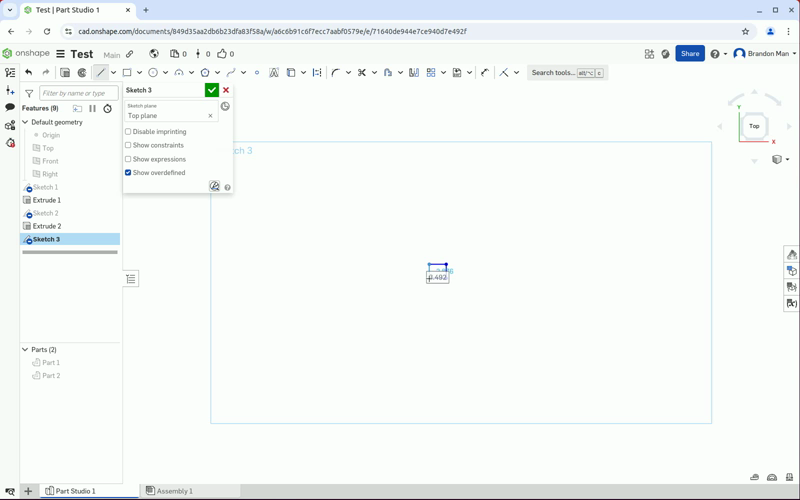
key_up(shift)
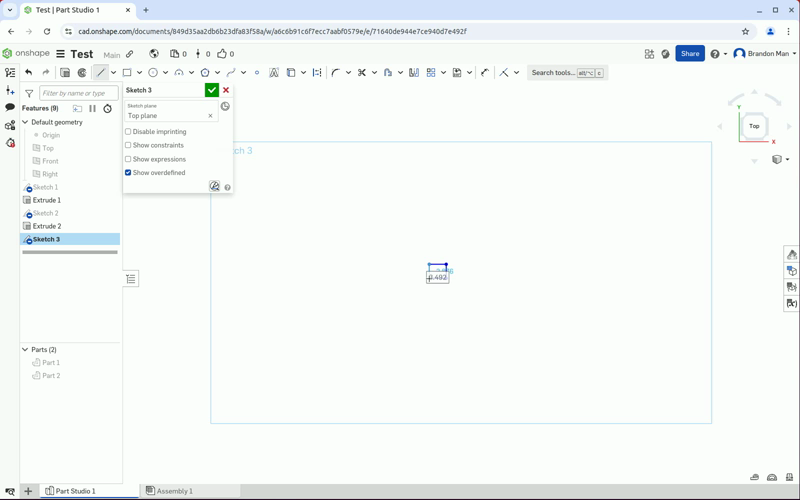
click(429, 278)
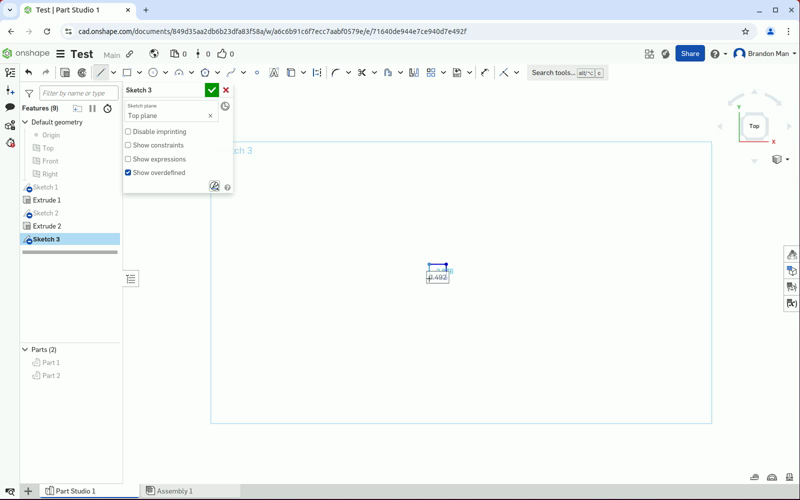
key(esc)
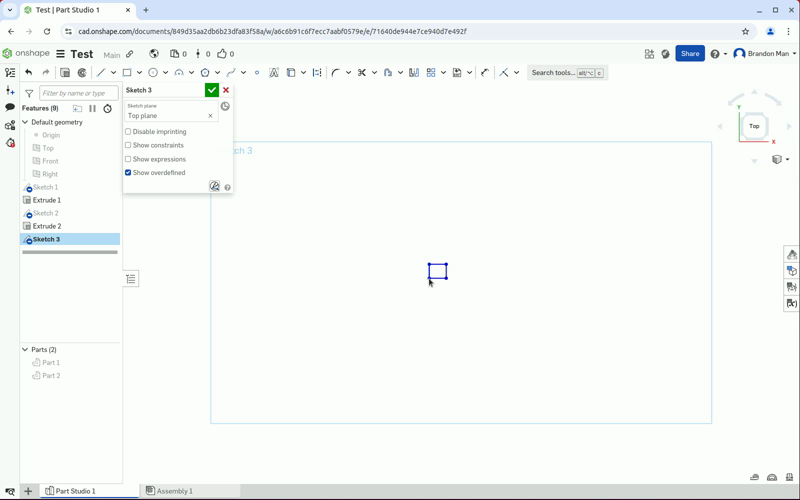
mouse_move(440, 268)
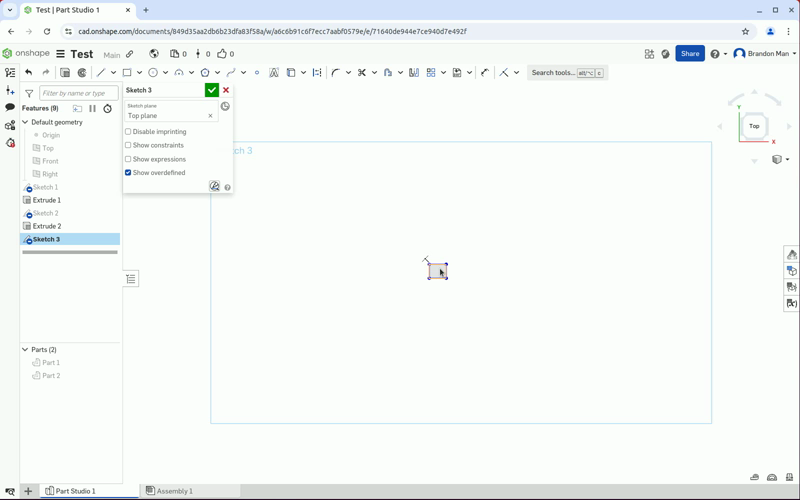
scroll(6)
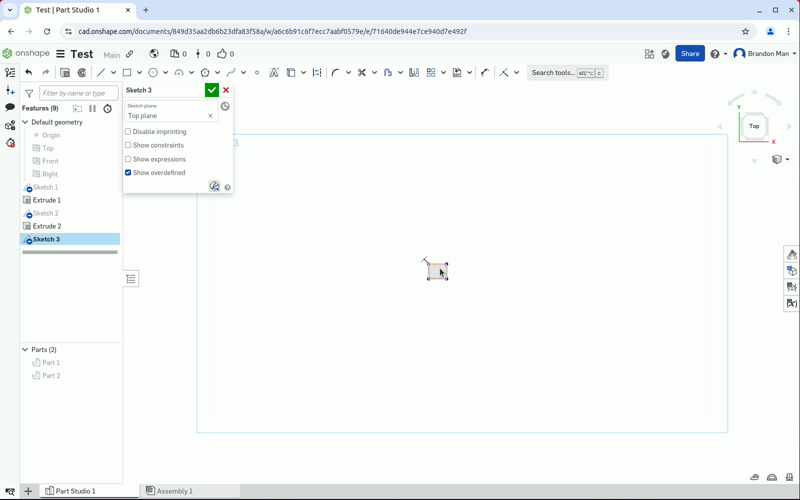
scroll(6)
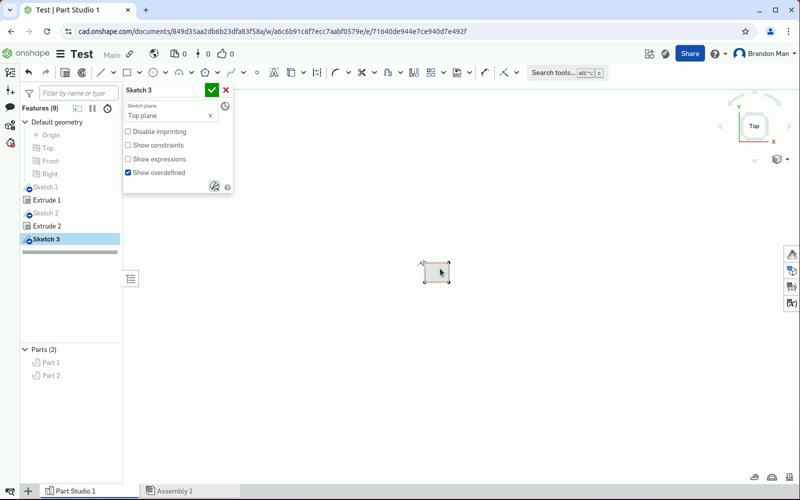
scroll(6)
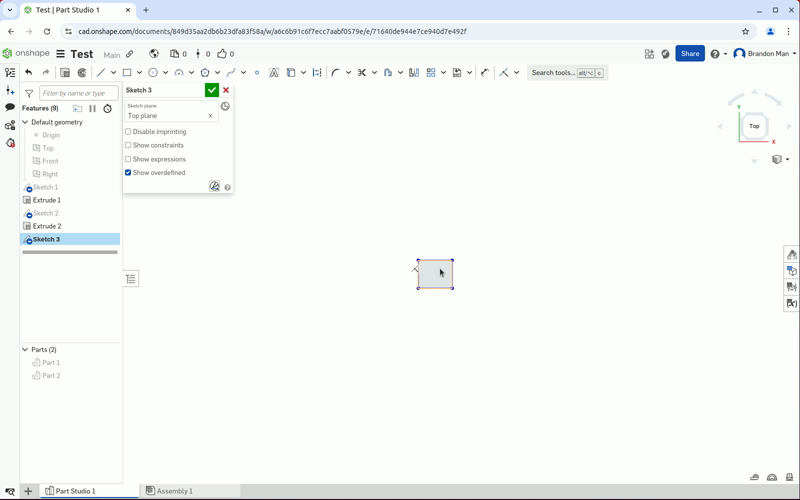
scroll(6)
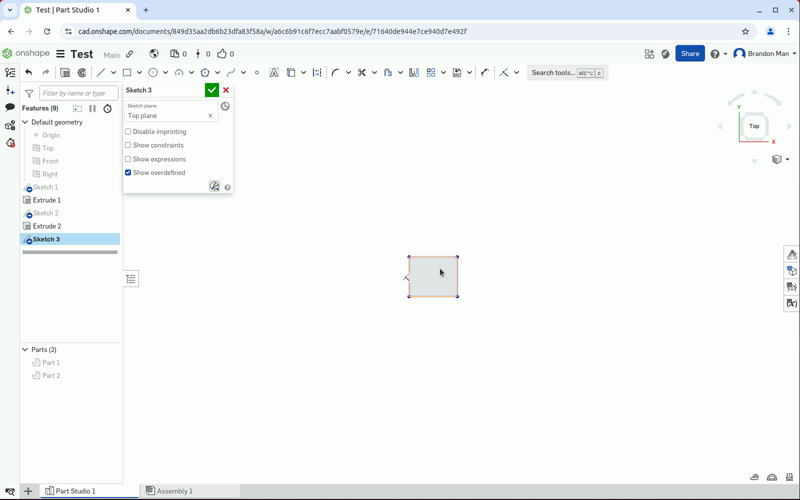
scroll(6)
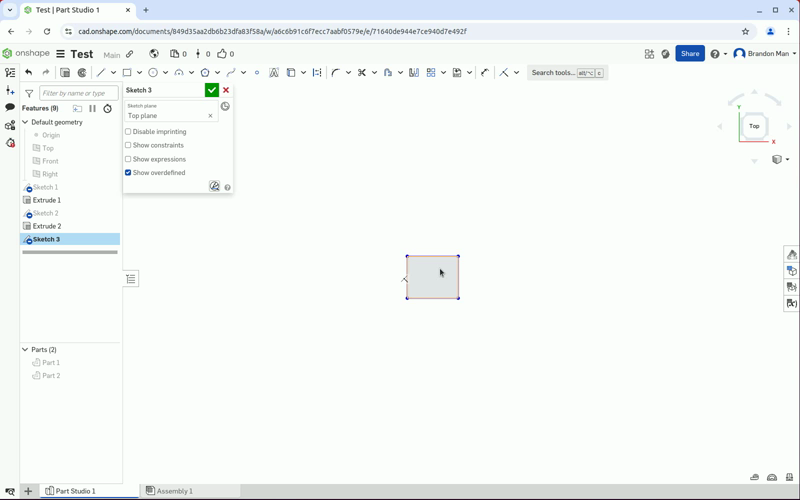
scroll(6)
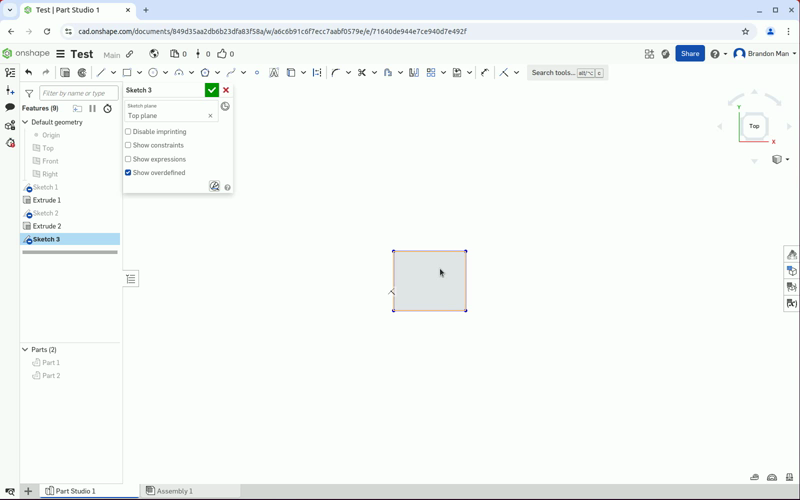
scroll(6)
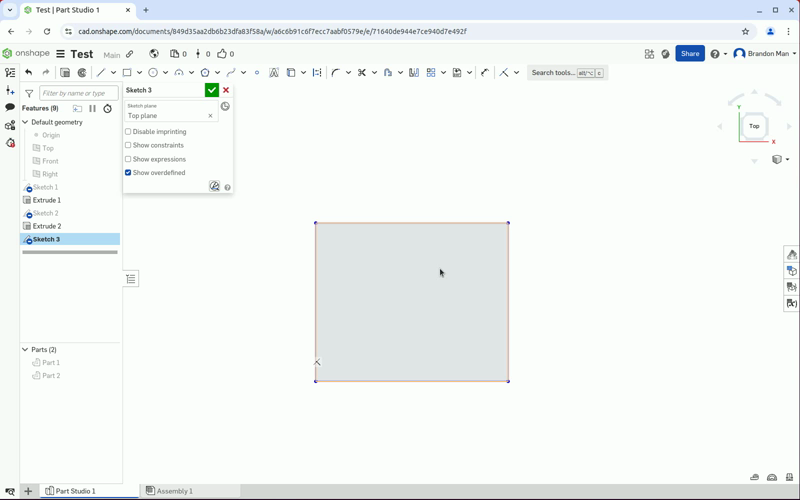
click(440, 268)
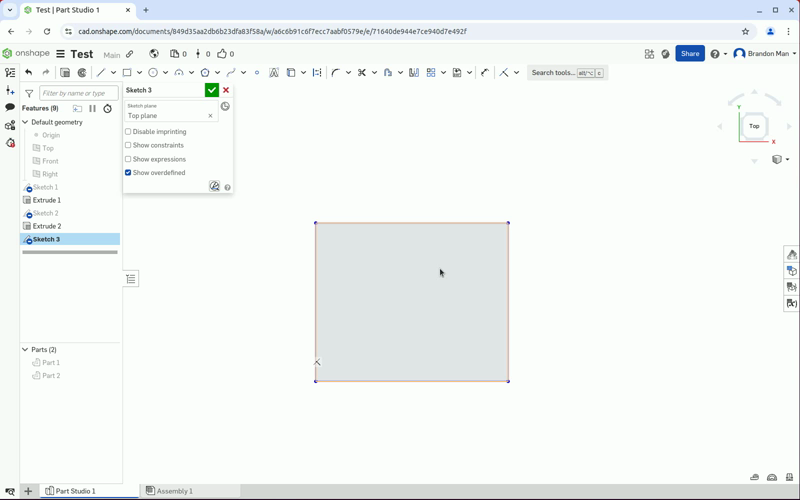
scroll(-6)
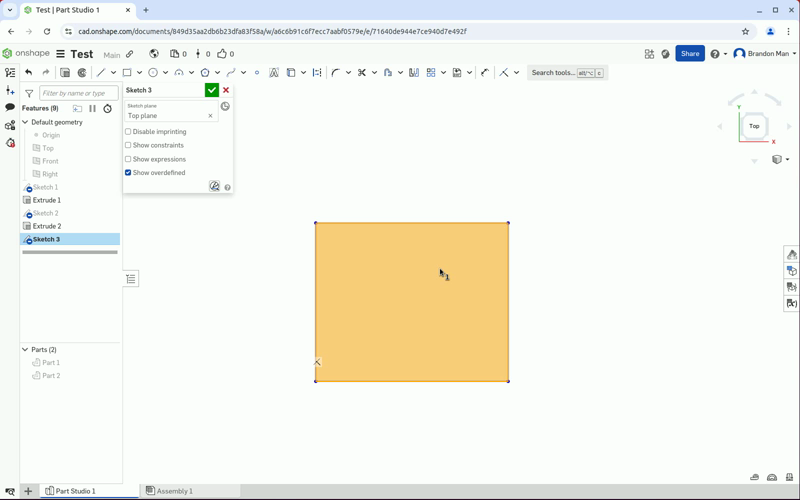
scroll(-6)
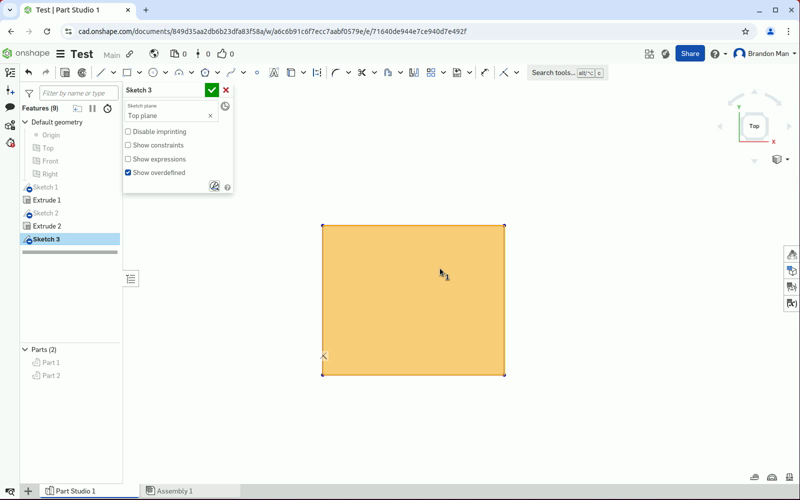
scroll(-6)
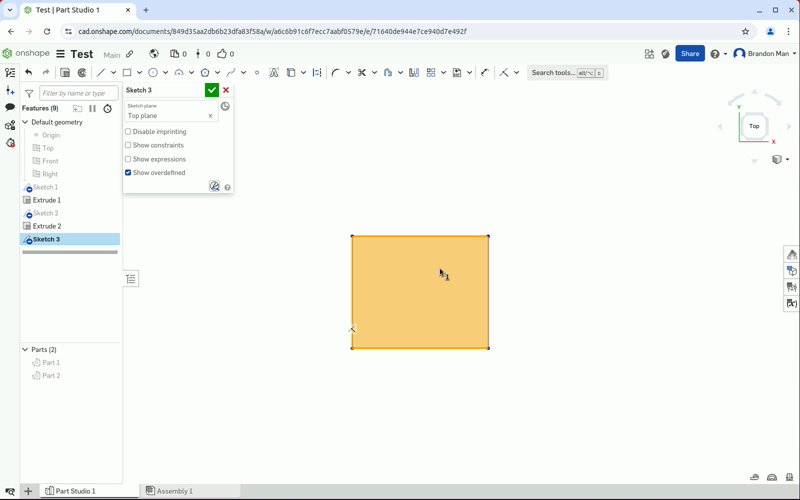
scroll(-6)
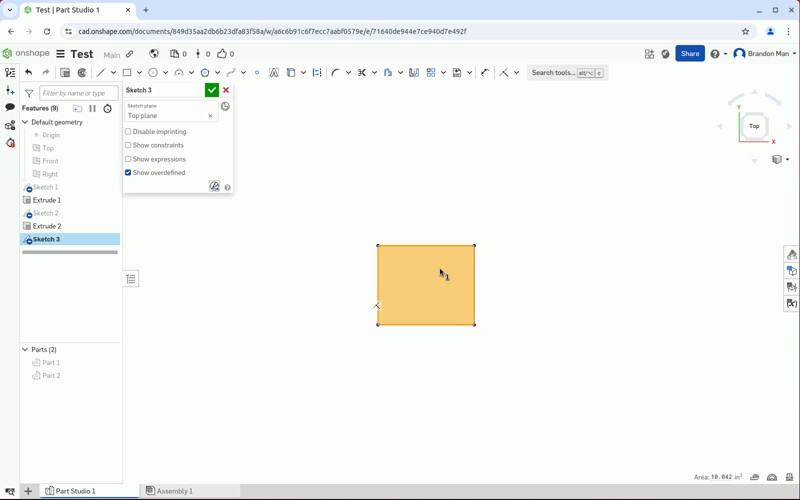
scroll(-6)
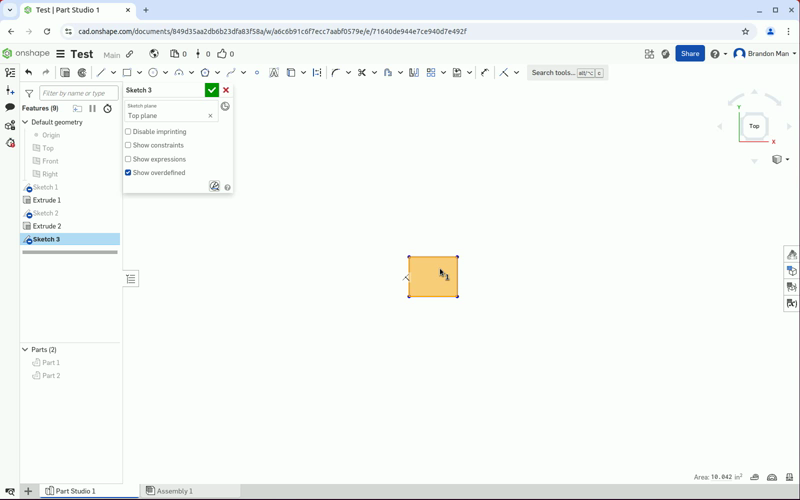
scroll(-6)
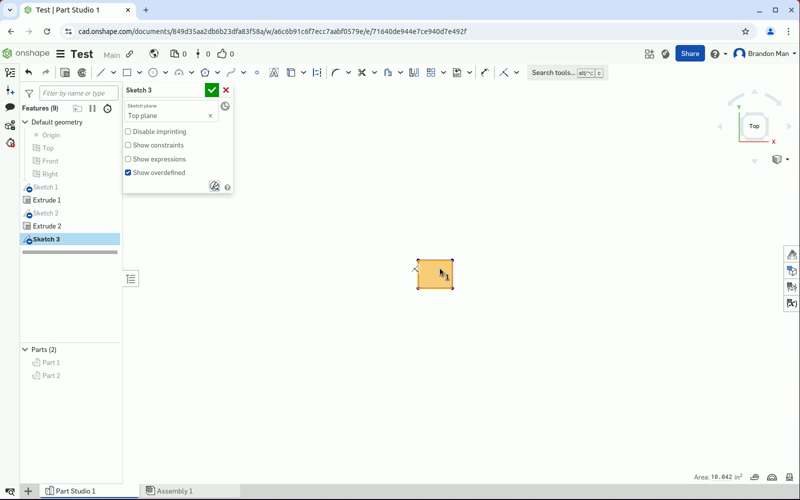
scroll(-6)
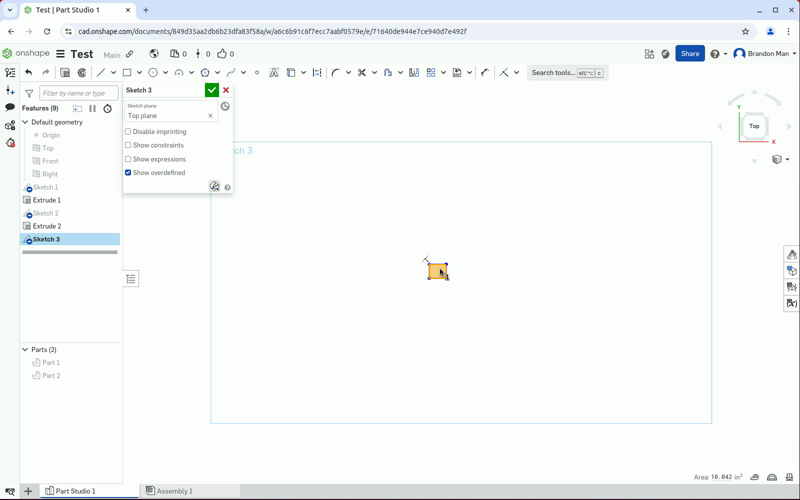
mouse_move(73, 352)
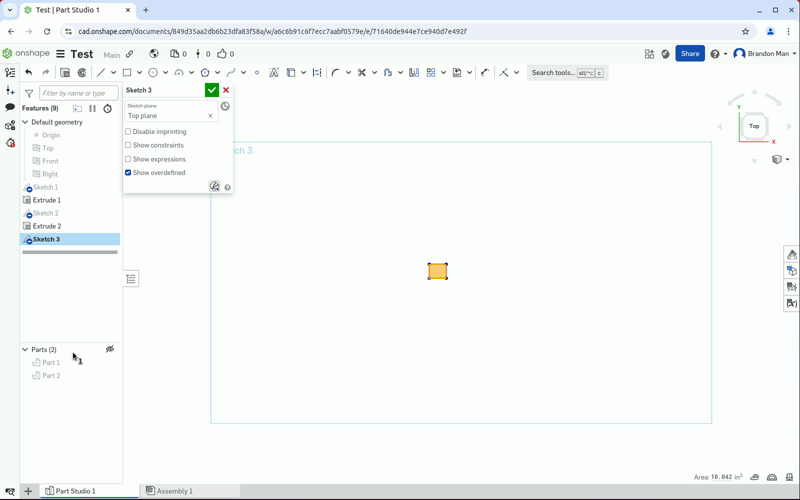
key(shift+y)
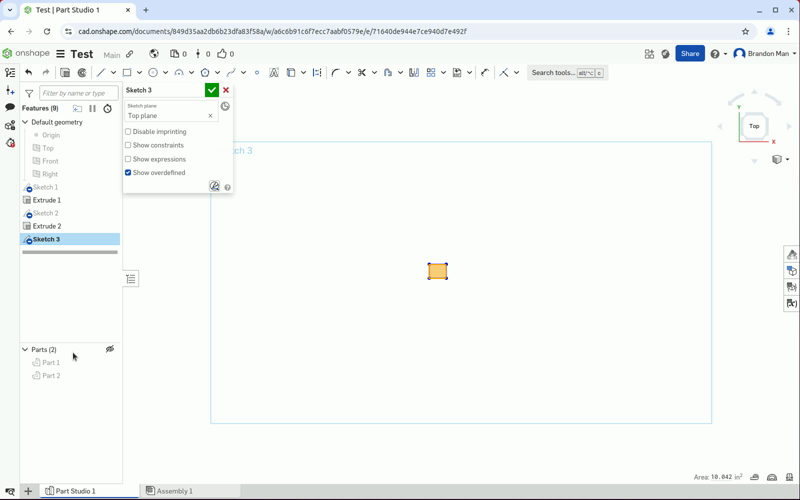
key(shift+e)
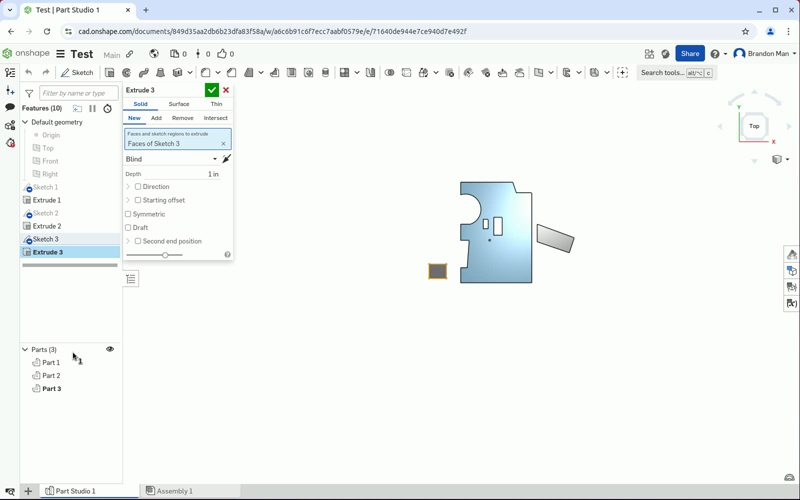
mouse_move(143, 106)
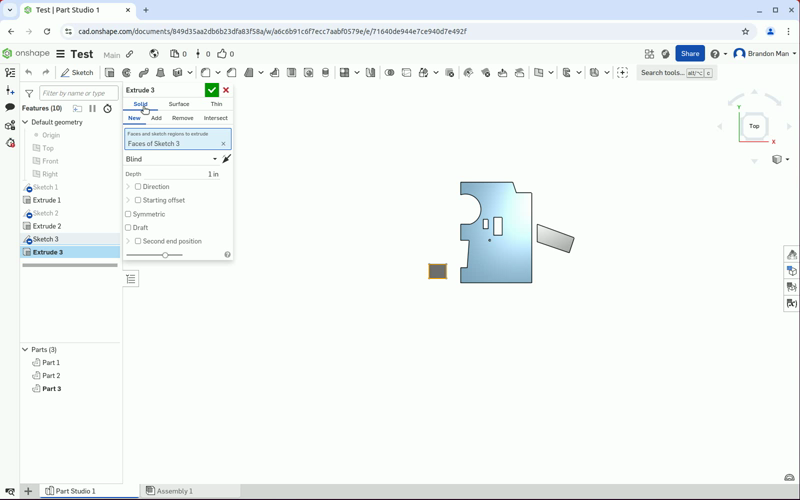
click(143, 106)
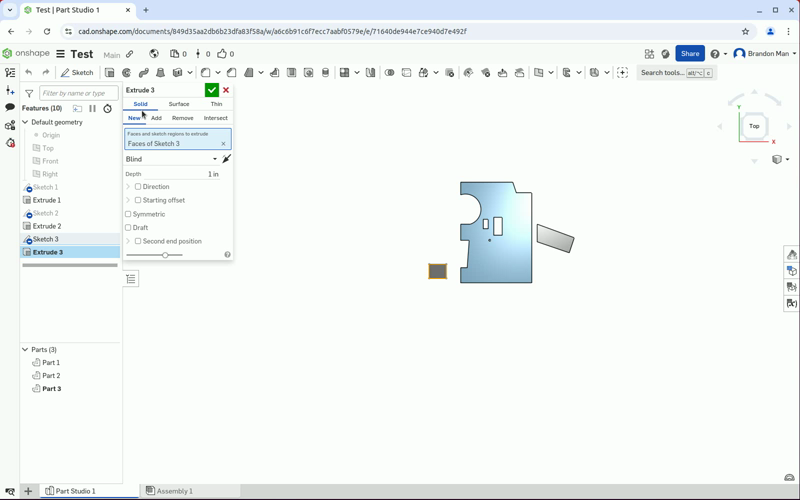
mouse_move(137, 120)
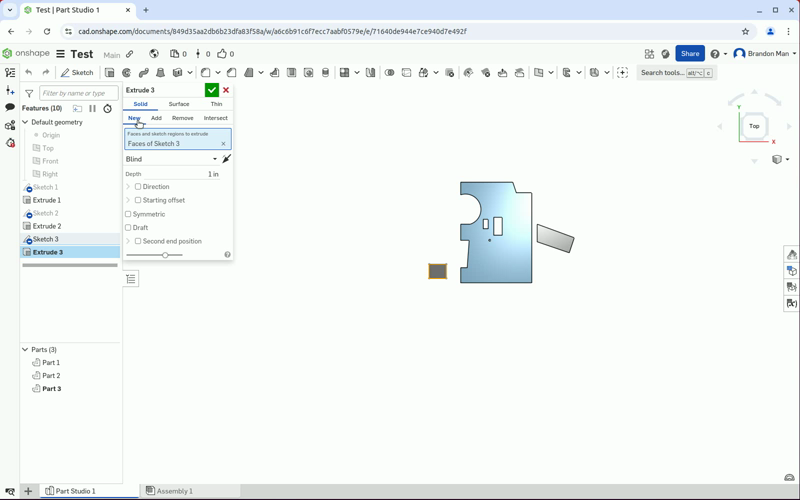
click(137, 120)
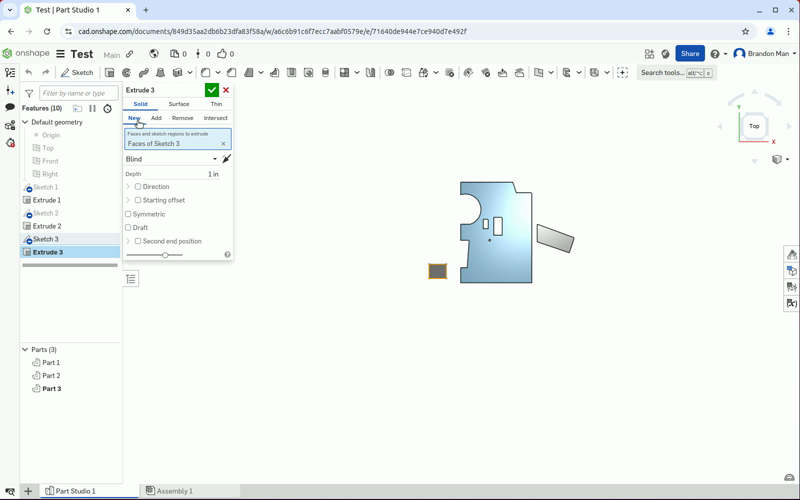
key(tab, 4)
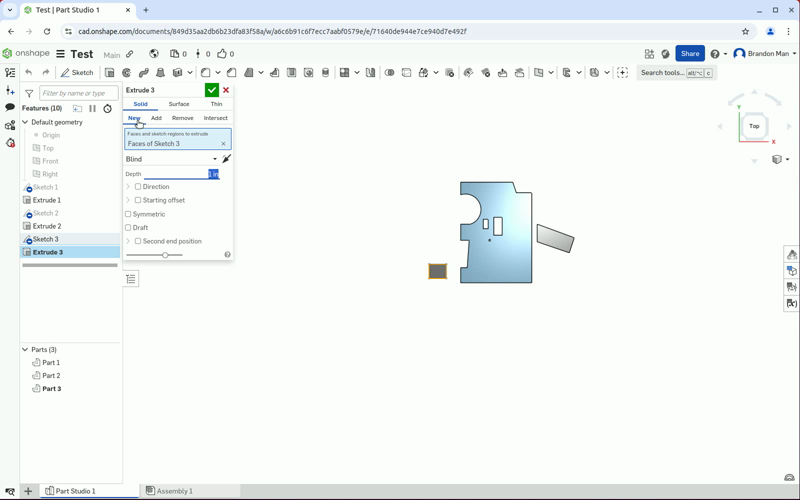
text(-0.241)
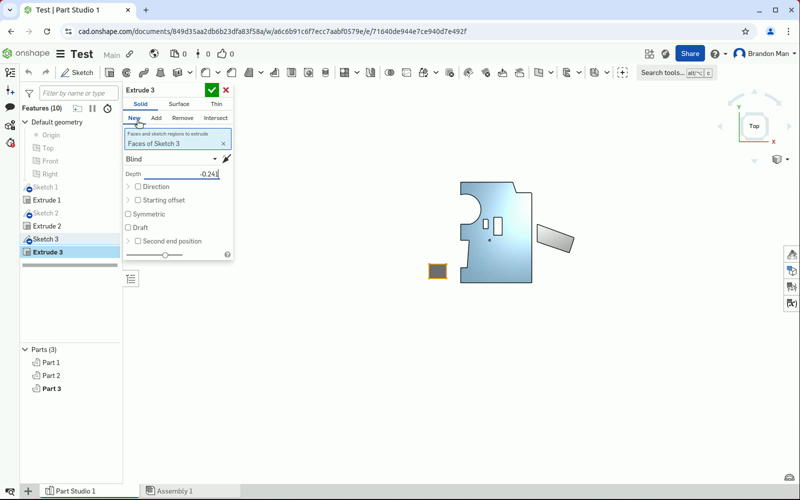
key(enter)
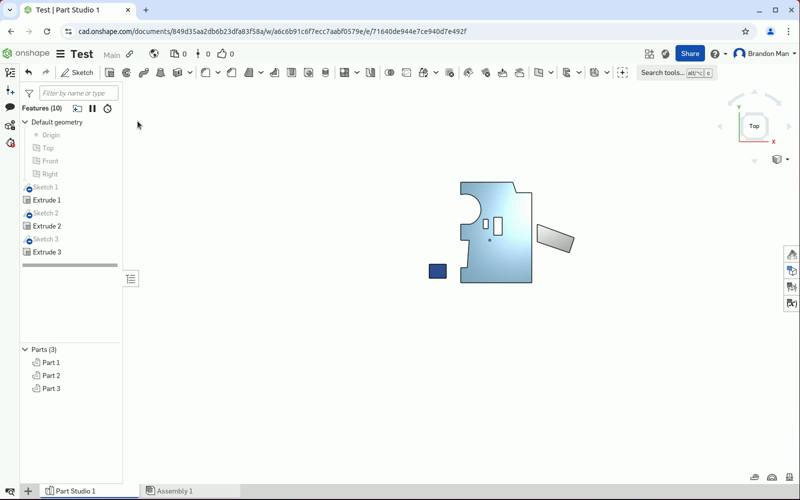
key(shift+h)
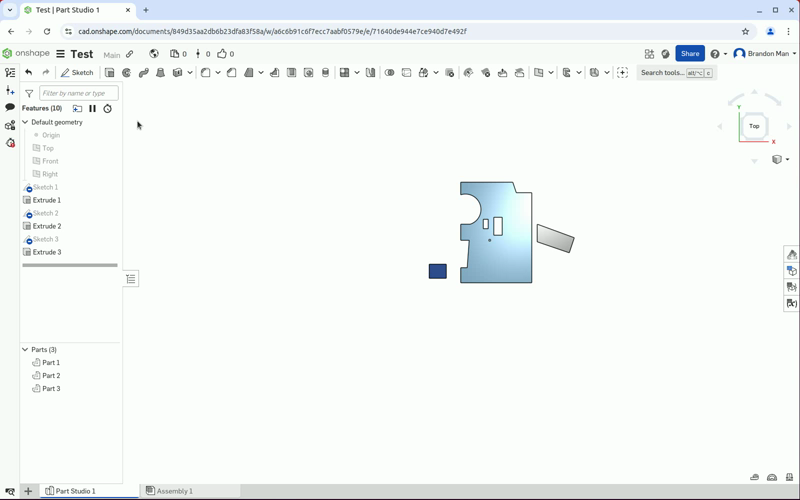
key(shift+h)
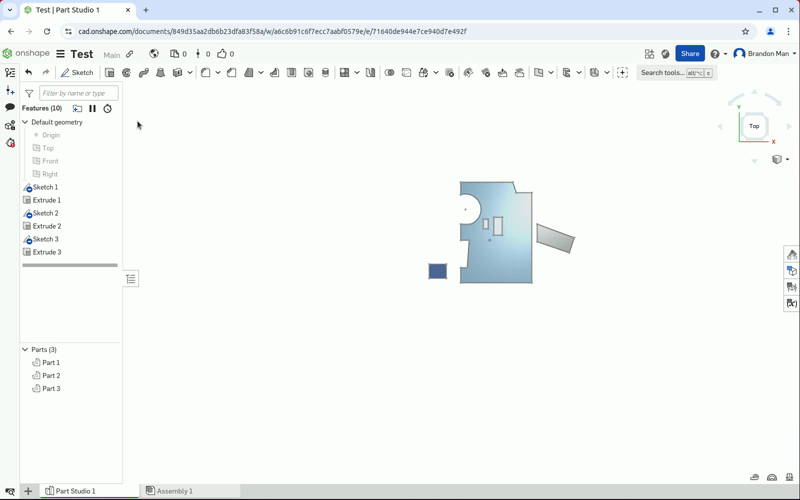
key(shift+7)
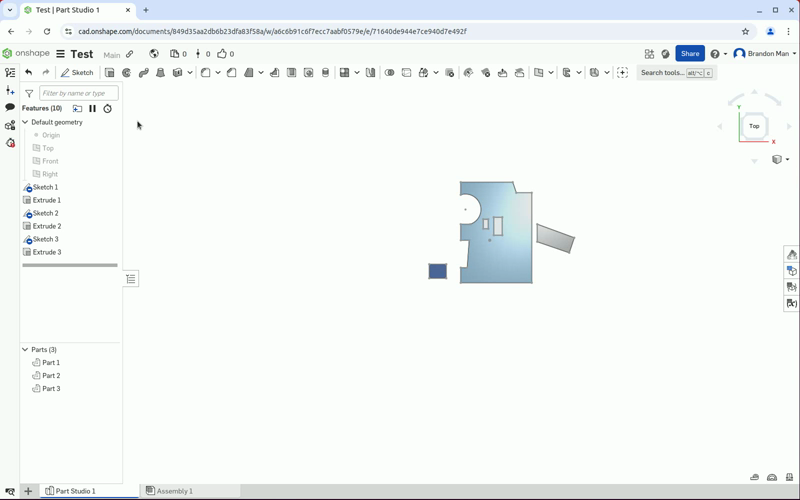
key(up, 3)
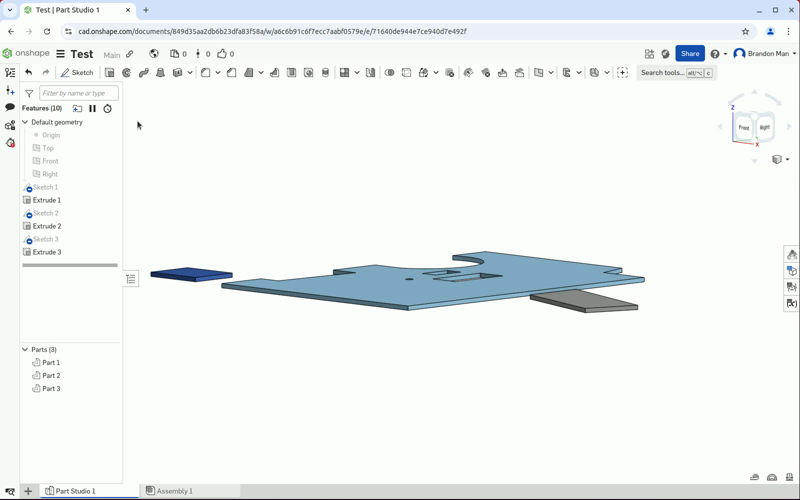
key(left, 3)
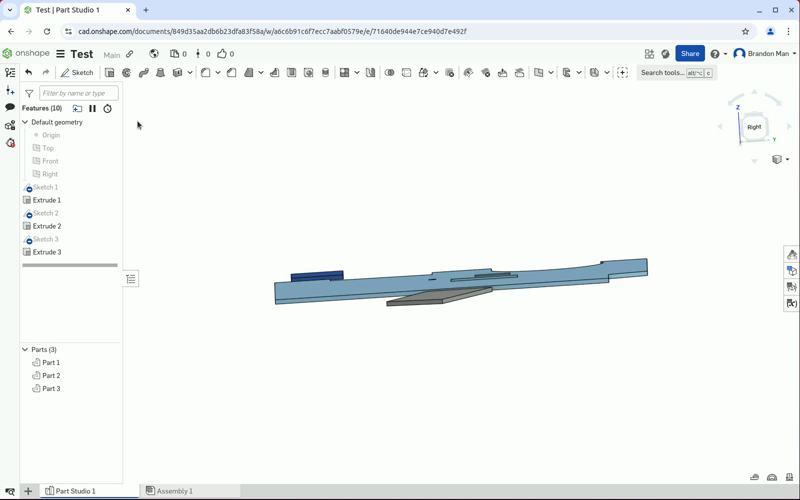
key(right, 3)
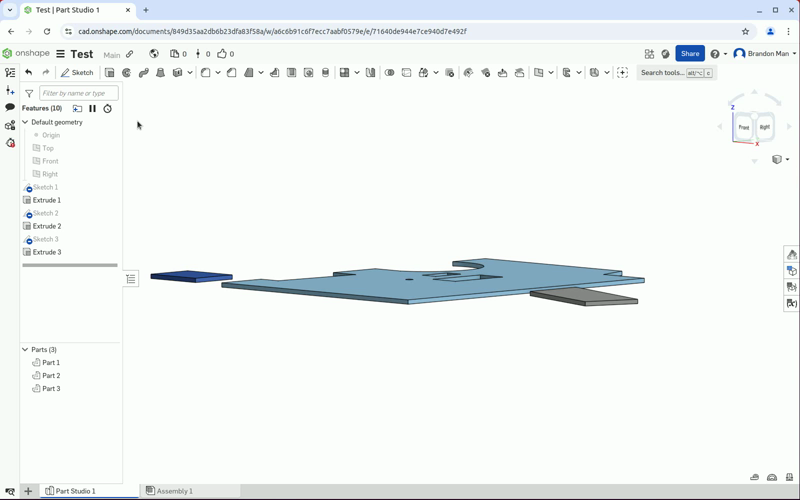
key(down, 3)
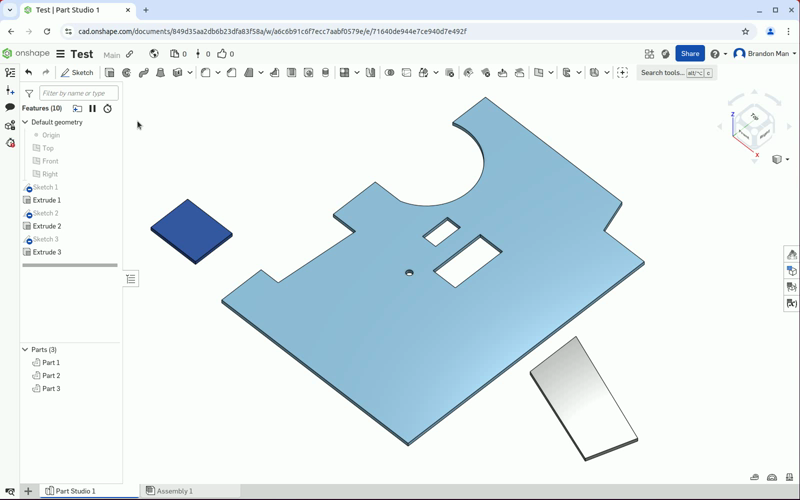
mouse_move(73, 189)
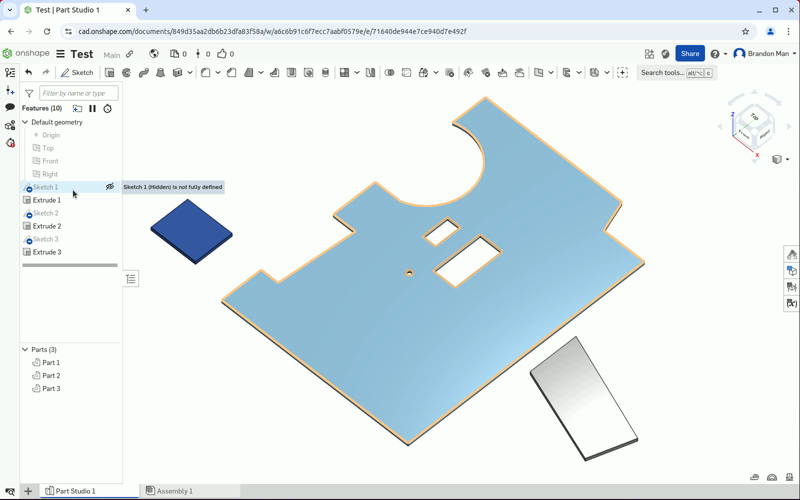
click(73, 189)